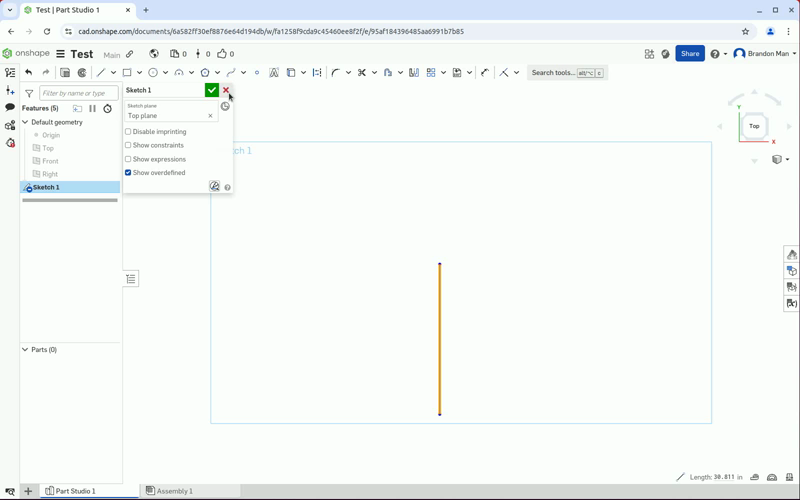
key(shift+h)
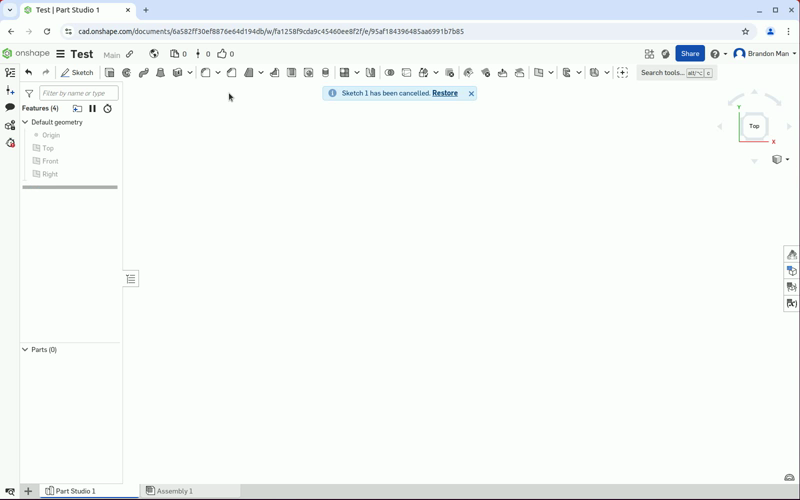
mouse_move(73, 352)
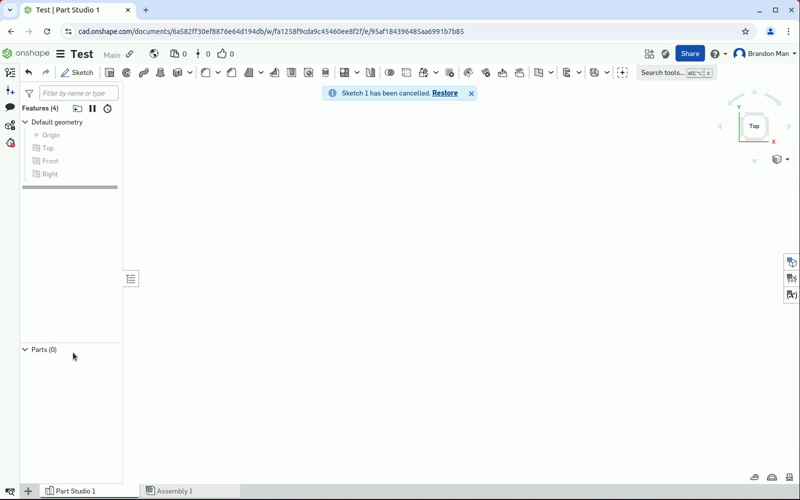
key(y)
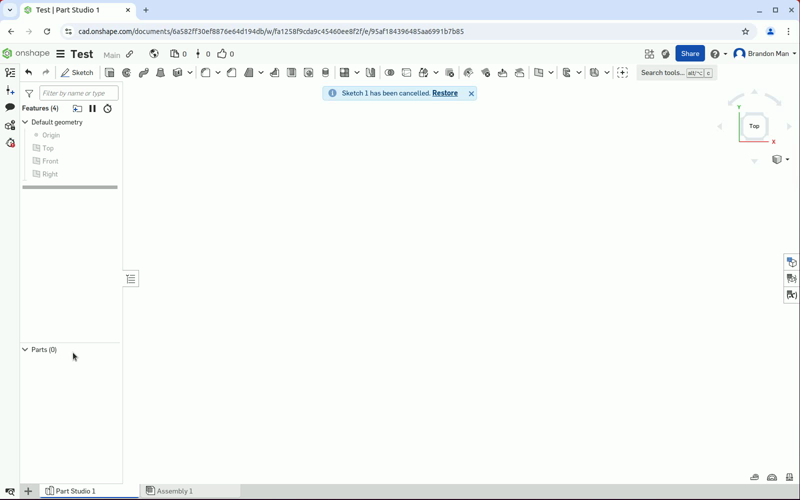
key(shift+p)
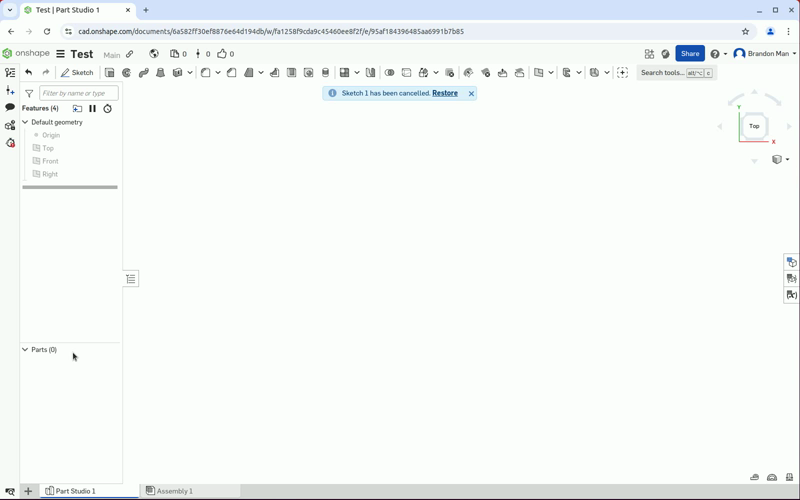
key(space)
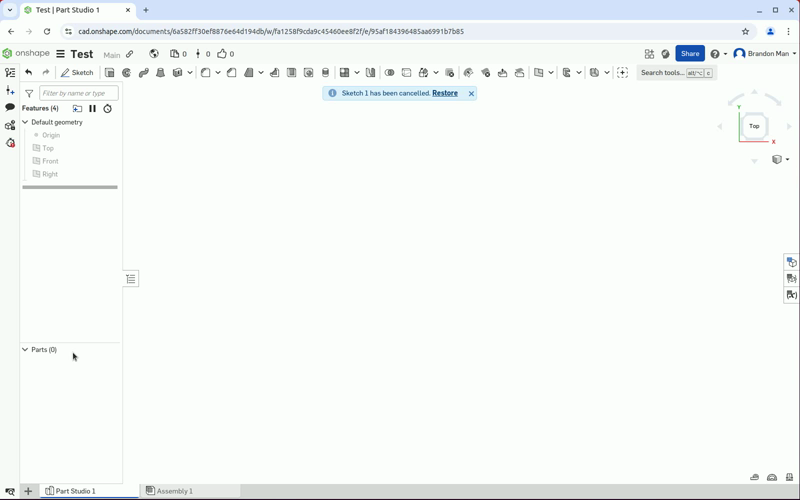
key_down(shift)
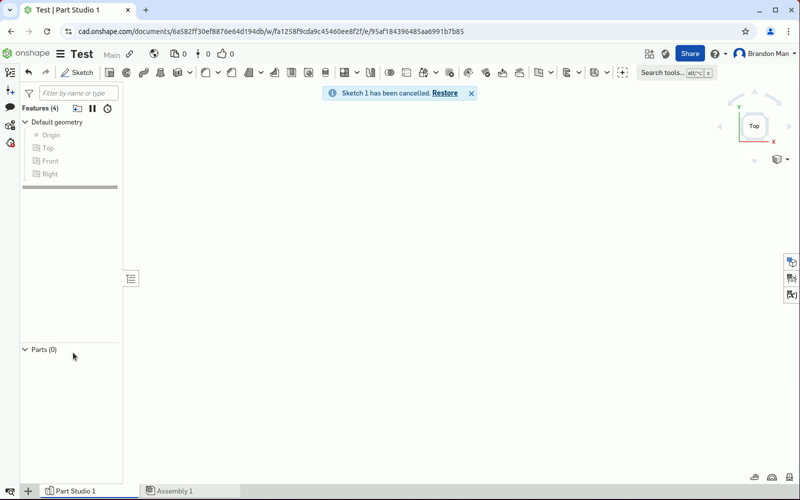
key(up)
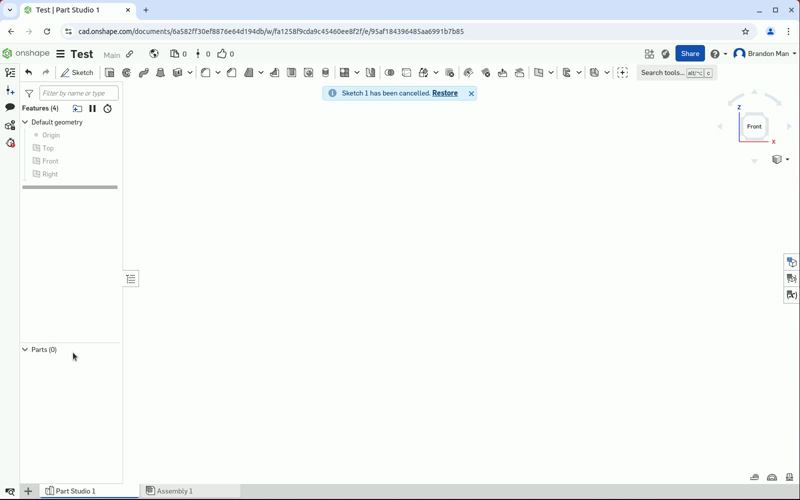
key_up(shift)
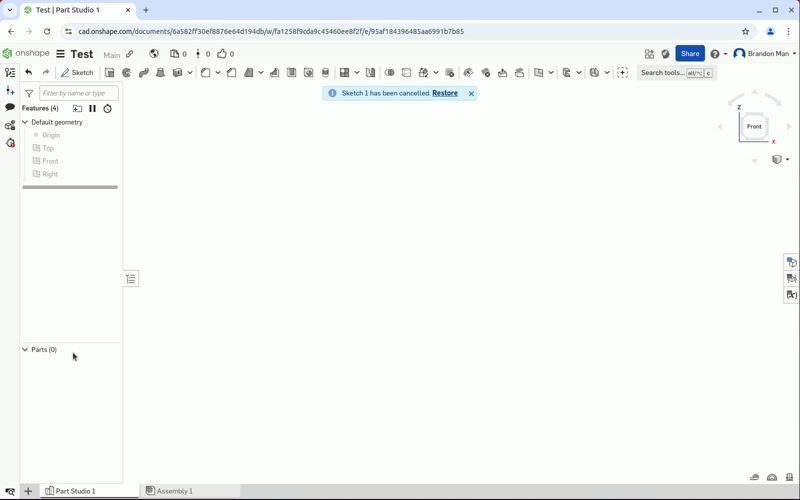
mouse_move(73, 352)
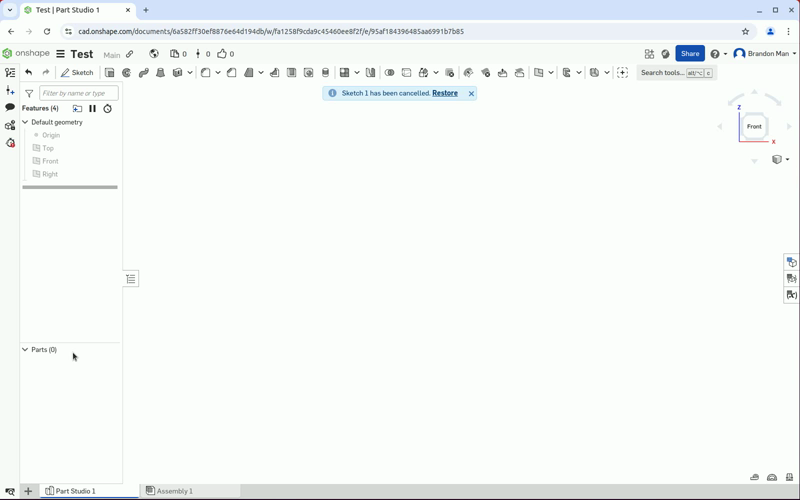
key(shift+y)
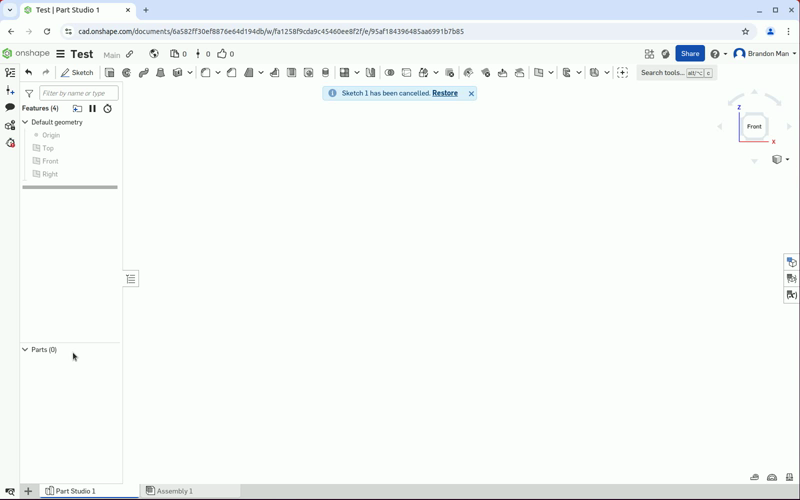
key(shift+s)
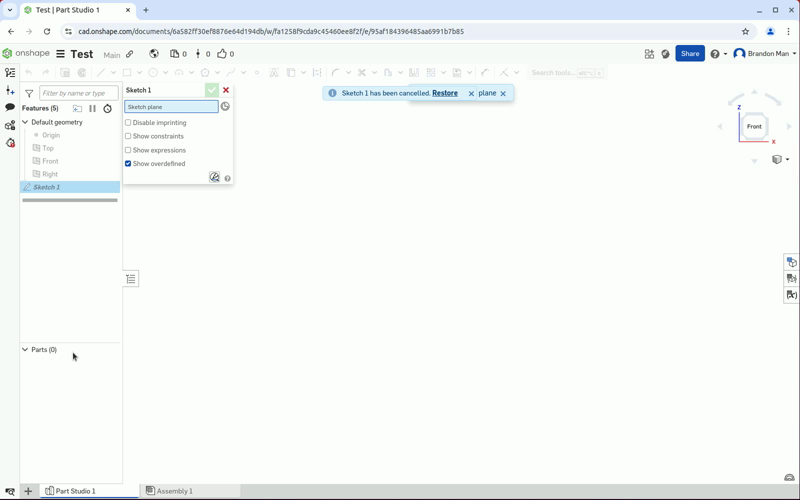
mouse_move(73, 163)
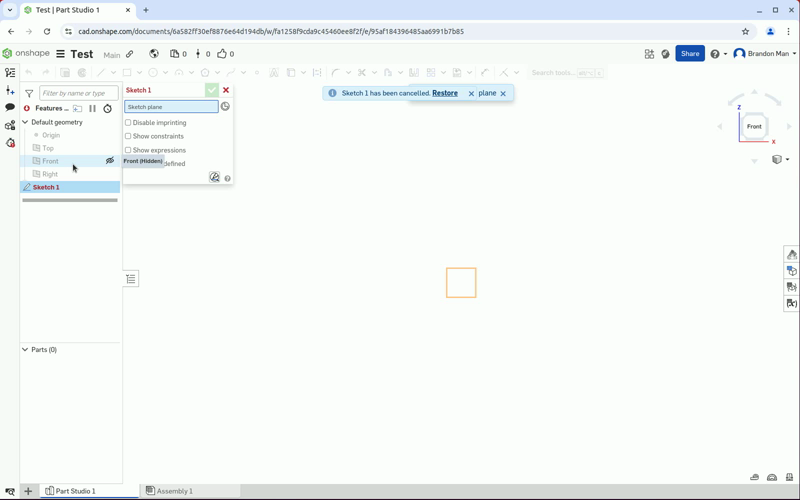
click(73, 163)
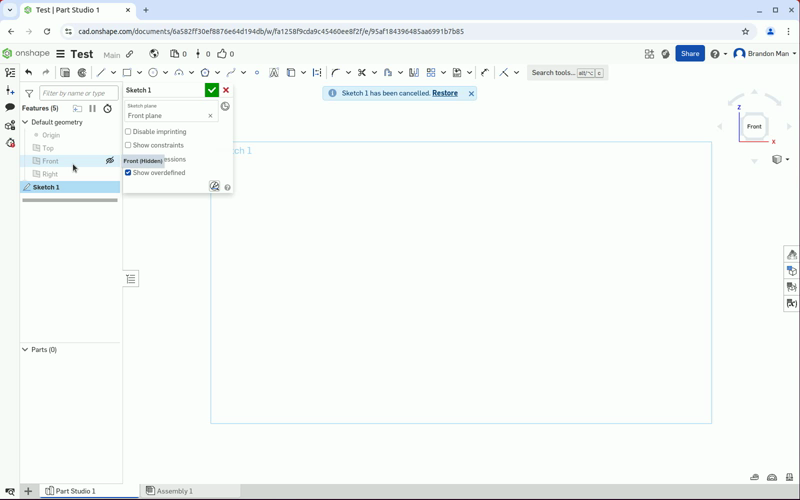
mouse_move(73, 352)
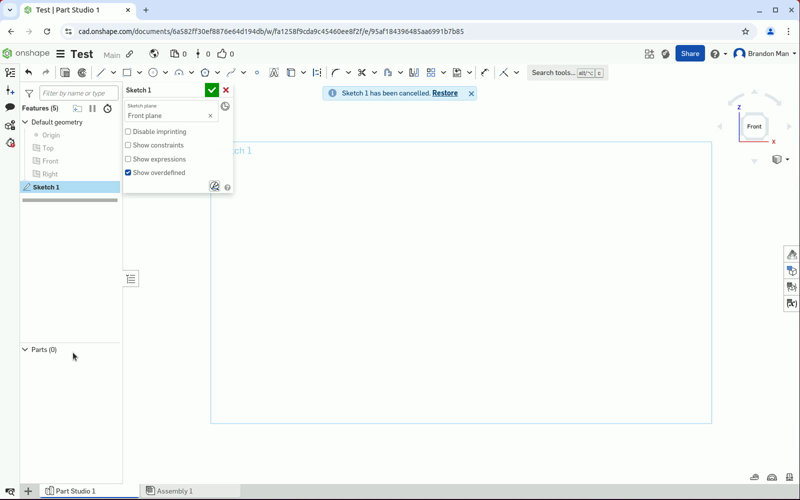
key(y)
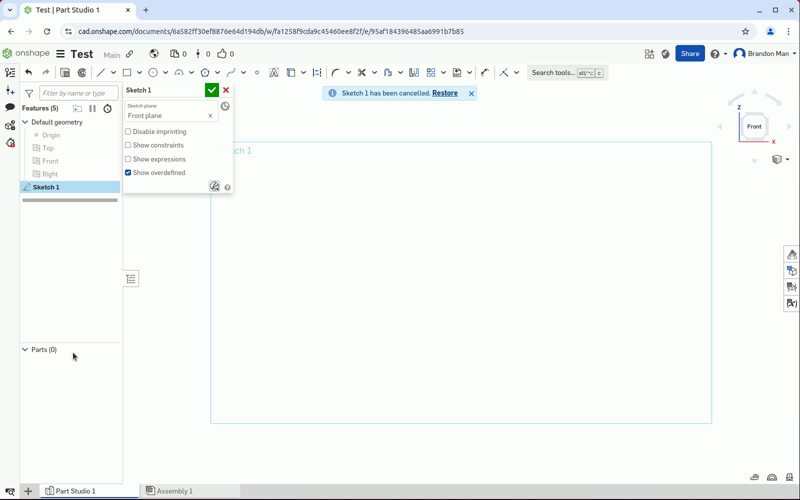
key(l)
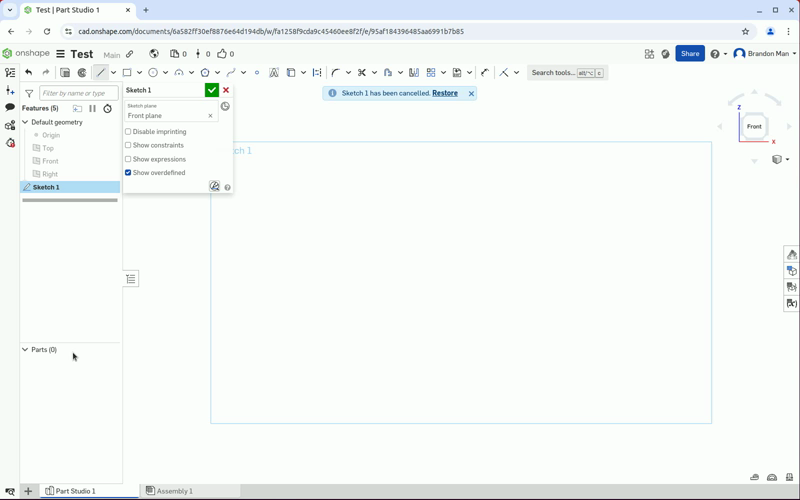
key_down(shift)
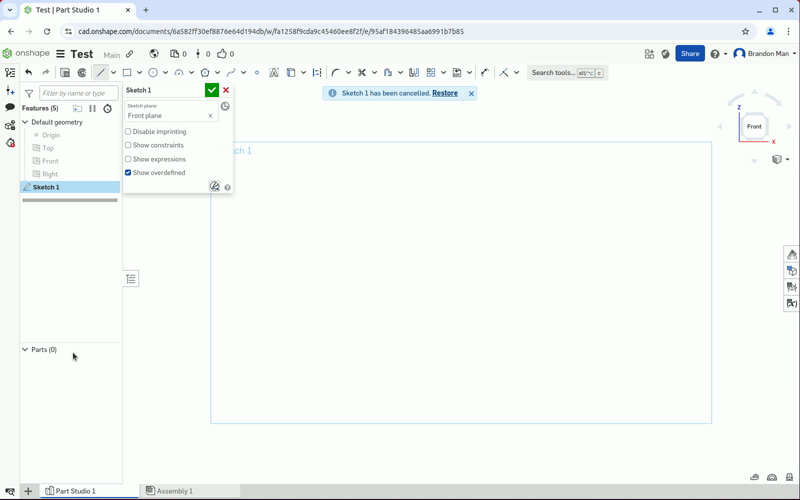
mouse_move(401, 327)
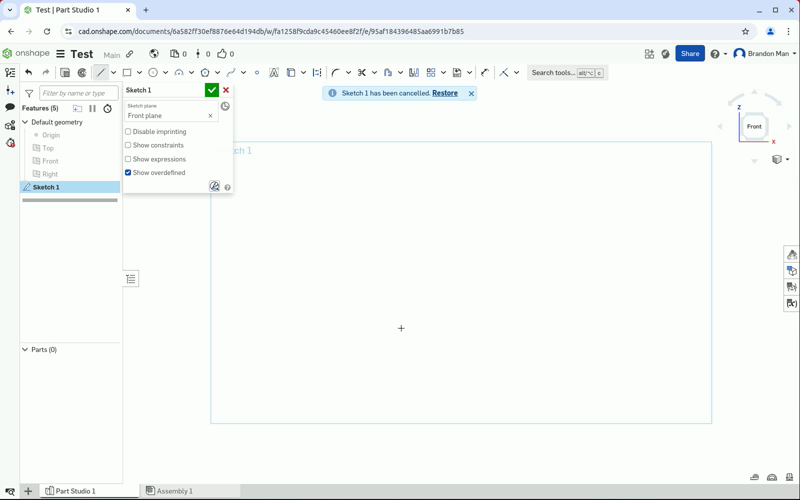
click(401, 327)
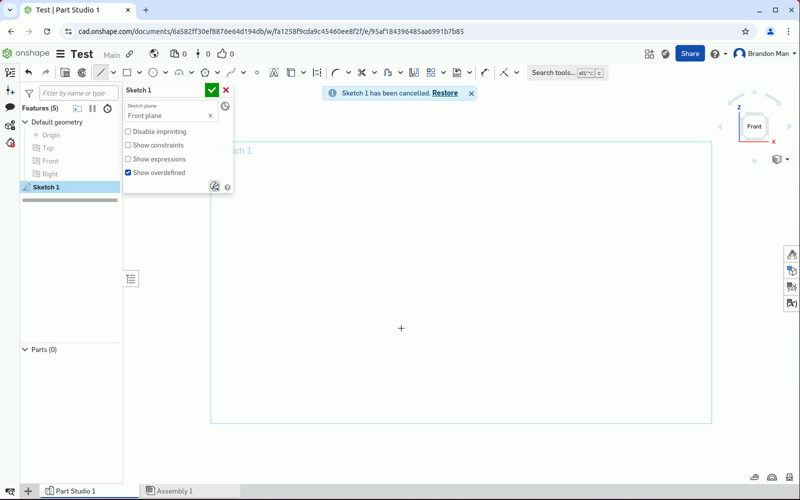
key_up(shift)
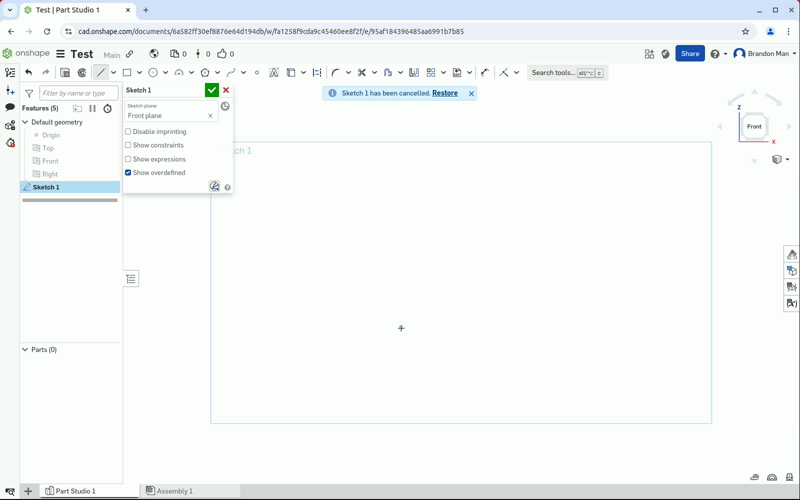
key_down(shift)
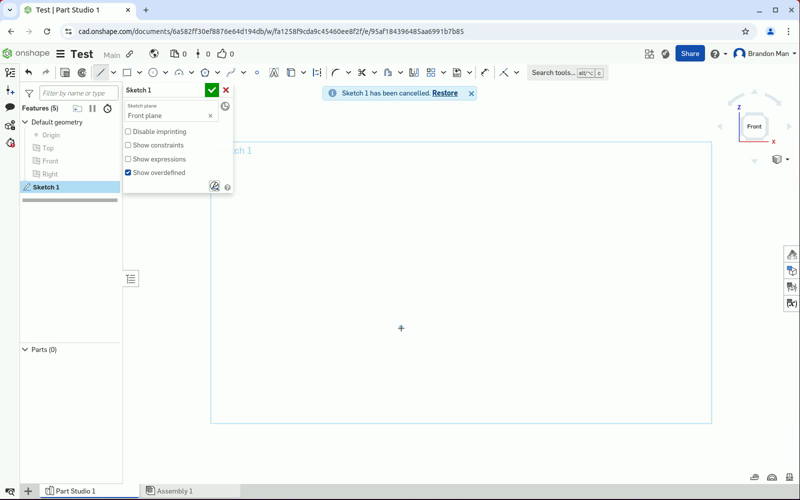
mouse_move(519, 327)
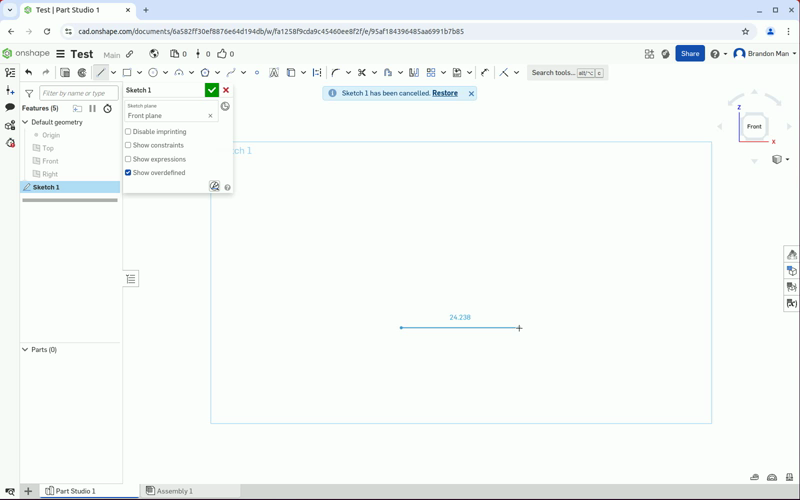
click(519, 327)
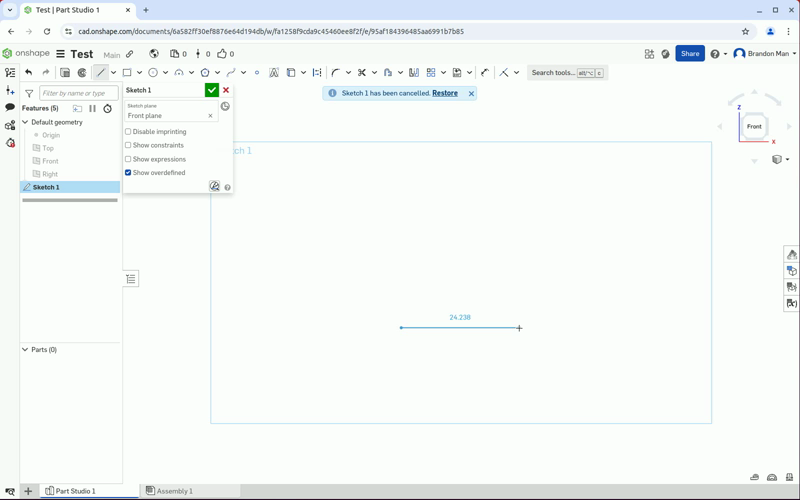
key_up(shift)
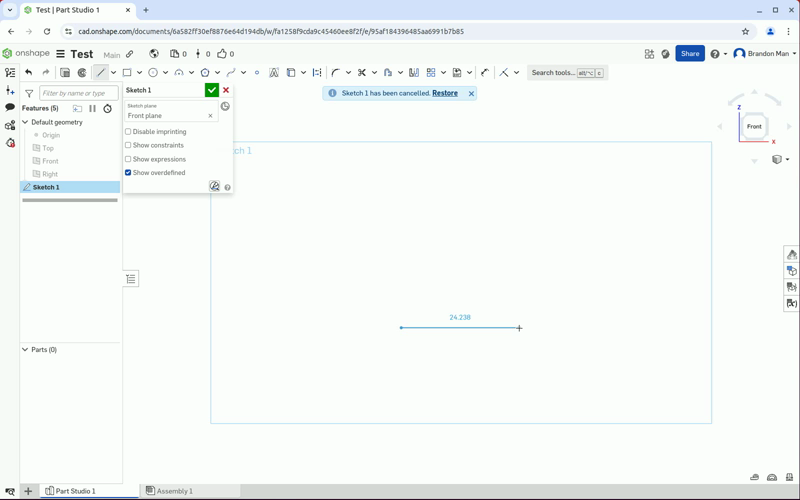
key_down(shift)
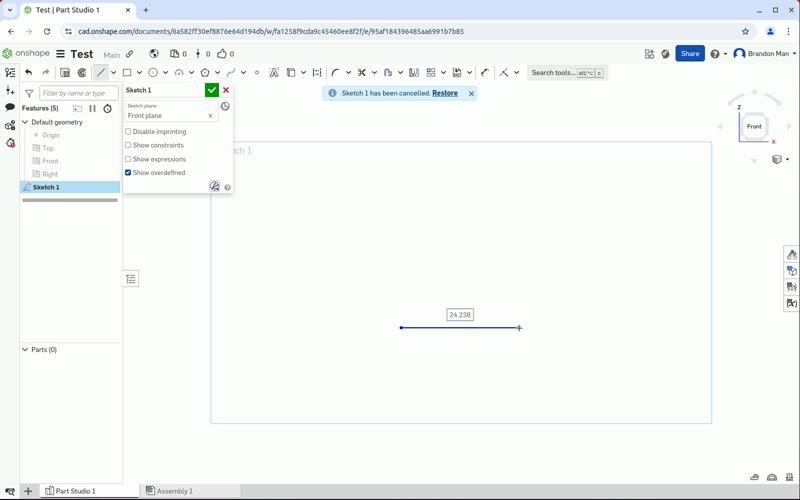
mouse_move(549, 327)
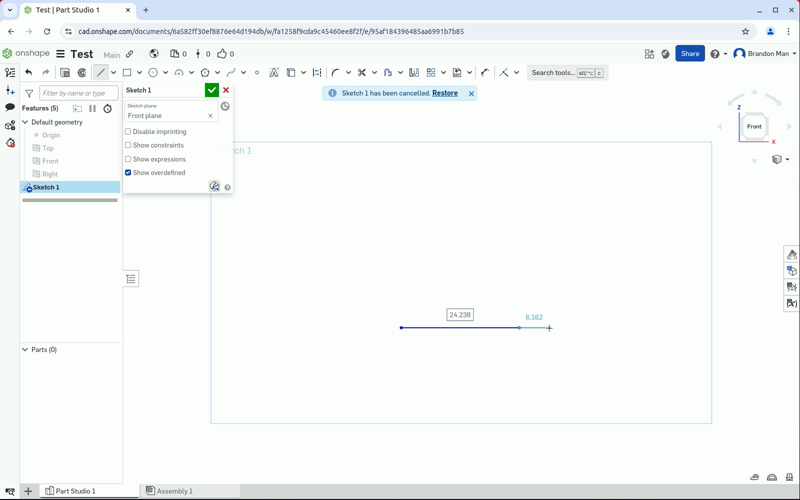
mouse_move(519, 315)
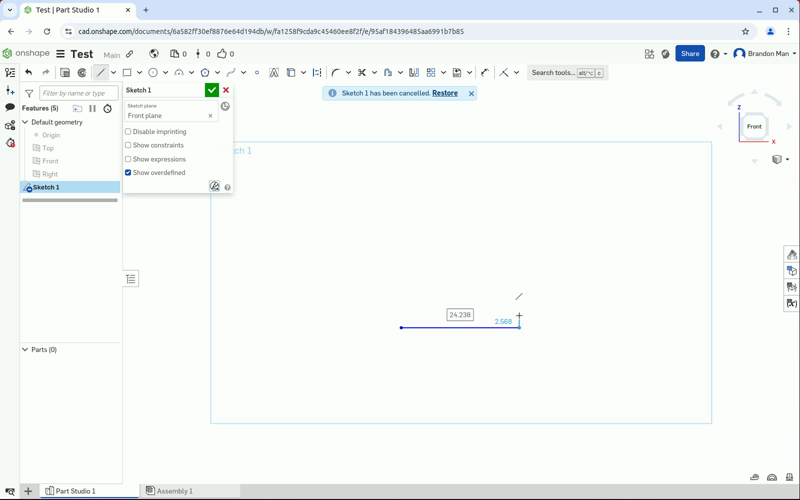
click(519, 315)
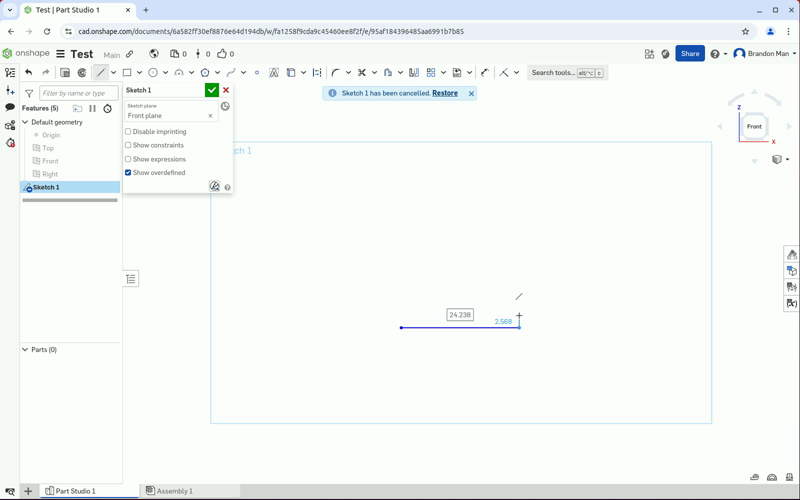
key_up(shift)
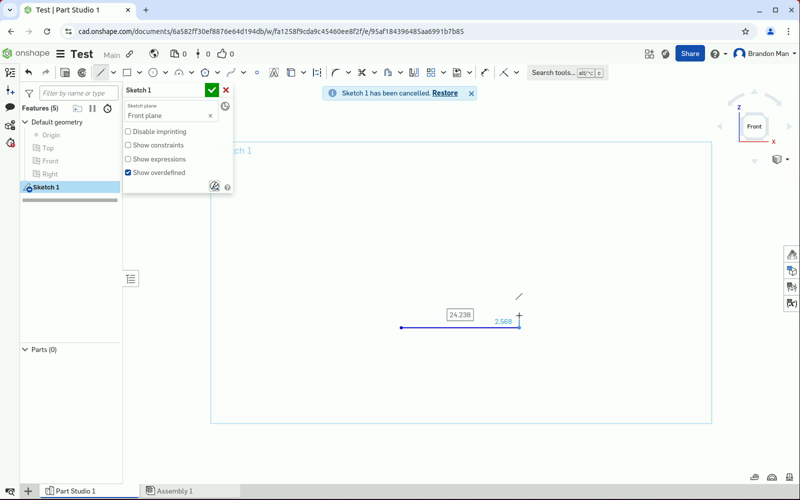
key_down(shift)
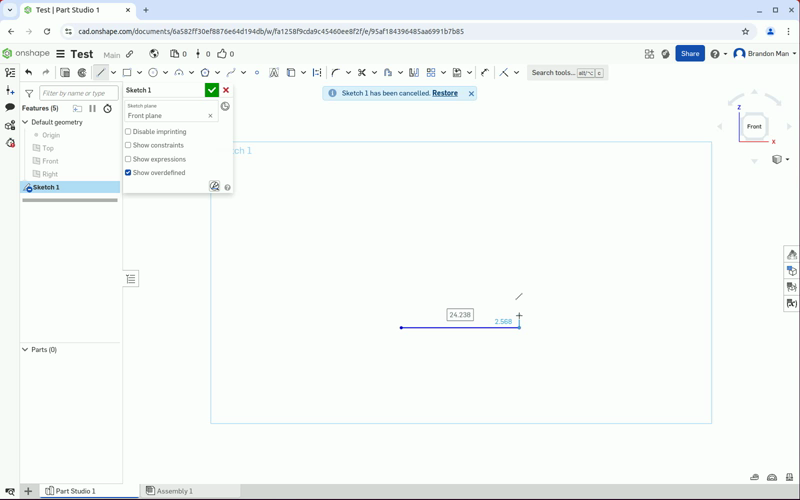
mouse_move(402, 315)
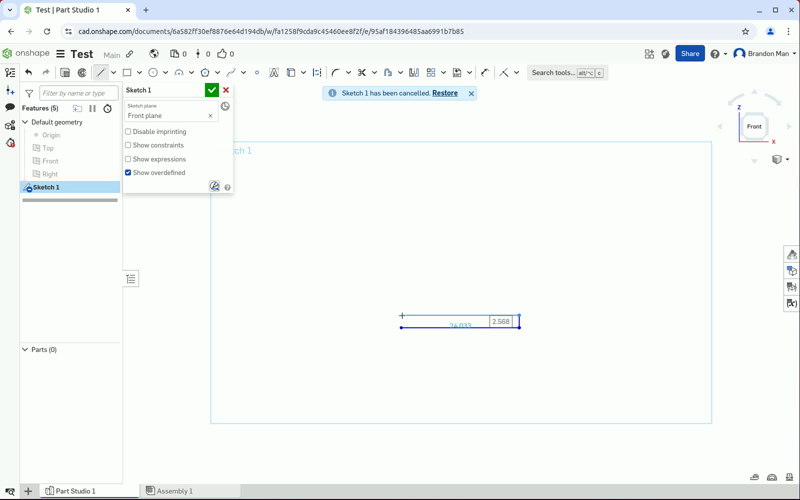
click(402, 315)
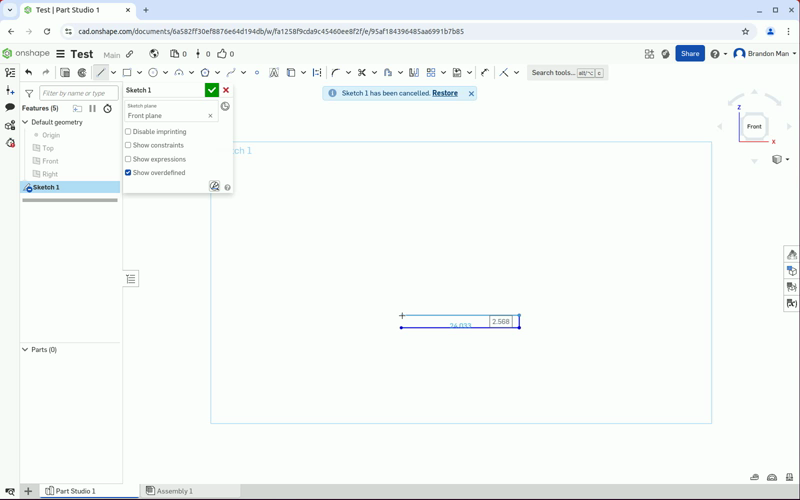
key_up(shift)
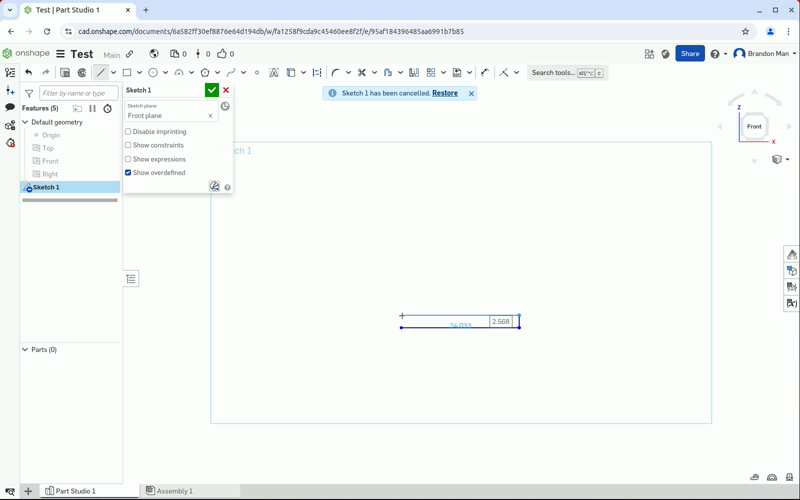
mouse_move(432, 315)
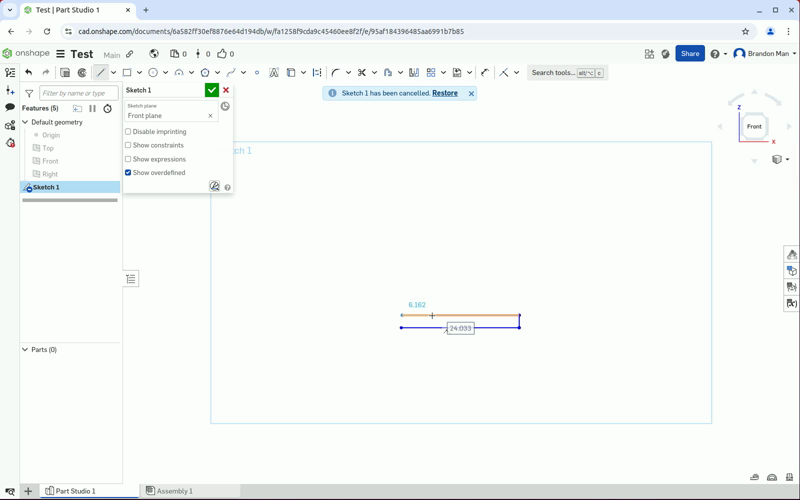
key_down(shift)
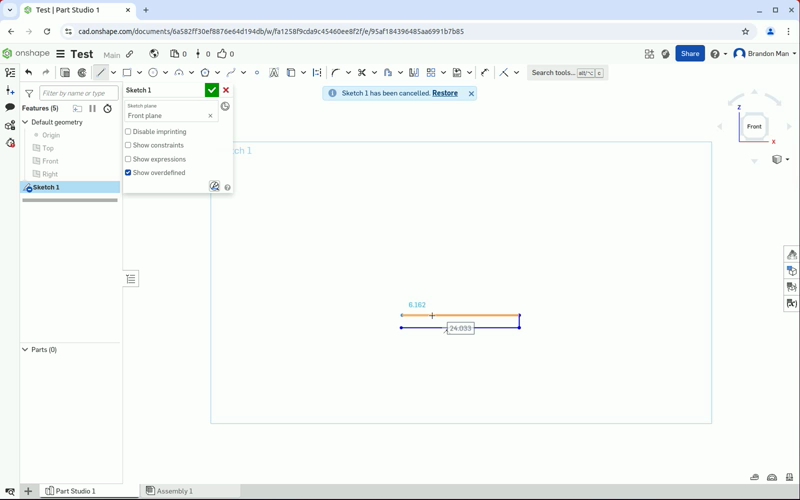
mouse_move(401, 327)
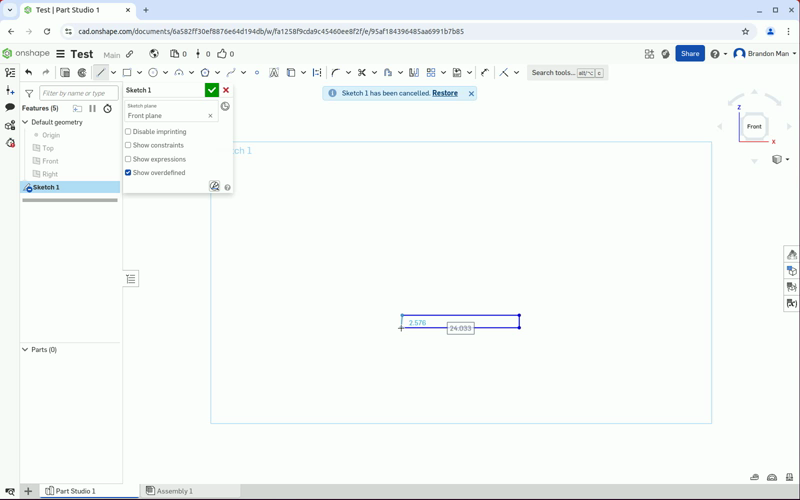
key_up(shift)
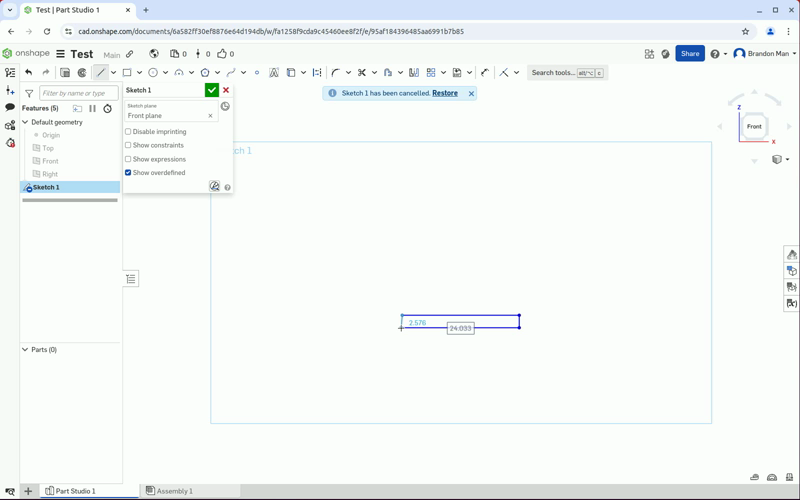
click(401, 327)
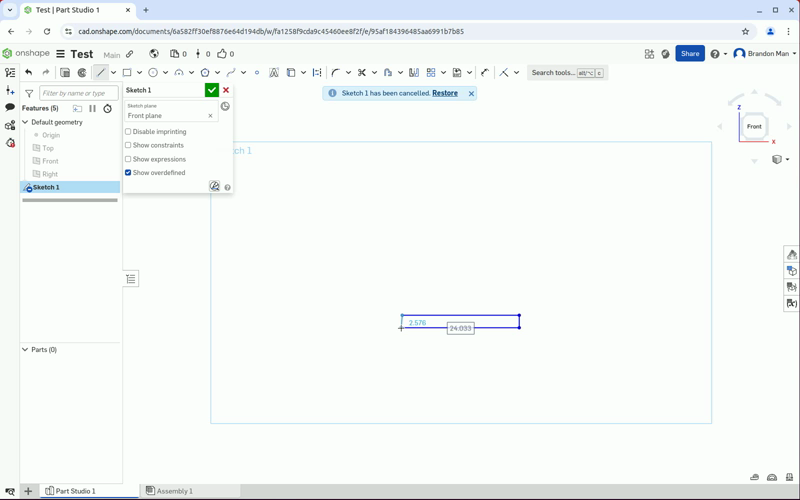
key(esc)
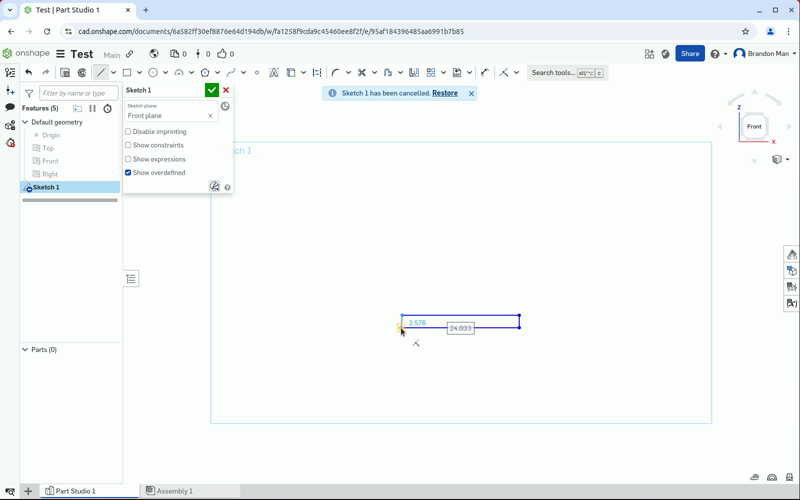
mouse_move(497, 322)
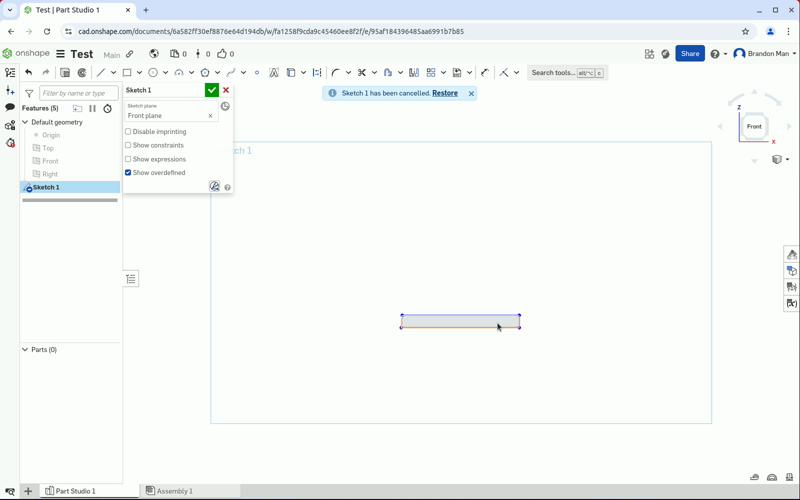
scroll(6)
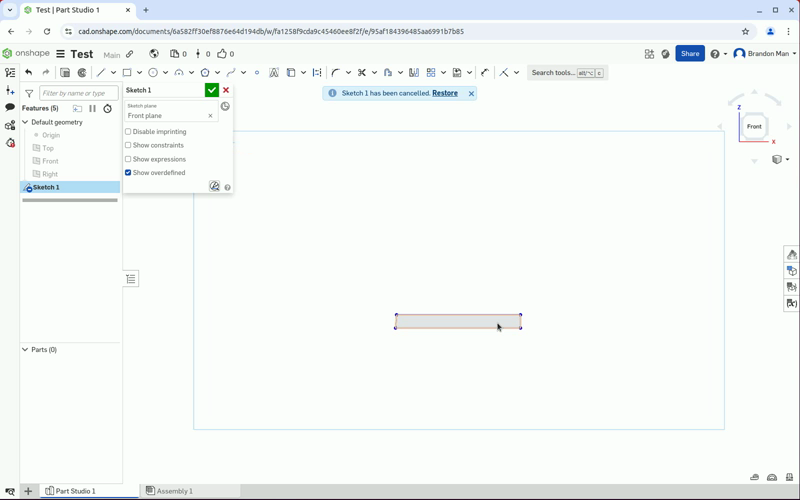
scroll(6)
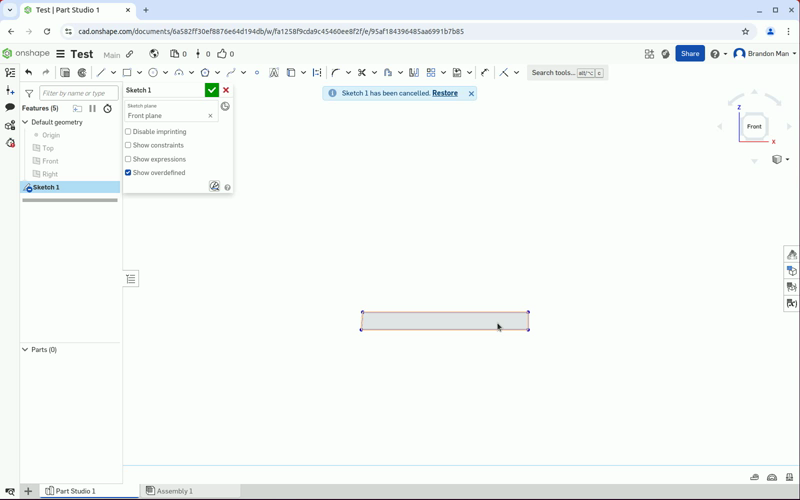
scroll(6)
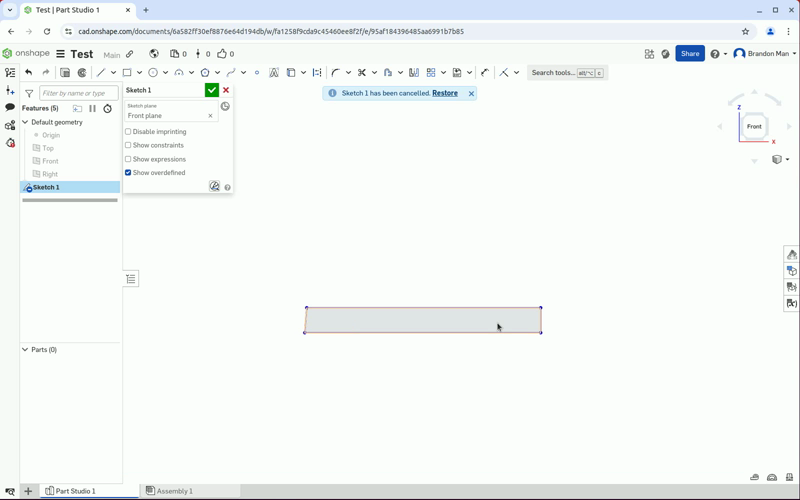
scroll(6)
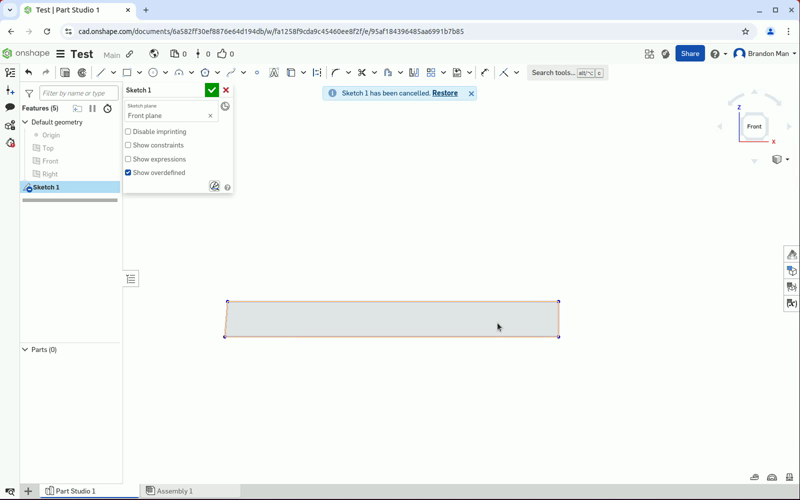
scroll(6)
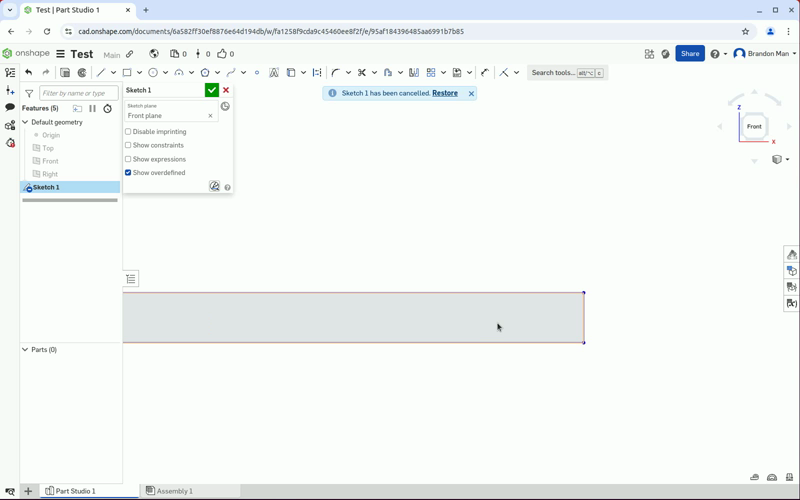
scroll(6)
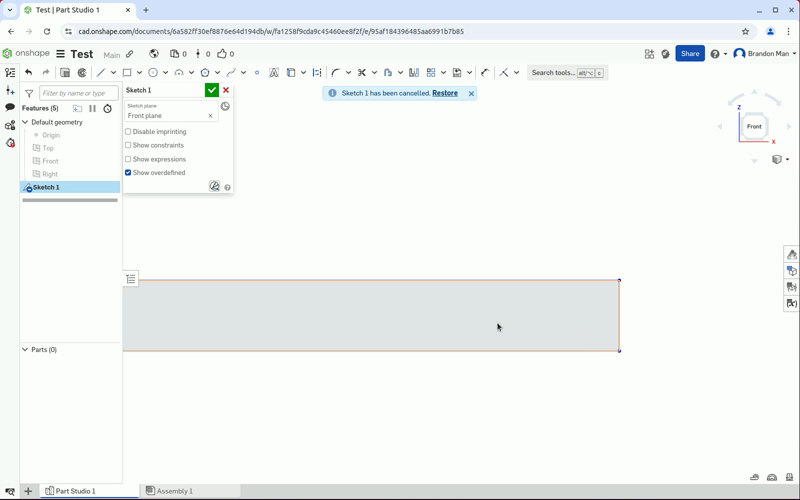
scroll(6)
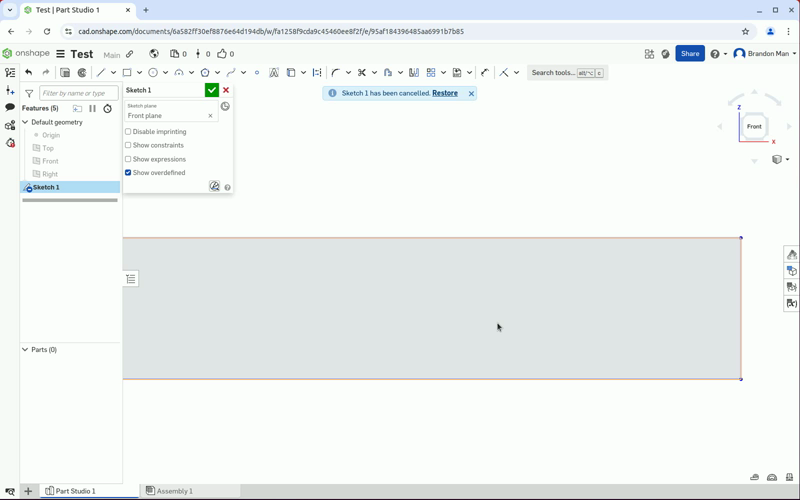
click(497, 322)
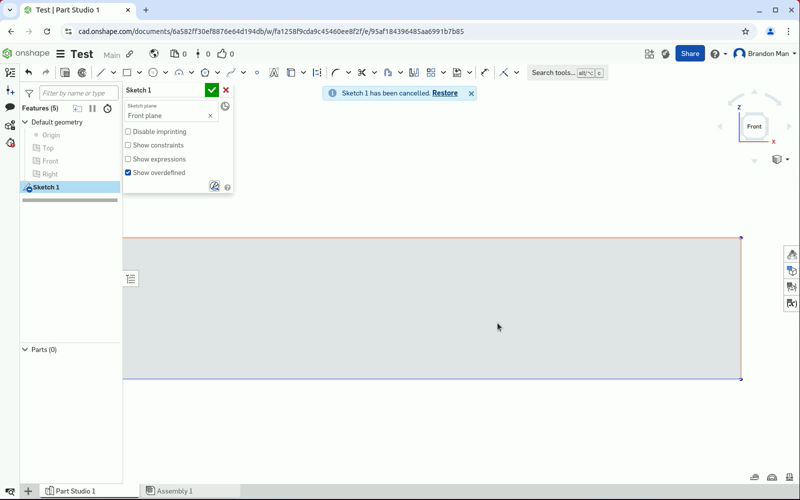
scroll(-6)
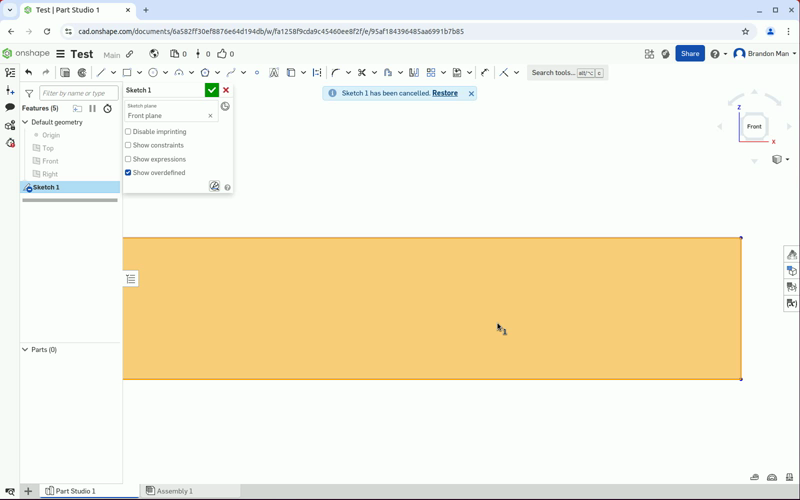
scroll(-6)
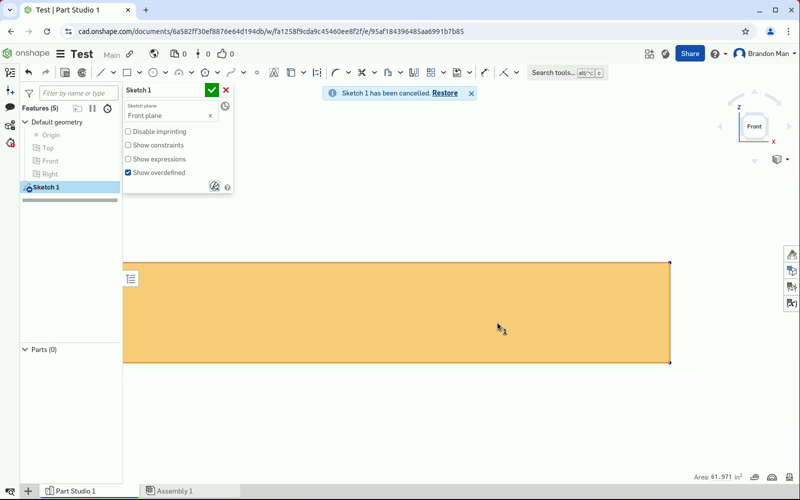
scroll(-6)
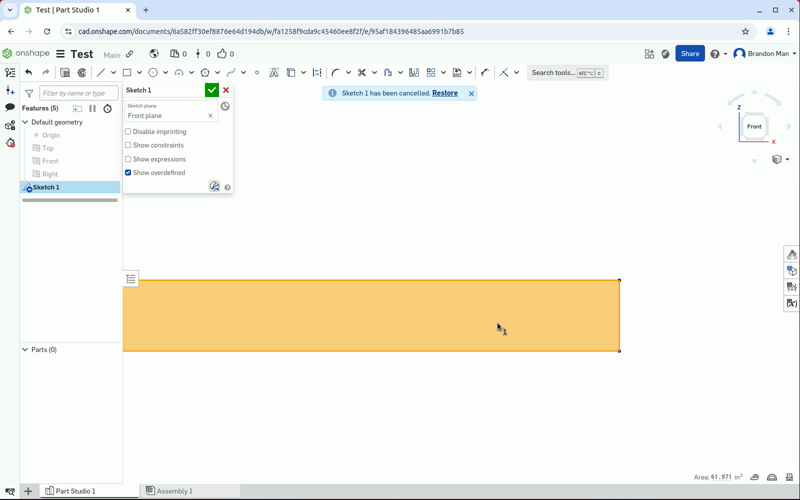
scroll(-6)
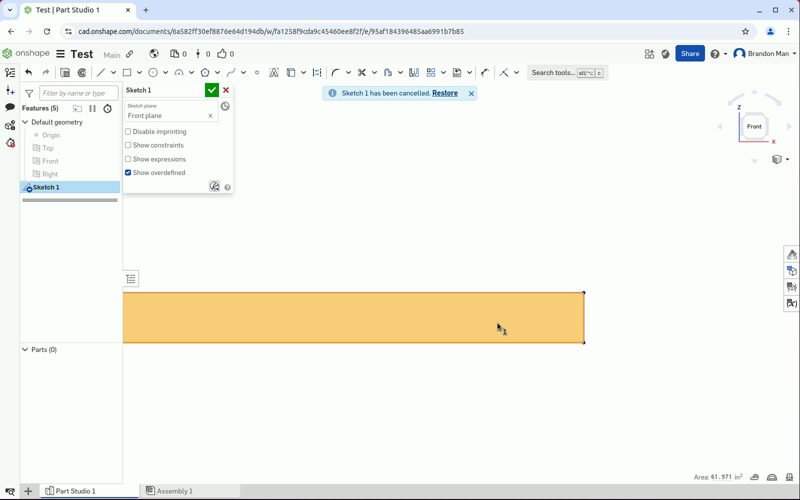
scroll(-6)
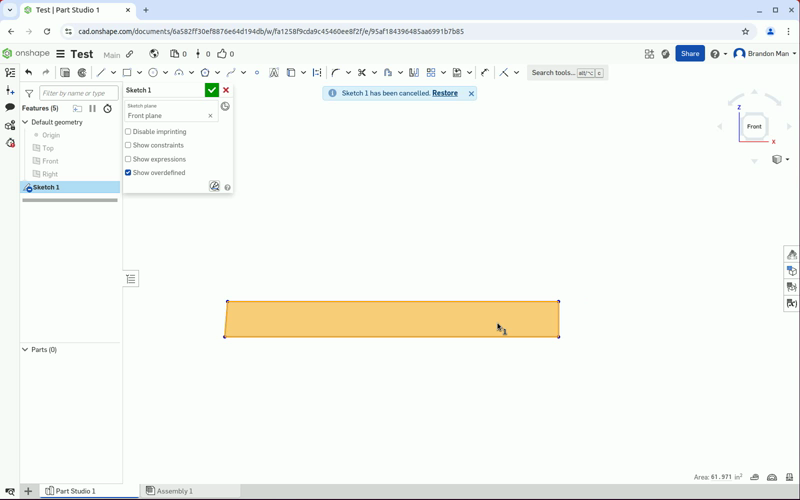
scroll(-6)
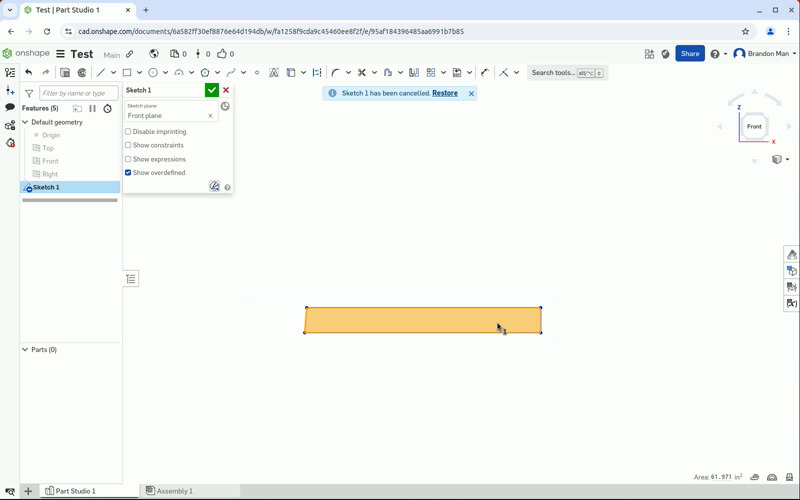
scroll(-6)
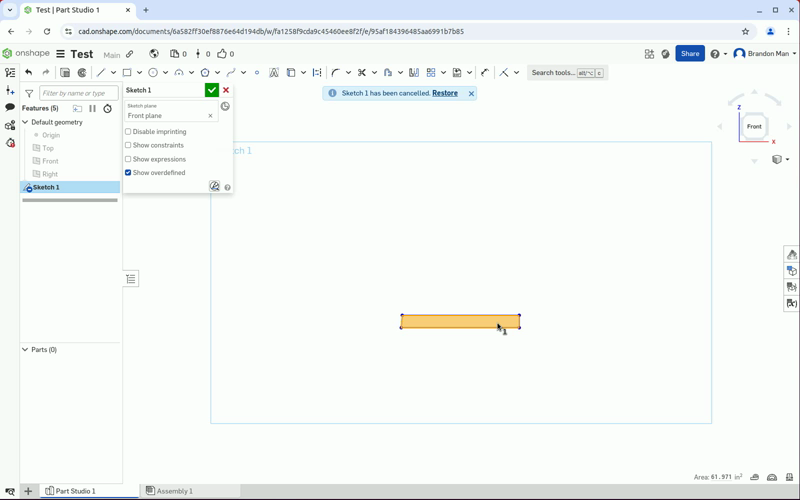
mouse_move(73, 352)
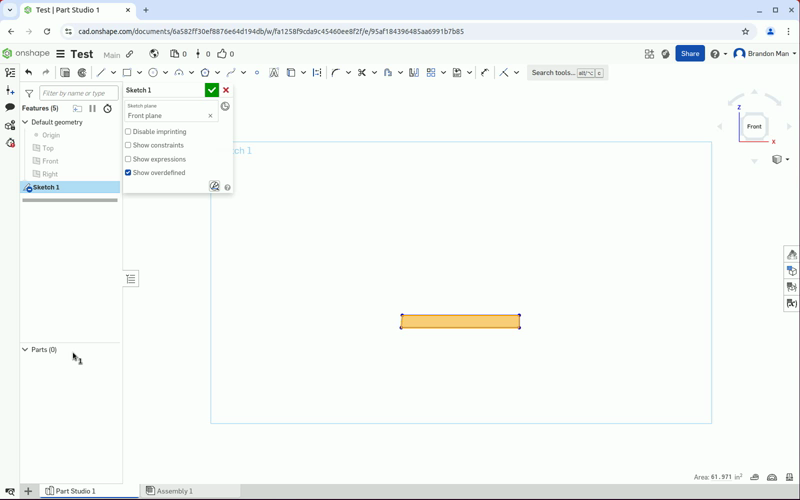
key(shift+y)
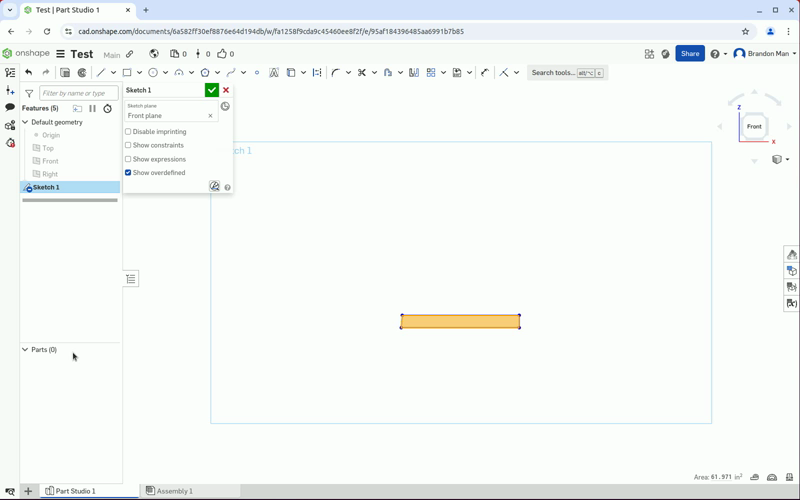
key(shift+e)
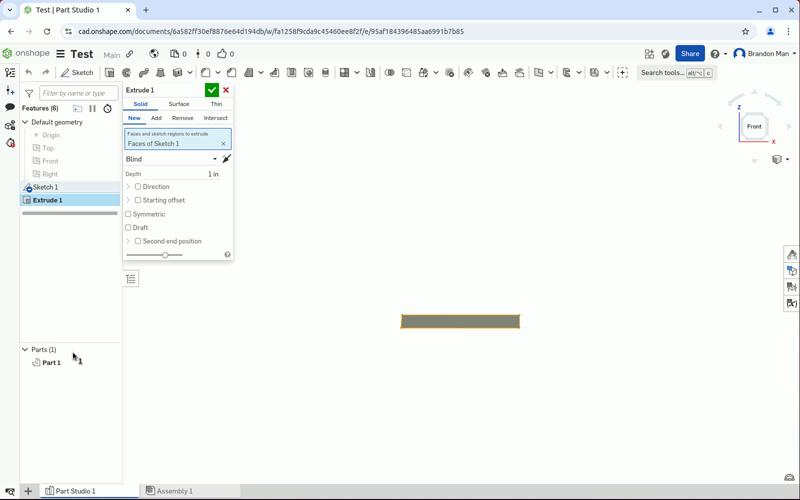
mouse_move(143, 106)
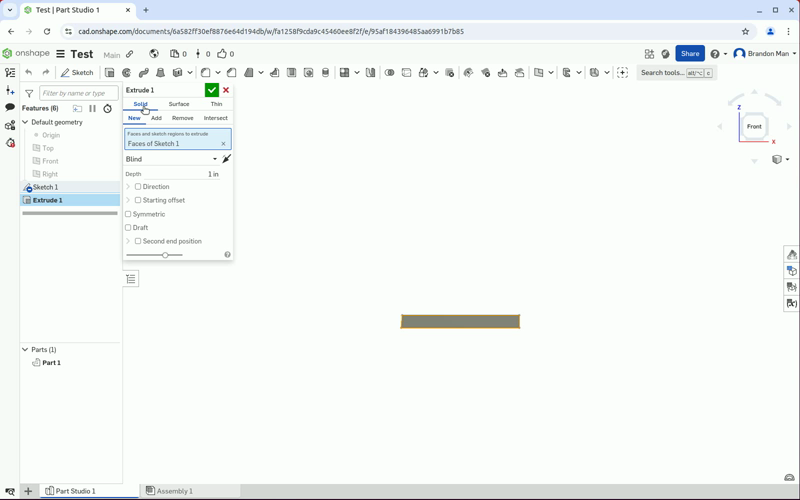
click(143, 106)
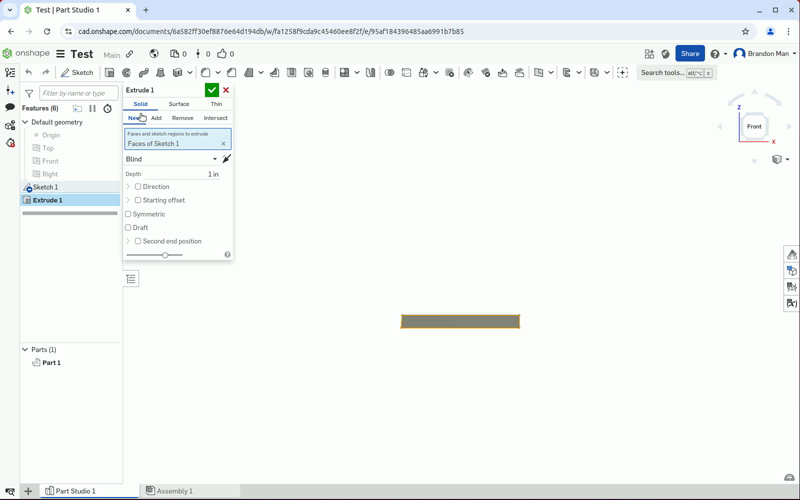
mouse_move(137, 120)
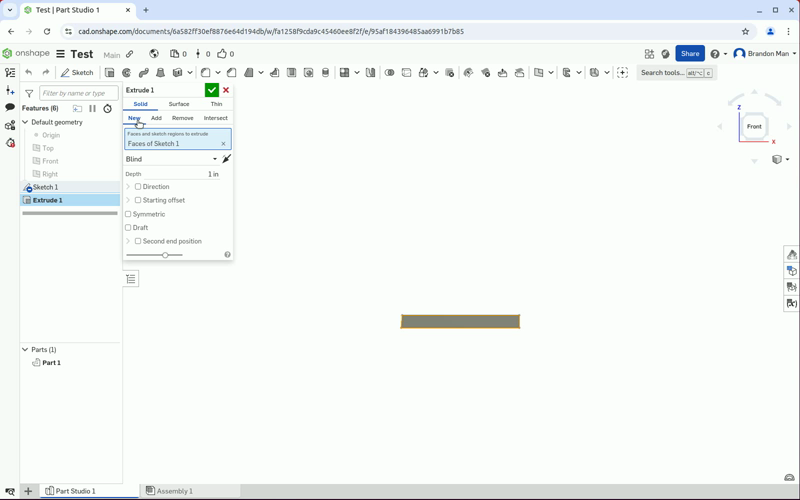
click(137, 120)
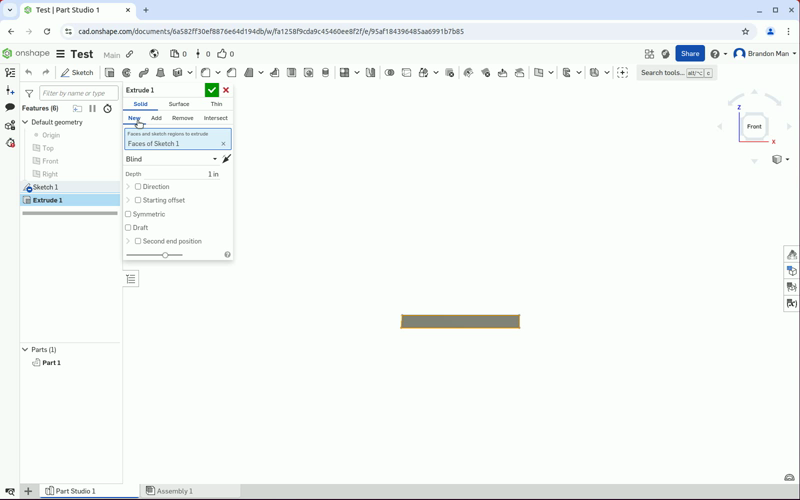
key(tab, 4)
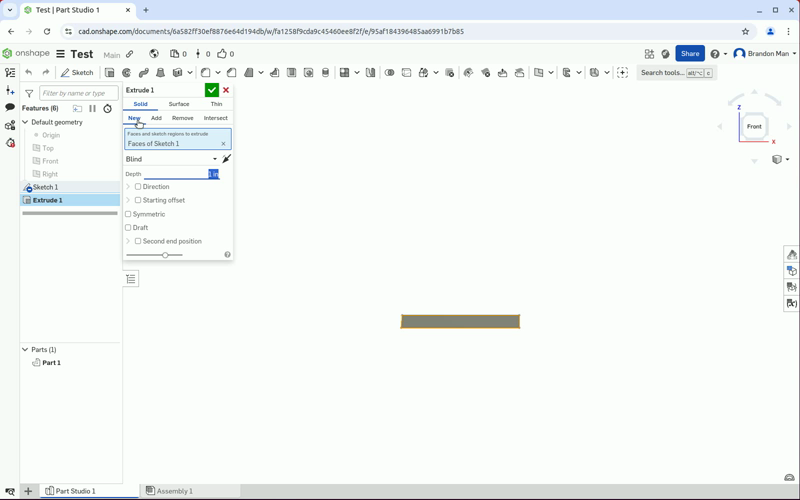
text(-23.108)
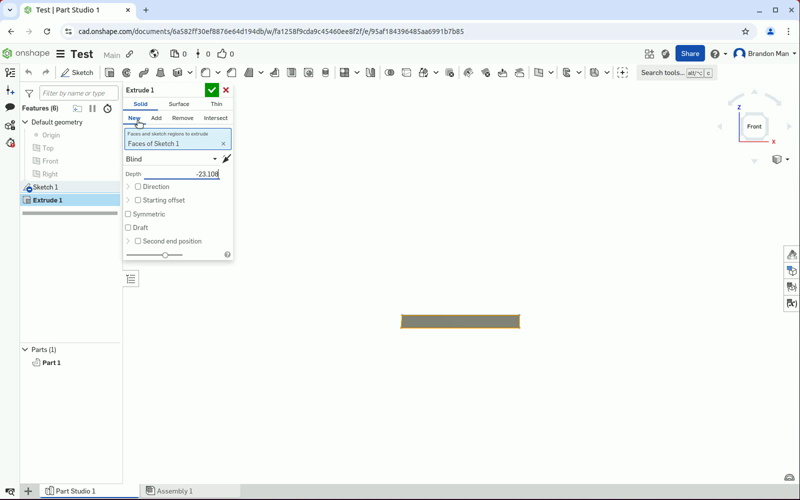
key(enter)
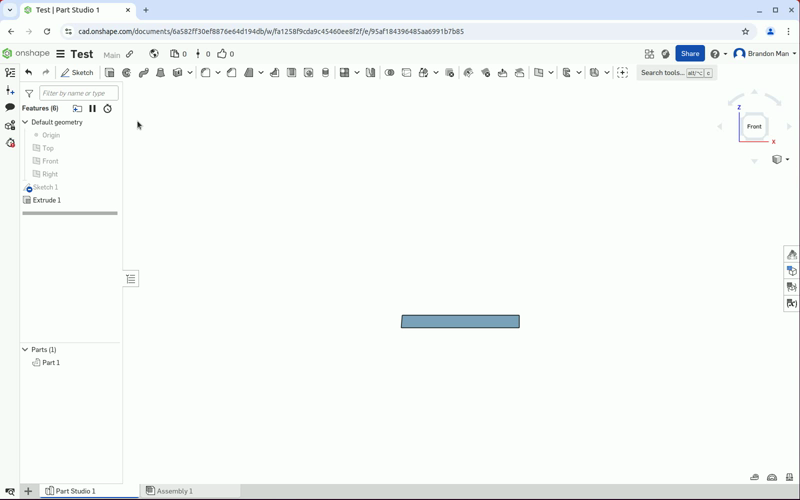
key(shift+h)
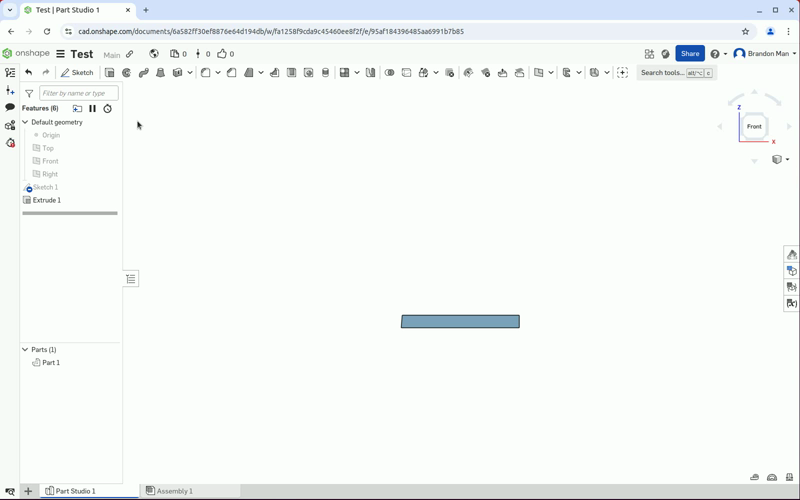
key(shift+h)
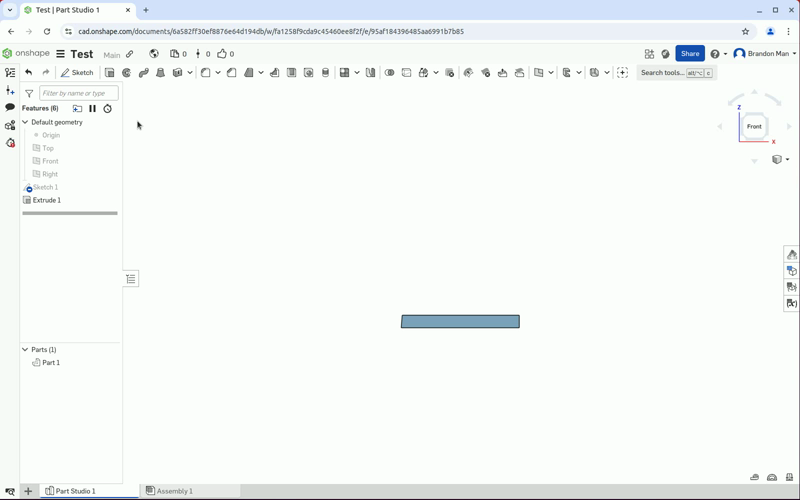
mouse_move(73, 189)
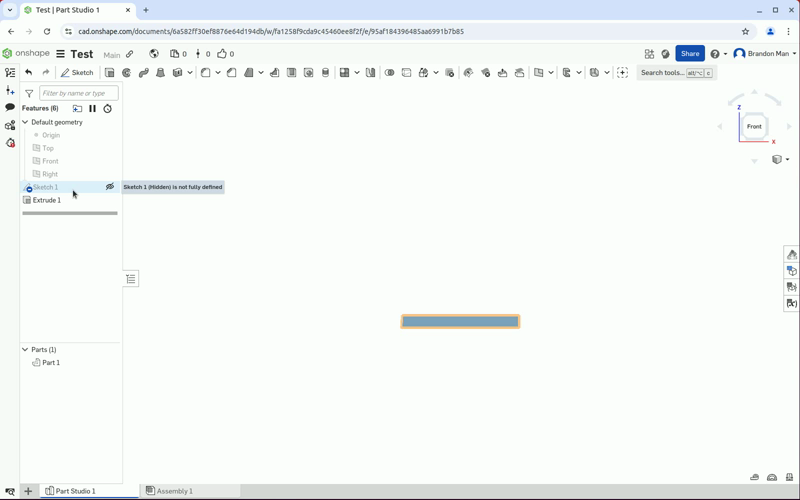
click(73, 189)
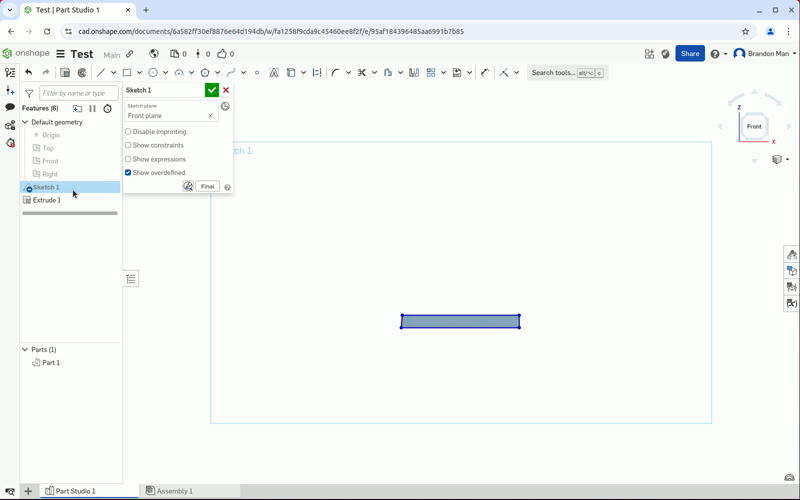
mouse_move(229, 92)
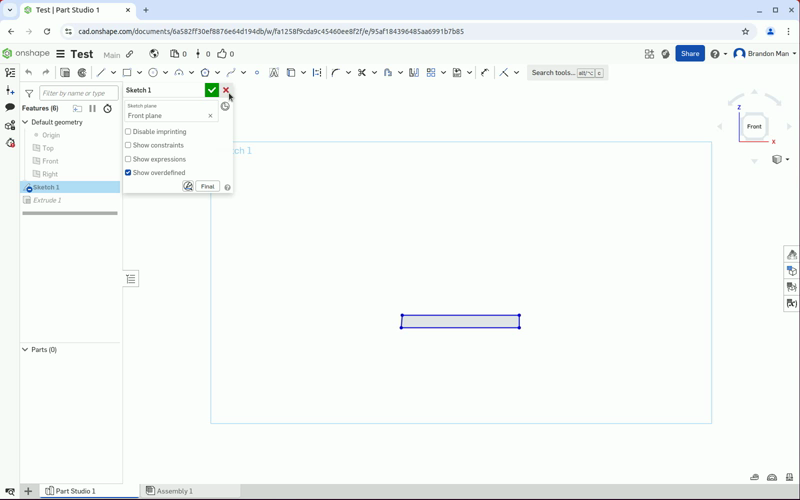
click(229, 92)
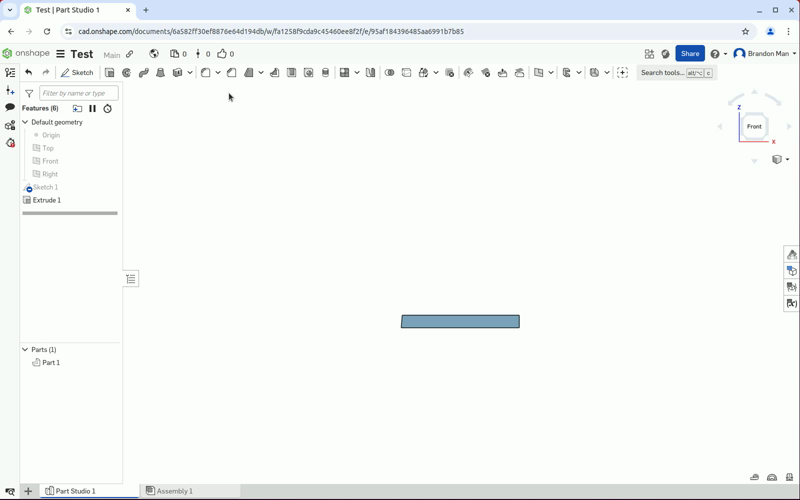
mouse_move(73, 352)
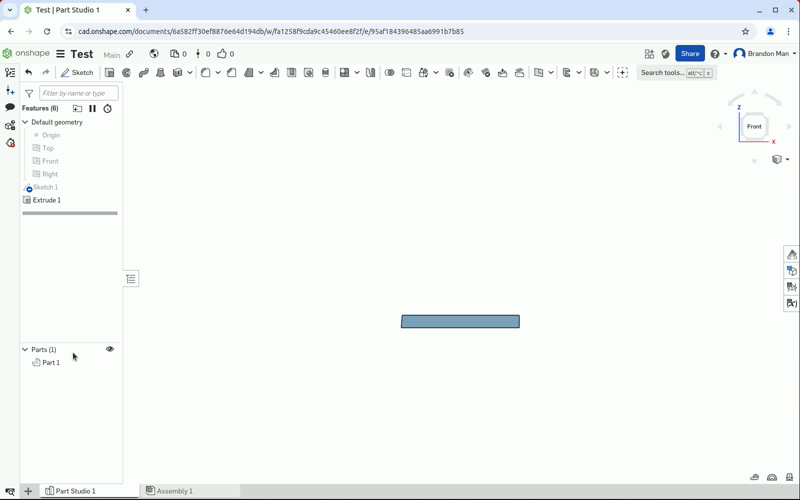
key(y)
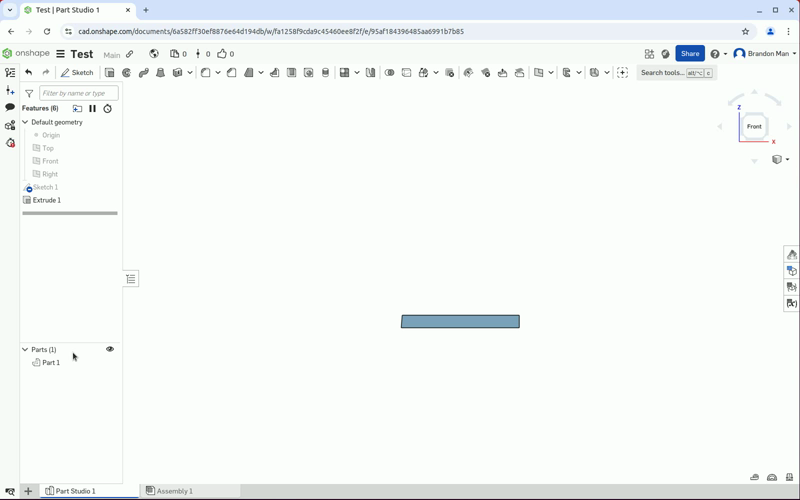
key(shift+p)
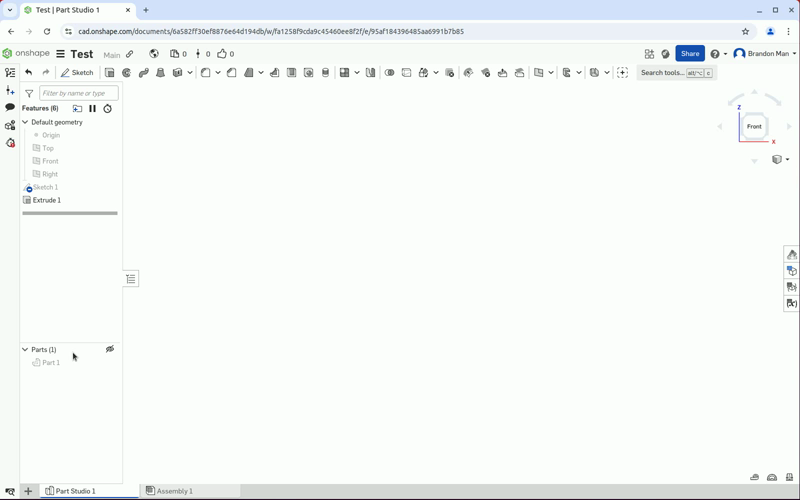
key(space)
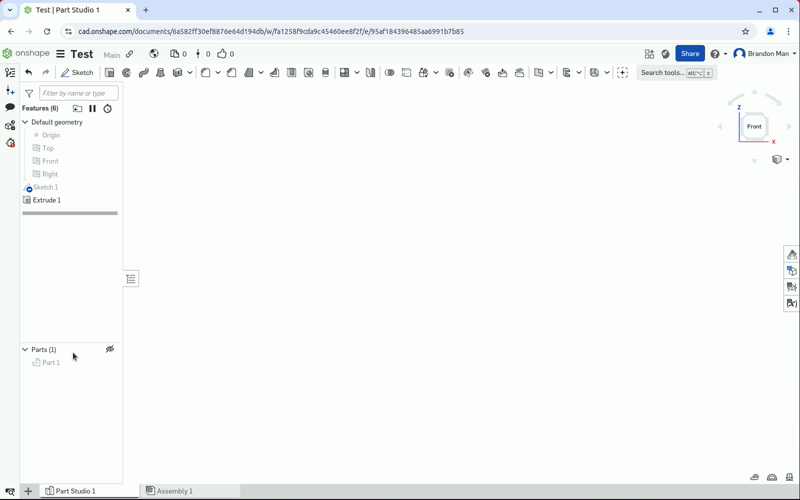
key_down(shift)
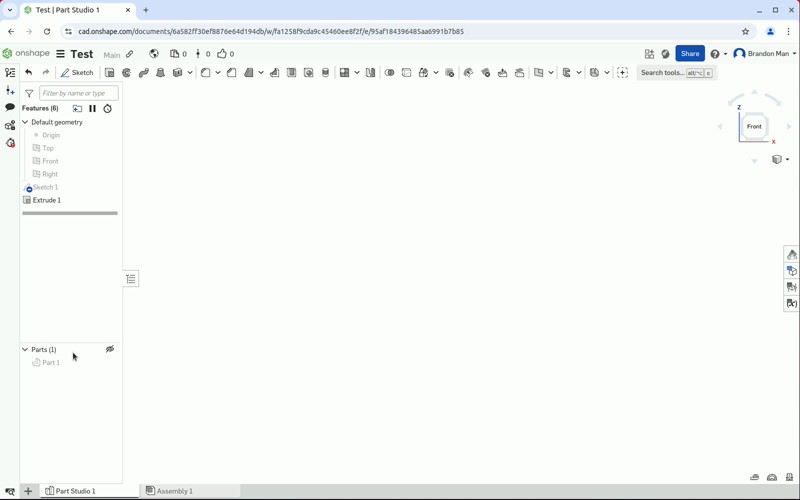
key(down)
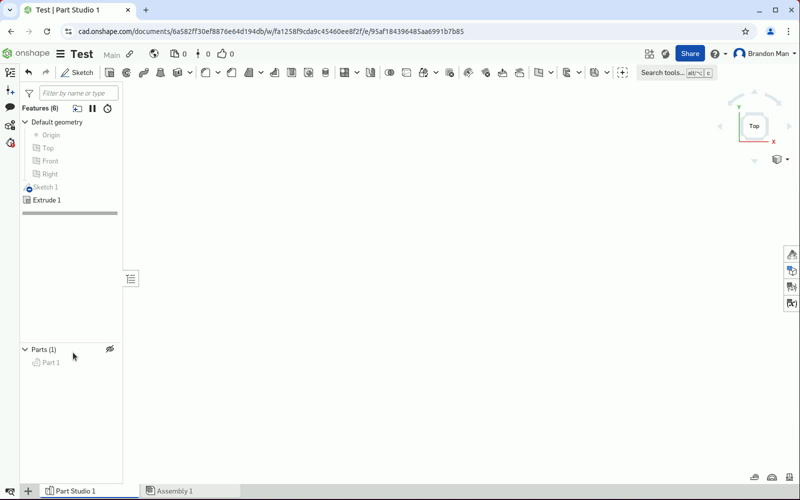
key_up(shift)
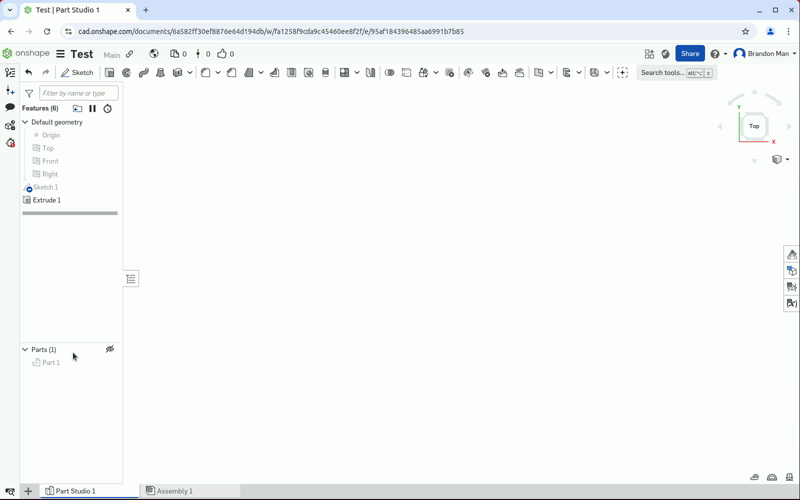
mouse_move(73, 352)
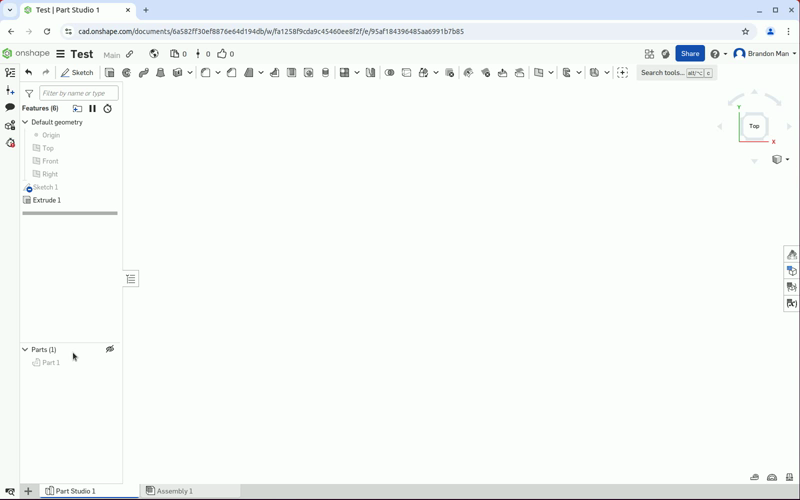
key(shift+y)
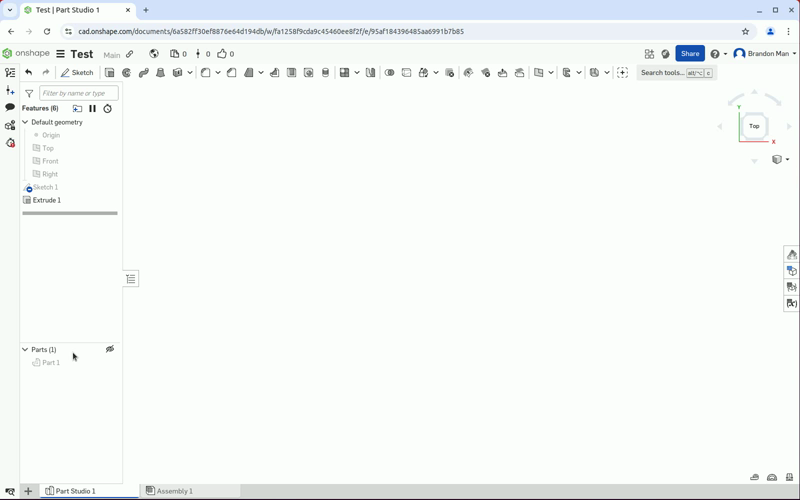
key(shift+s)
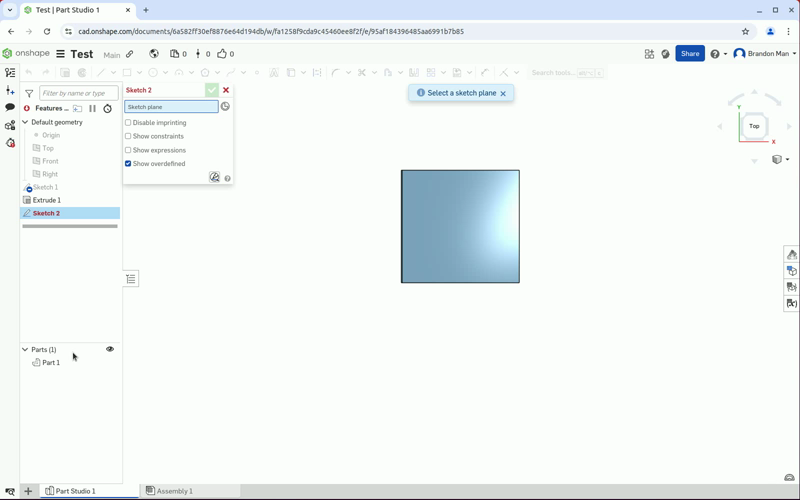
mouse_move(73, 150)
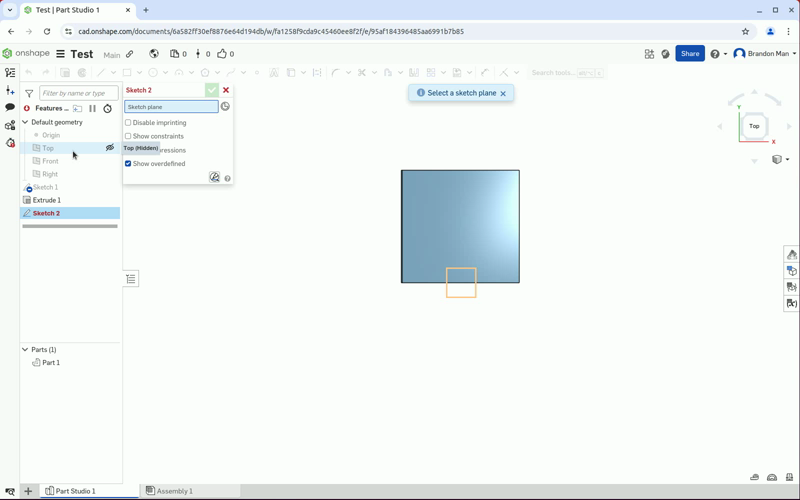
click(73, 150)
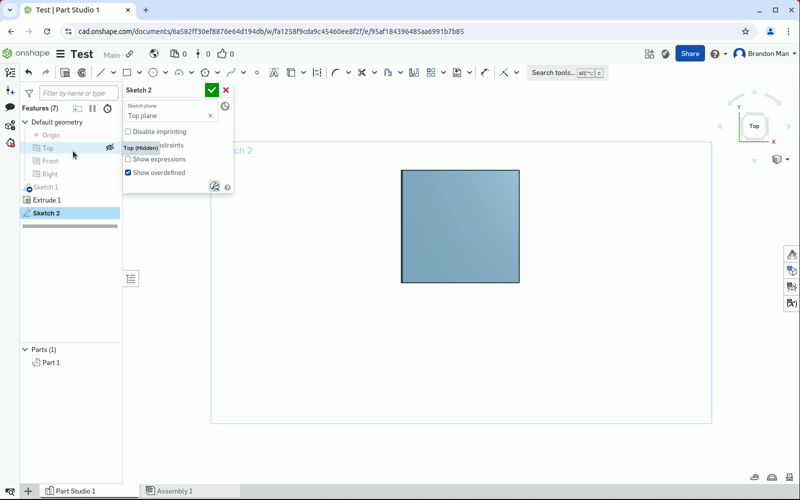
mouse_move(73, 352)
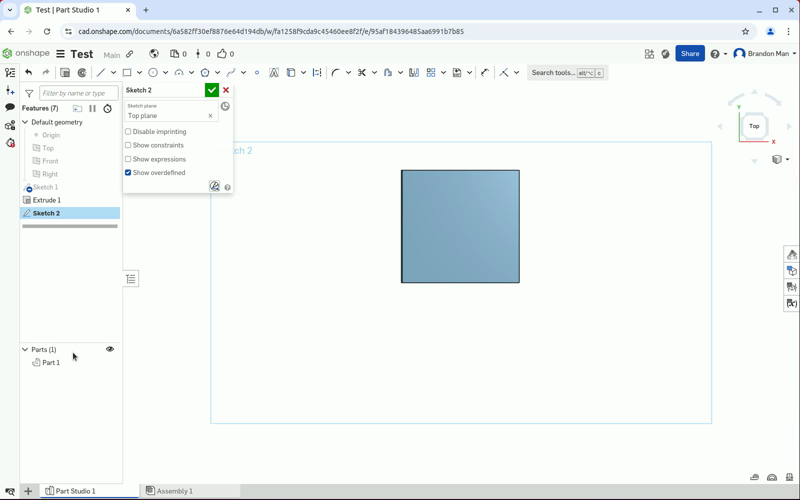
key(y)
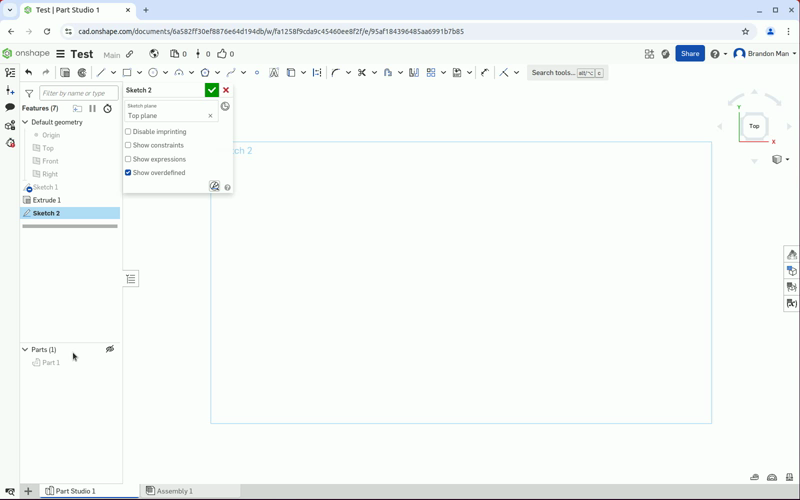
key(l)
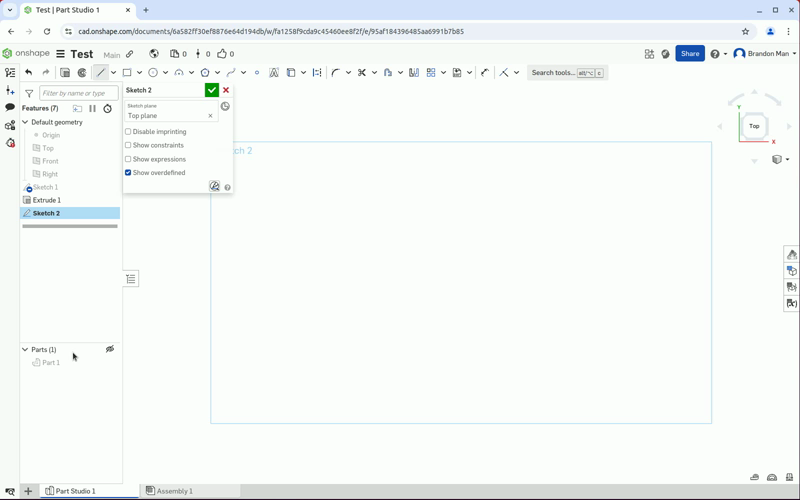
key_down(shift)
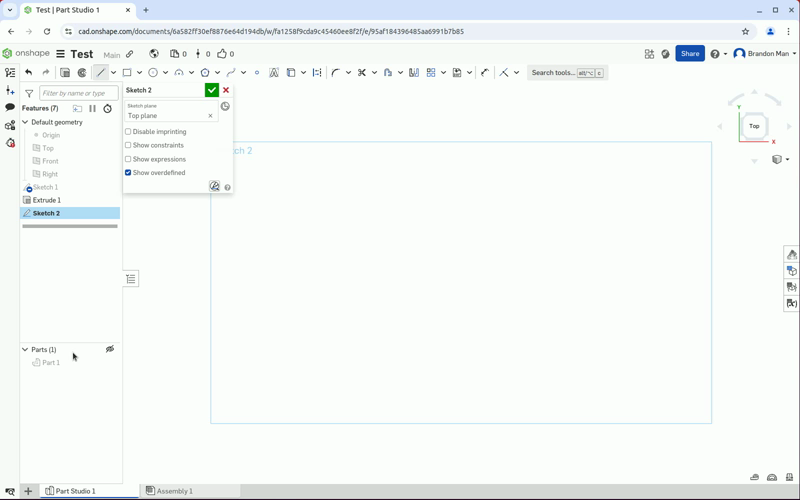
mouse_move(487, 282)
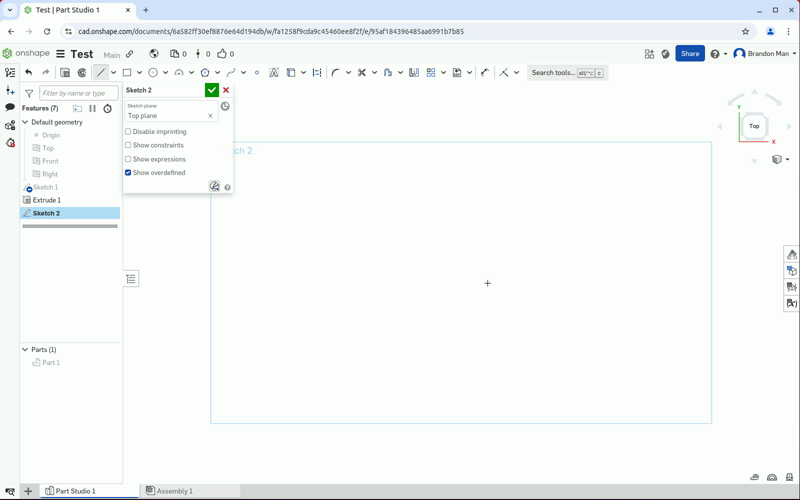
click(487, 282)
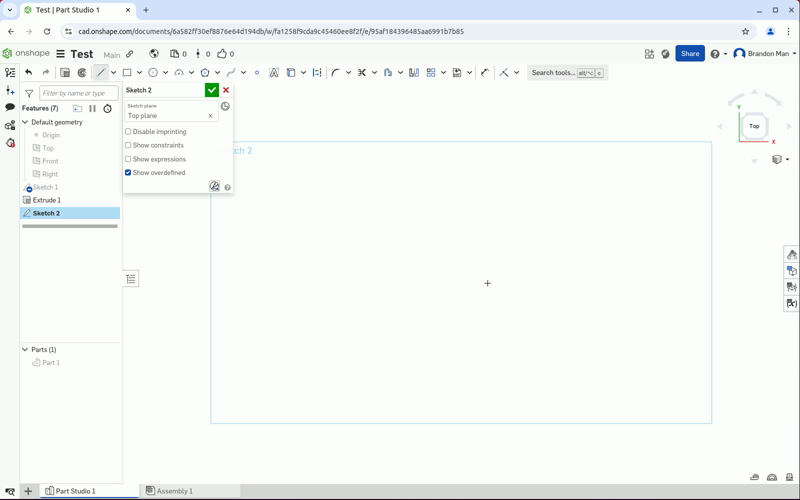
key_up(shift)
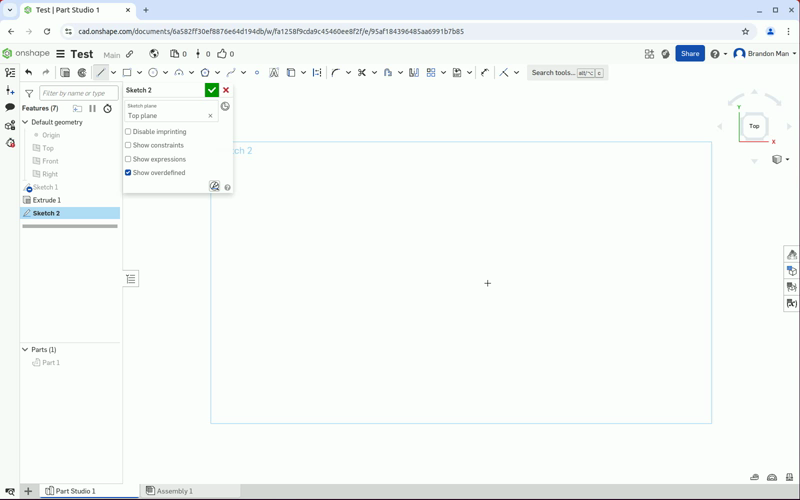
key_down(shift)
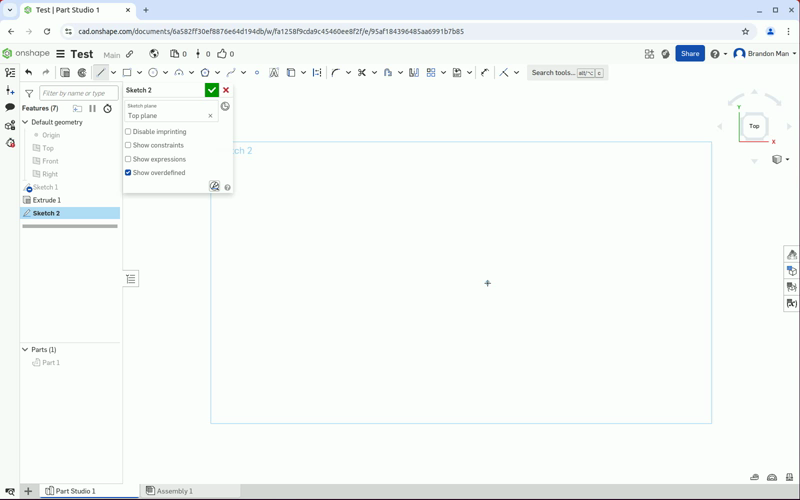
mouse_move(517, 282)
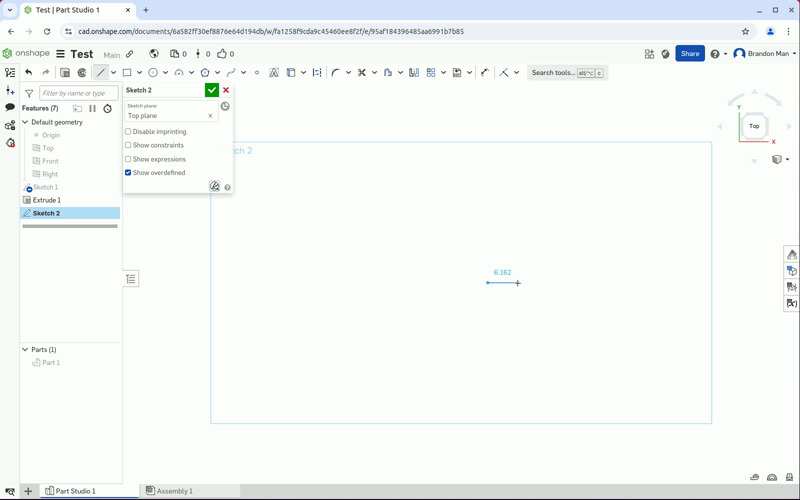
mouse_move(519, 282)
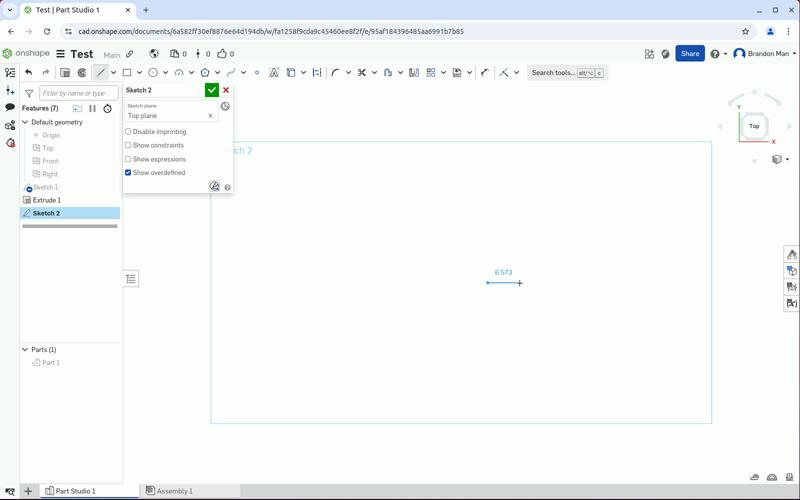
click(519, 282)
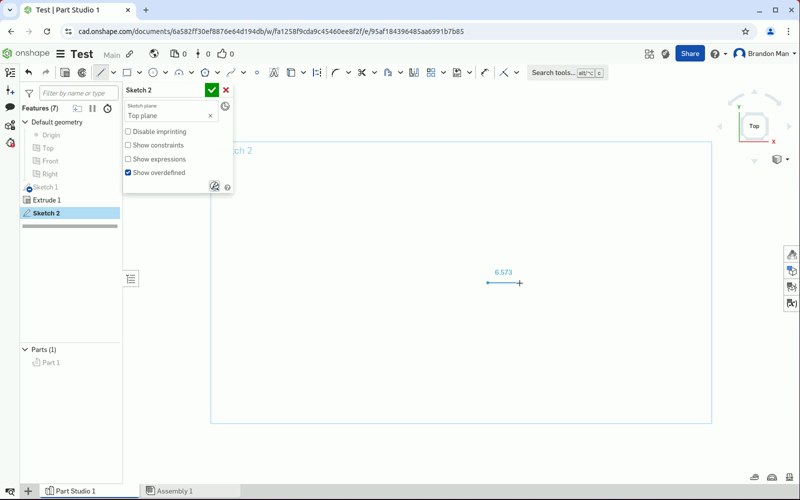
key_up(shift)
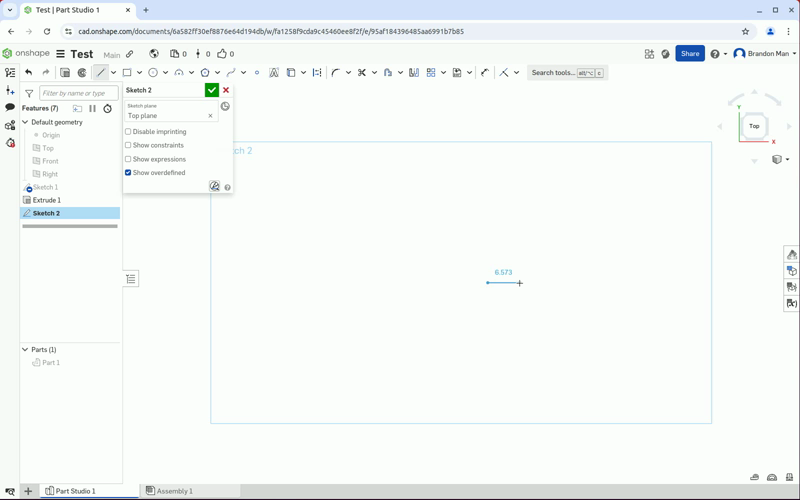
key_down(shift)
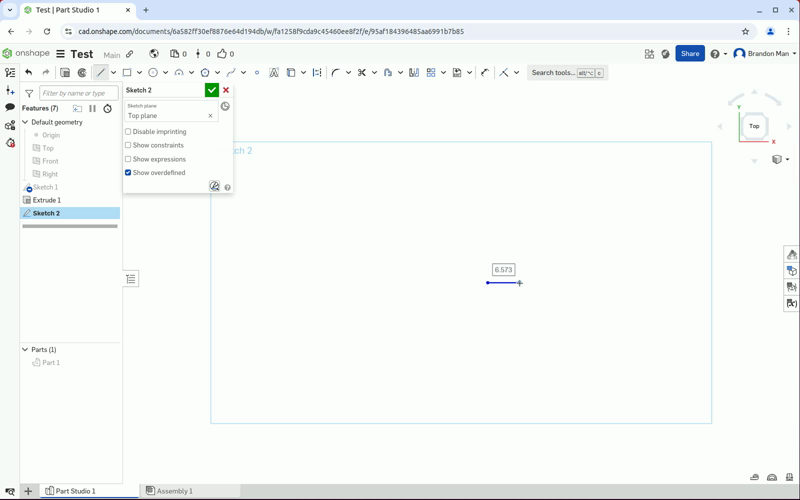
mouse_move(549, 282)
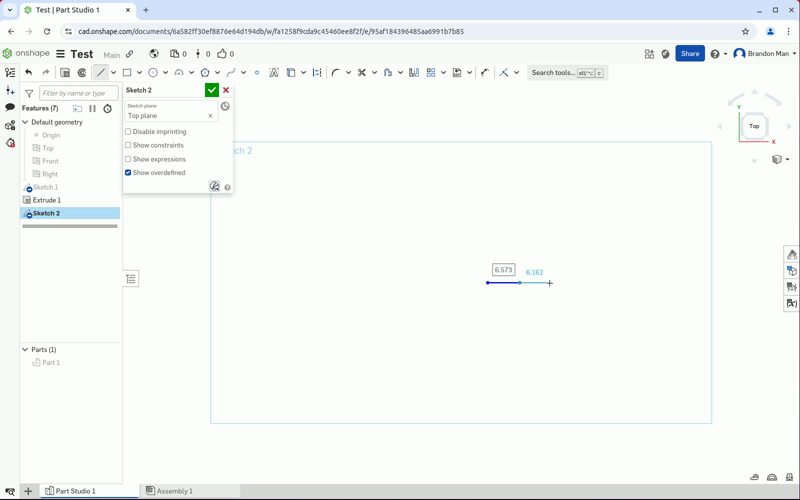
mouse_move(522, 244)
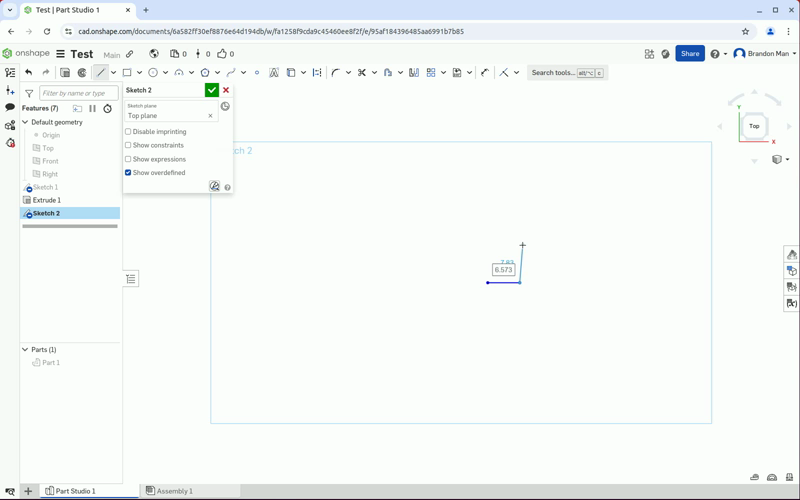
click(522, 244)
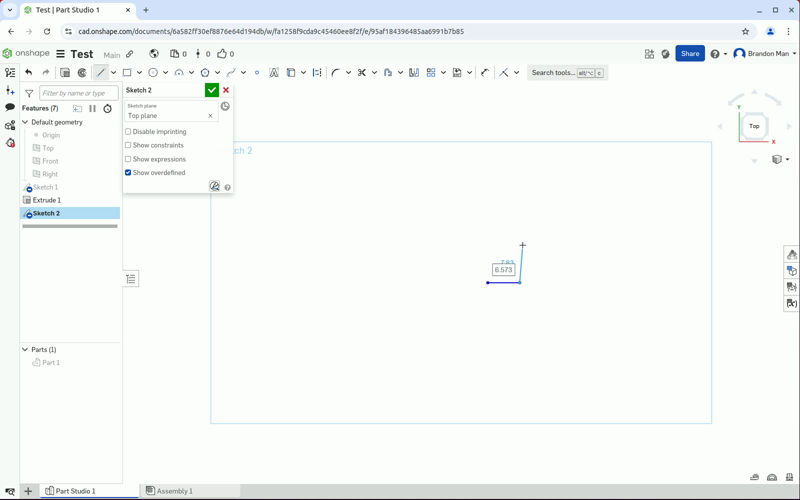
key_up(shift)
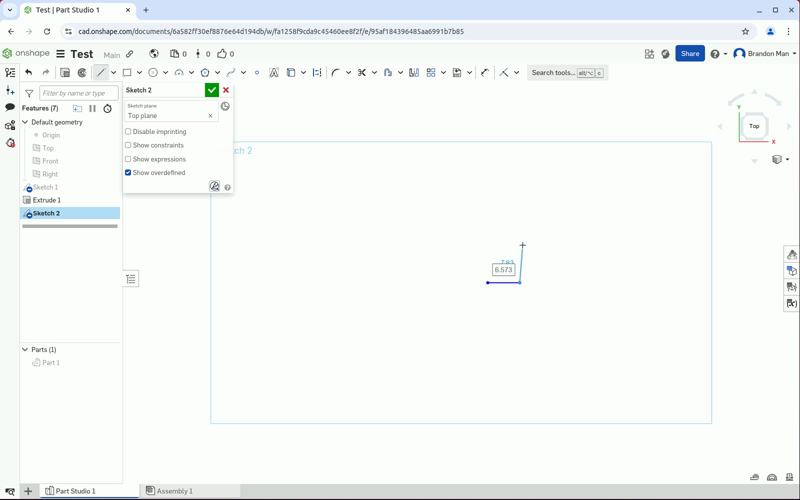
key_down(shift)
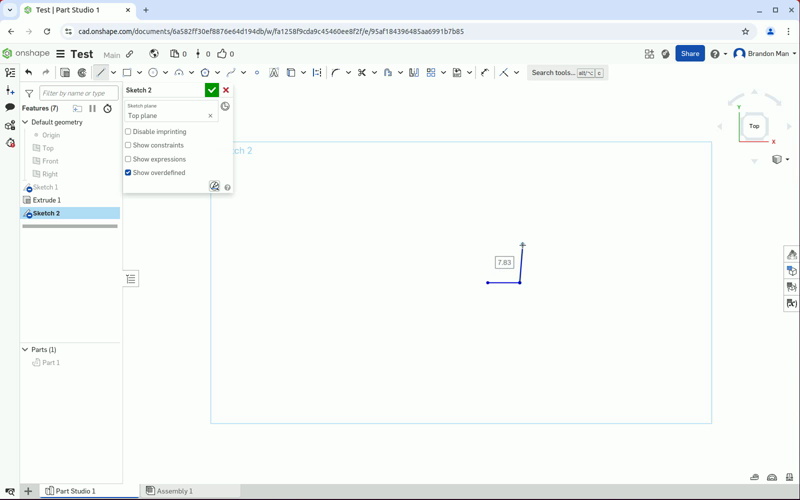
mouse_move(552, 244)
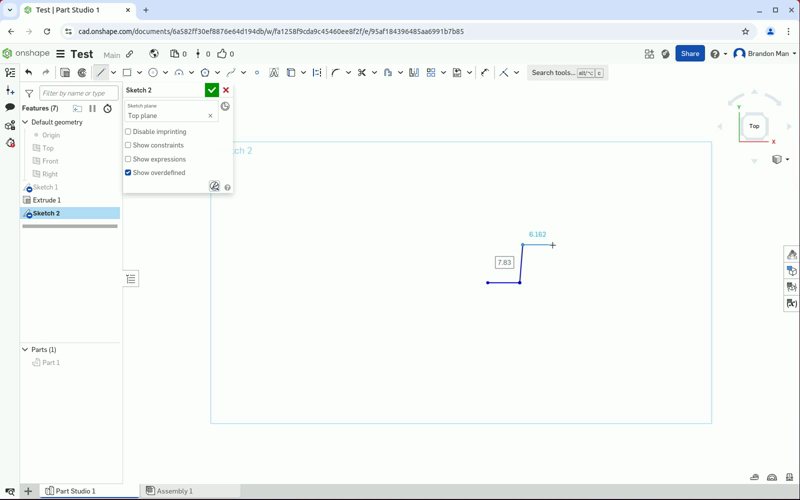
mouse_move(487, 244)
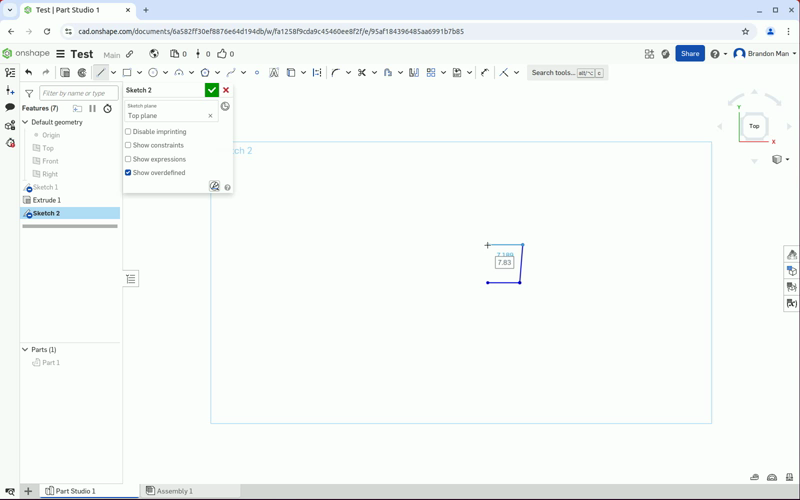
click(487, 244)
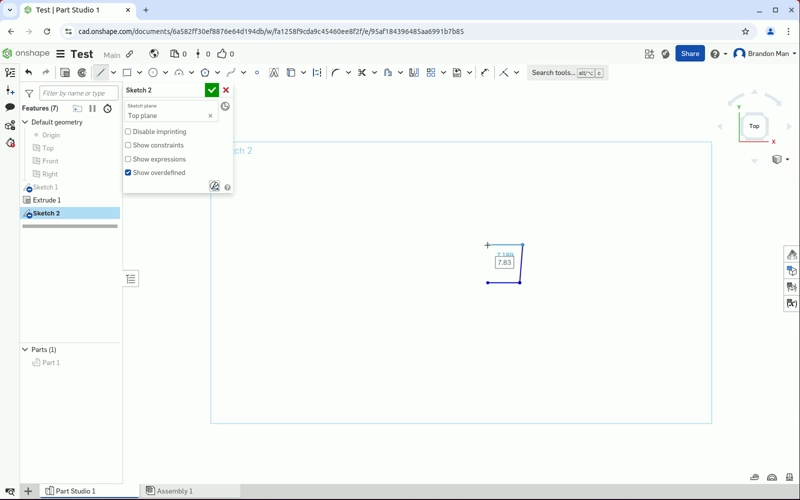
key_up(shift)
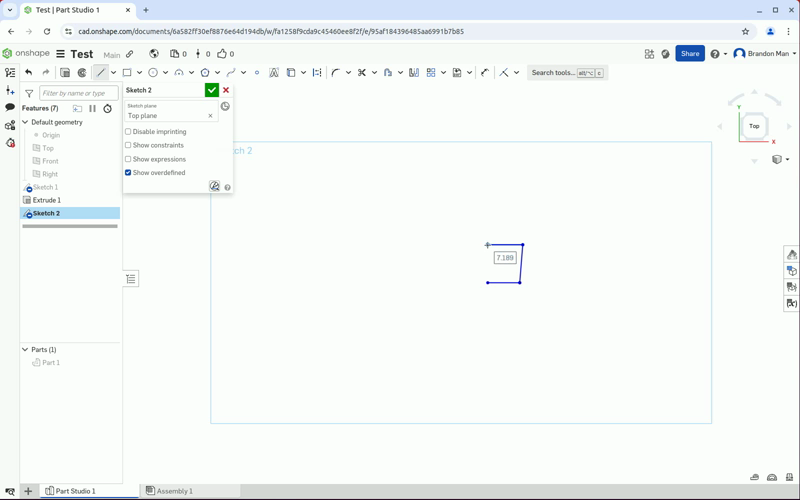
mouse_move(517, 244)
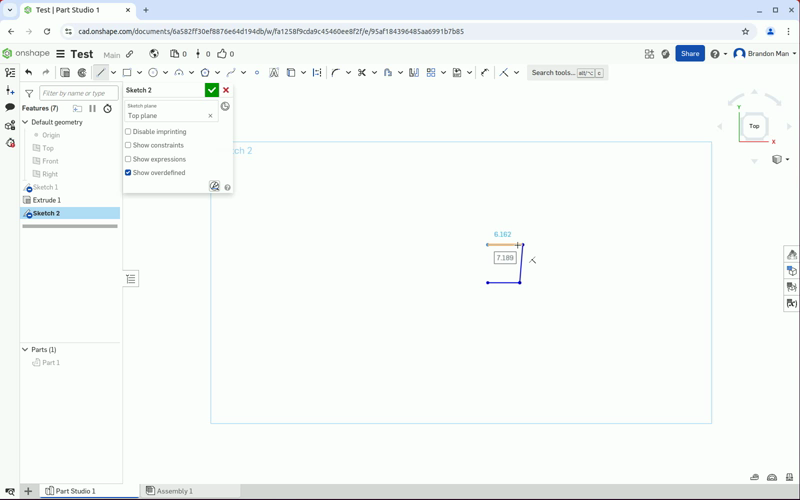
key_down(shift)
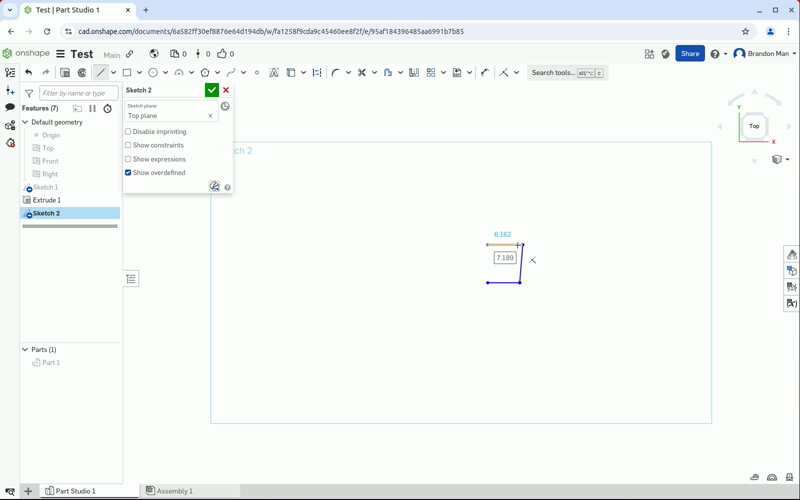
mouse_move(487, 282)
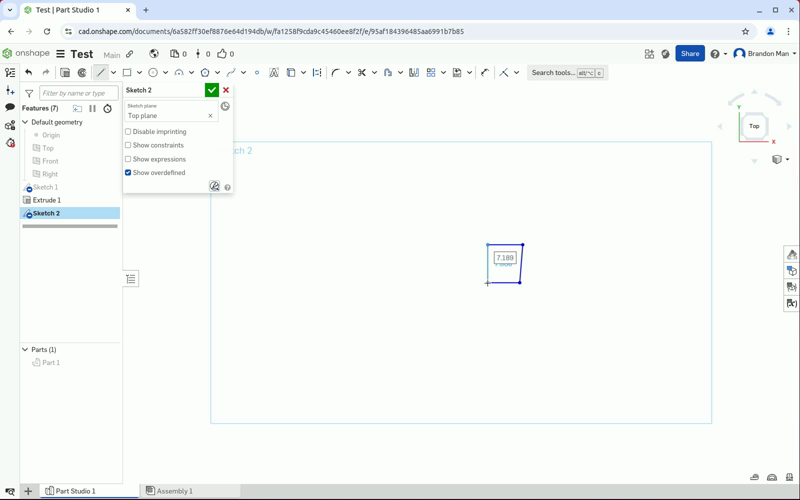
key_up(shift)
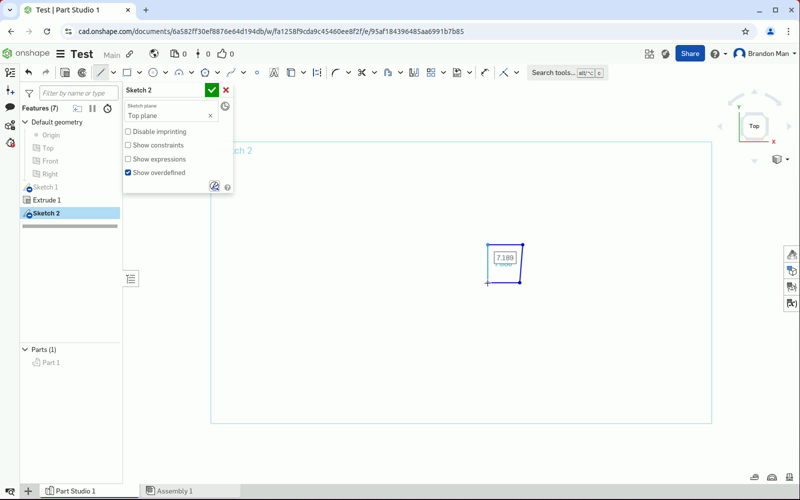
click(487, 282)
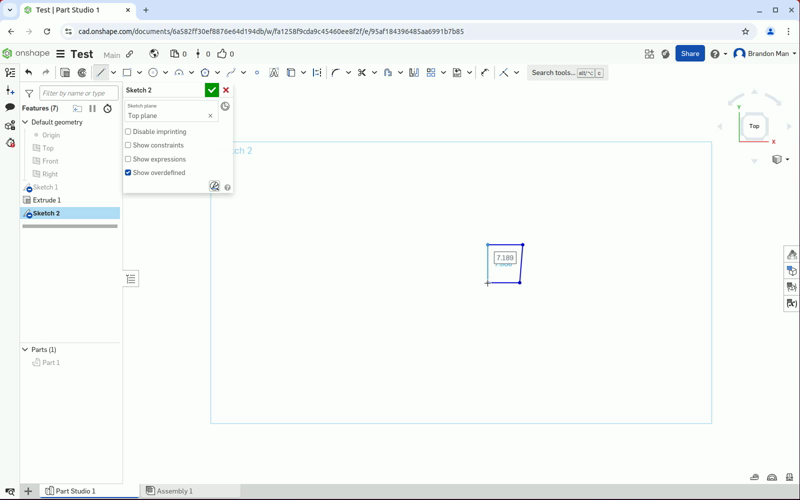
key(esc)
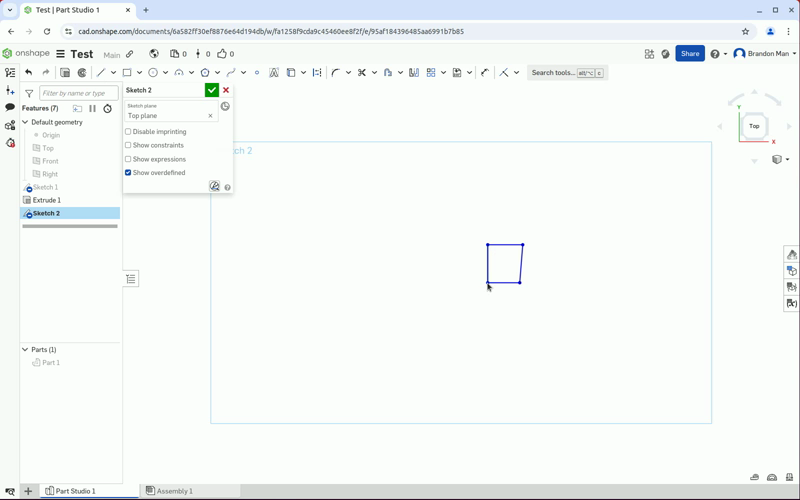
mouse_move(501, 279)
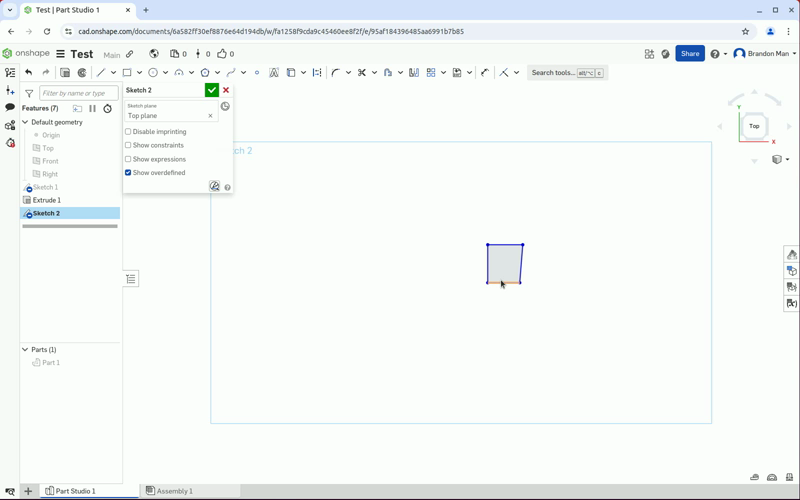
scroll(6)
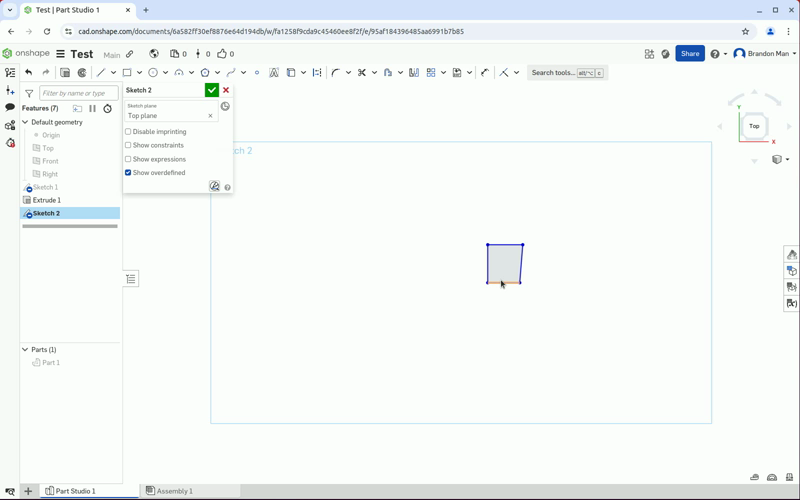
scroll(6)
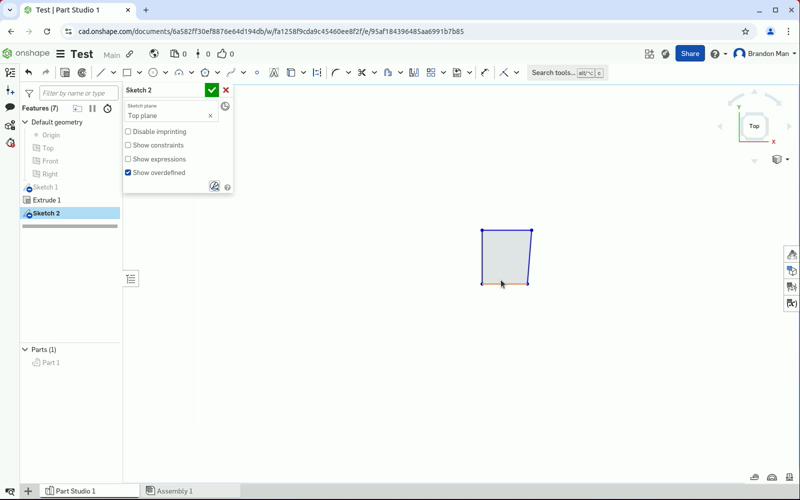
scroll(6)
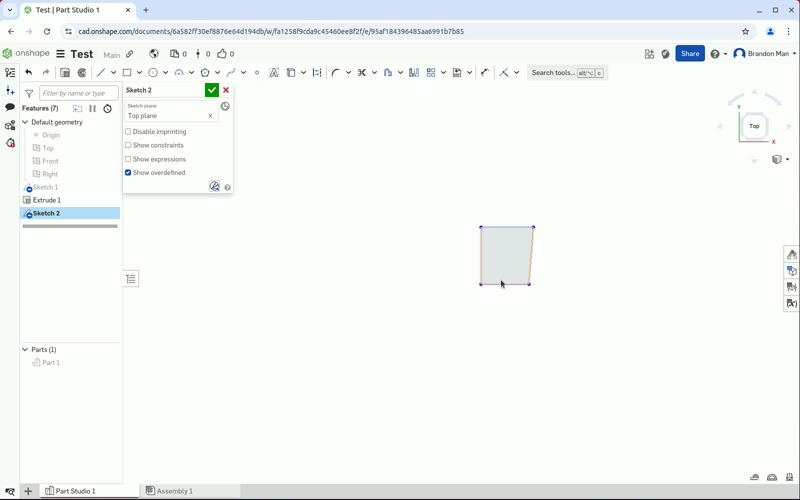
scroll(6)
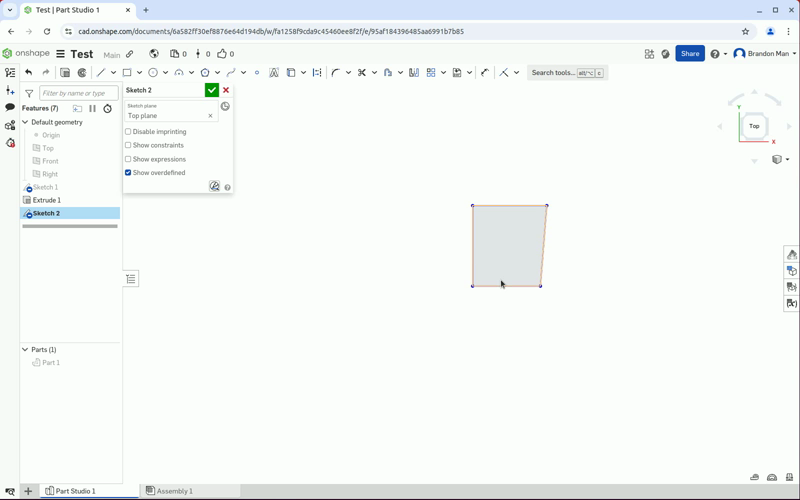
scroll(6)
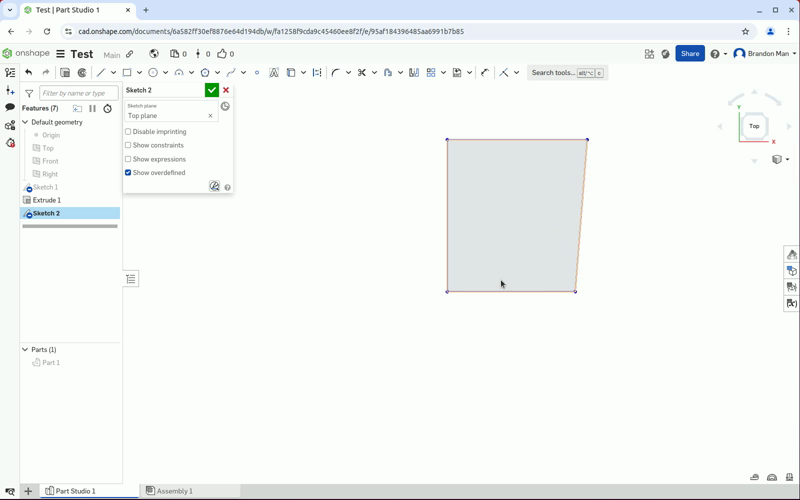
scroll(6)
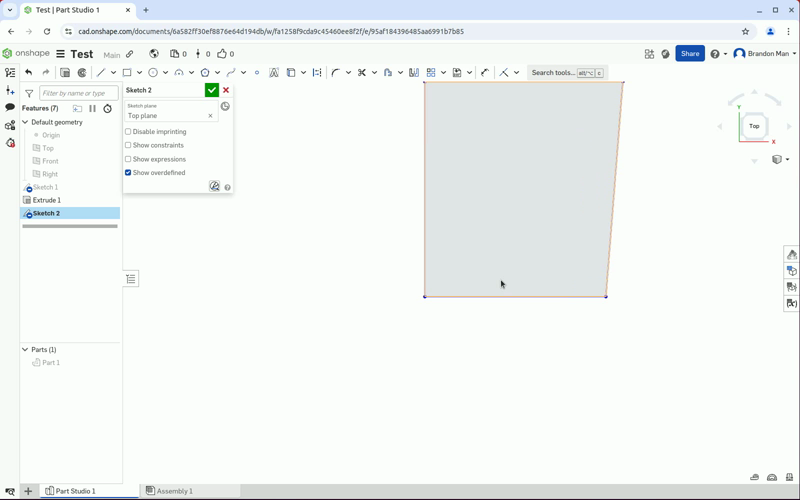
scroll(6)
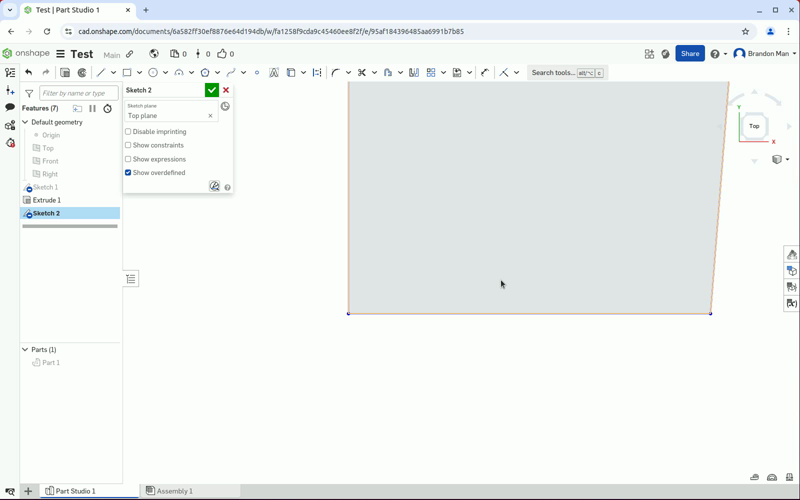
click(501, 279)
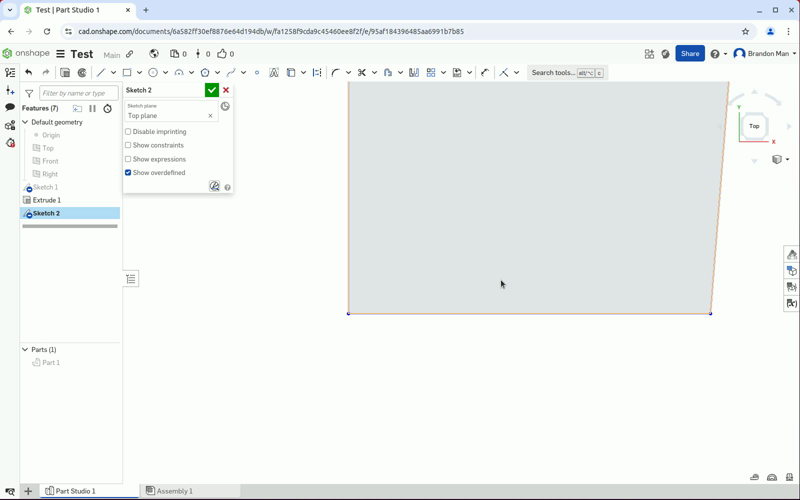
scroll(-6)
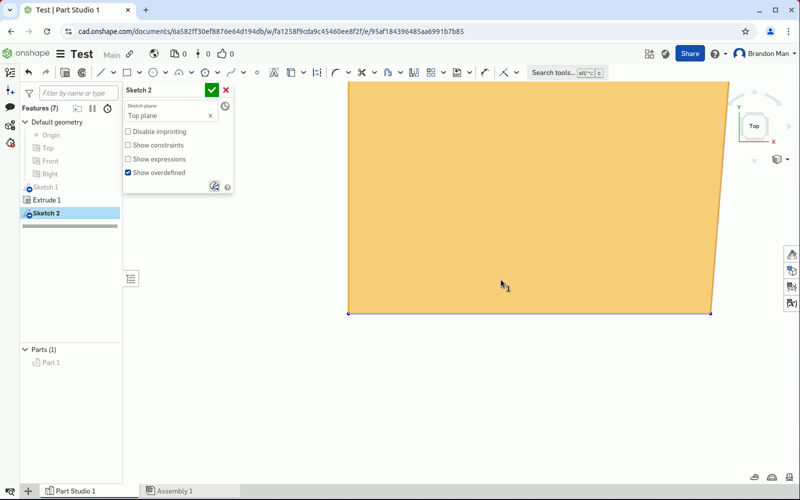
scroll(-6)
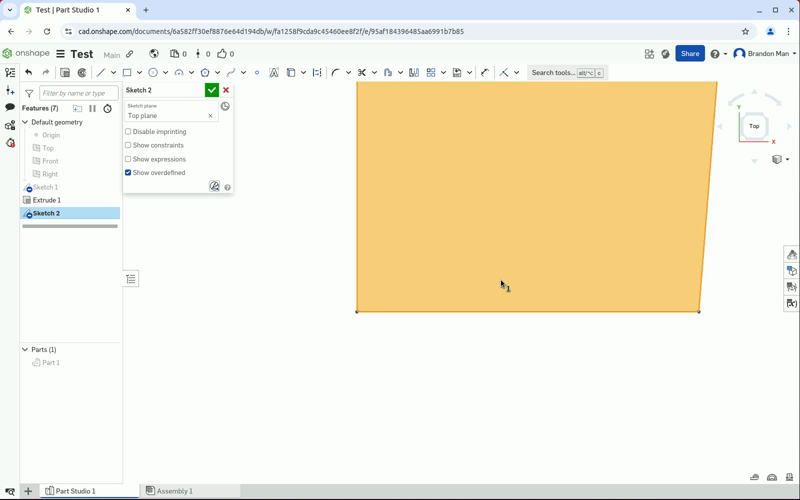
scroll(-6)
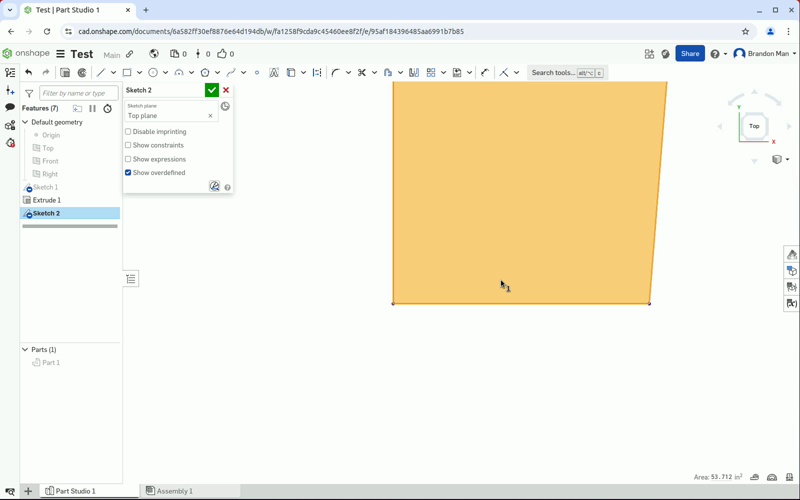
scroll(-6)
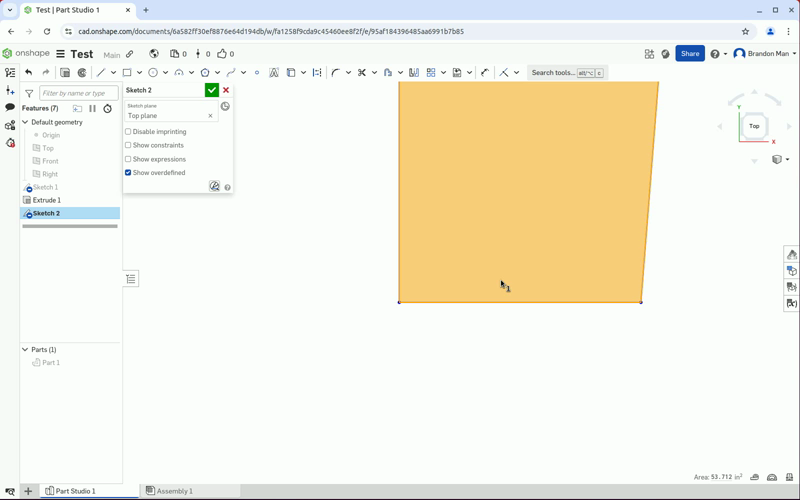
scroll(-6)
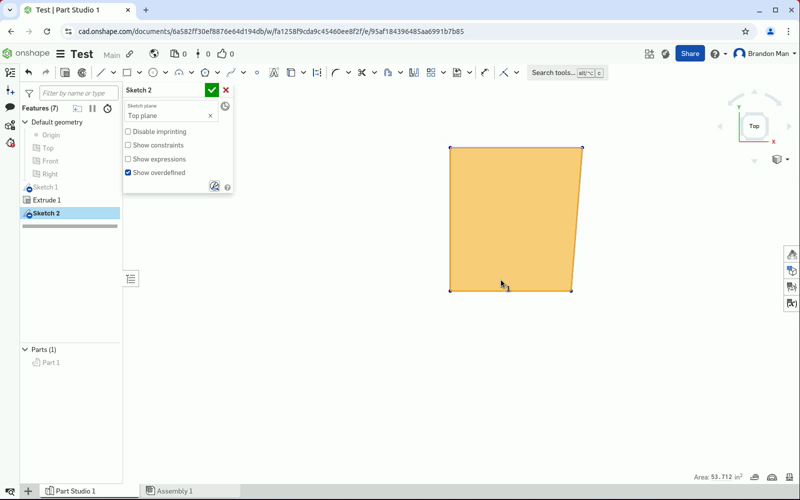
scroll(-6)
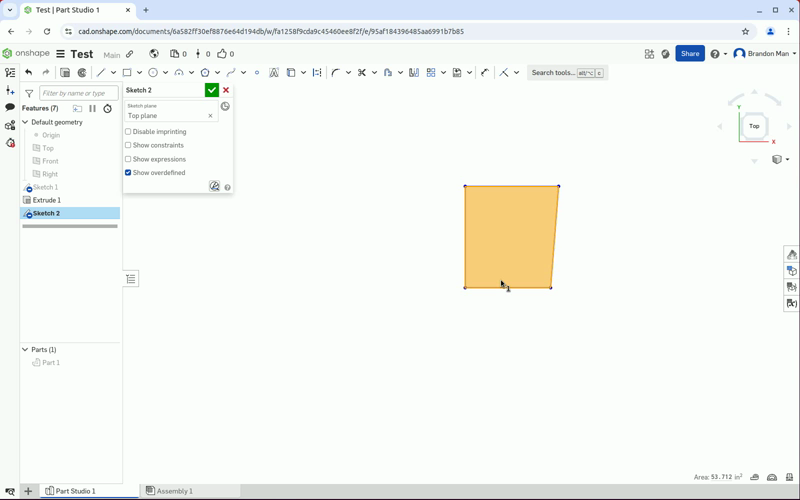
scroll(-6)
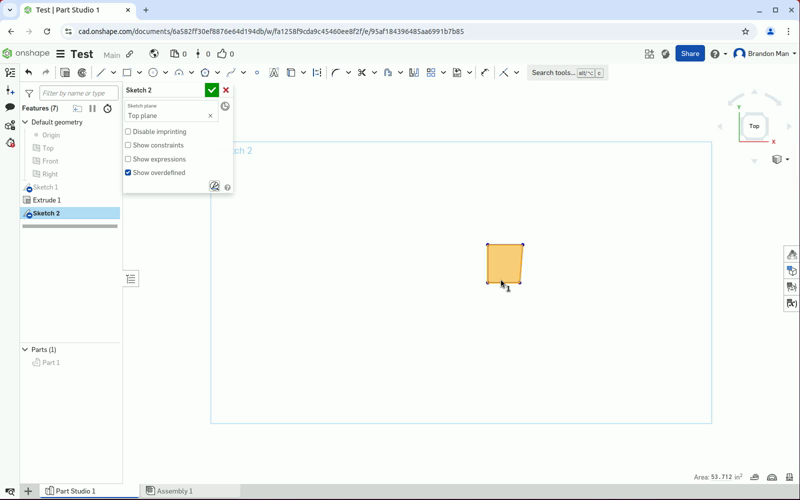
mouse_move(73, 352)
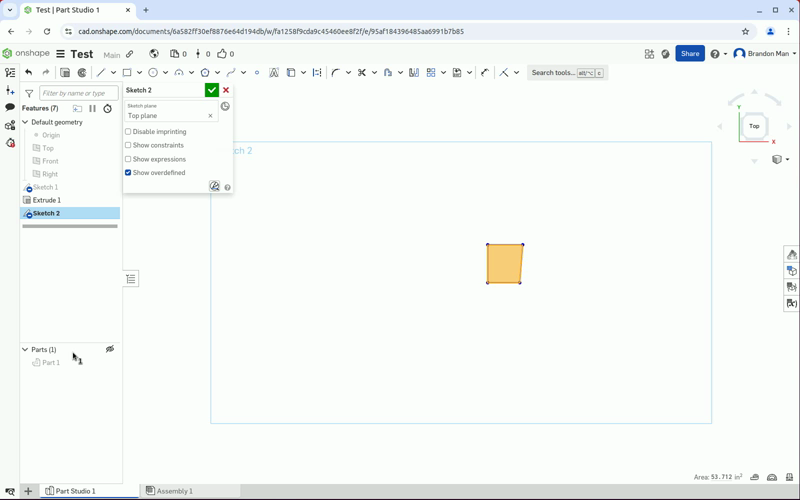
key(shift+y)
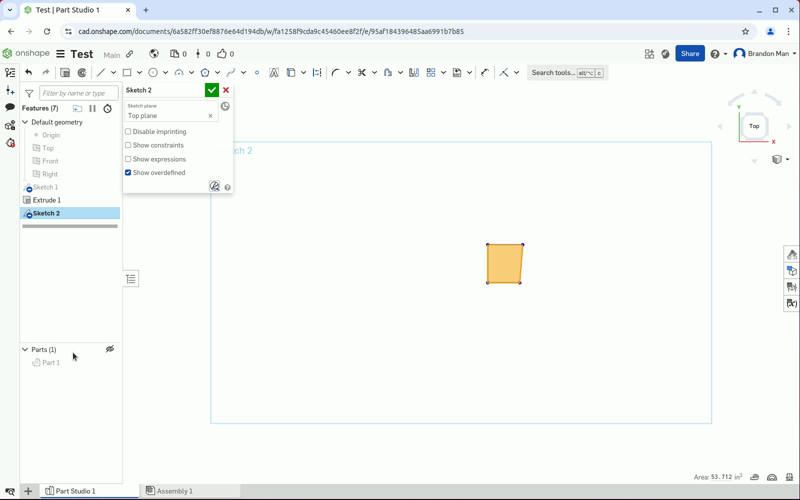
key(shift+e)
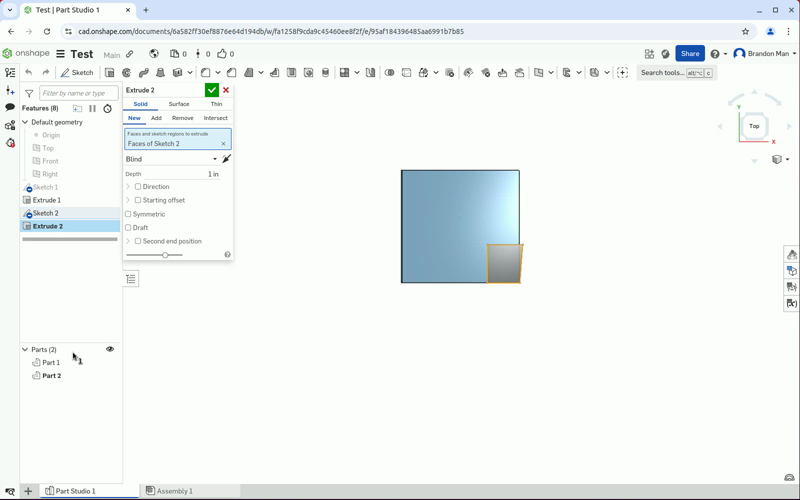
mouse_move(143, 106)
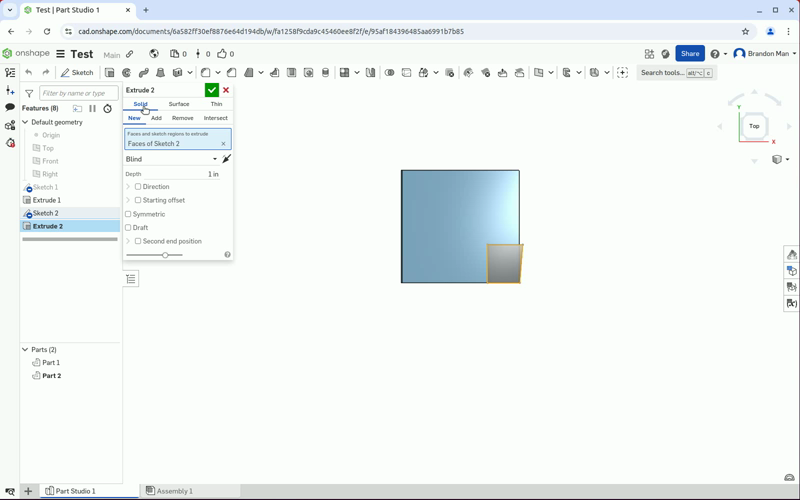
click(143, 106)
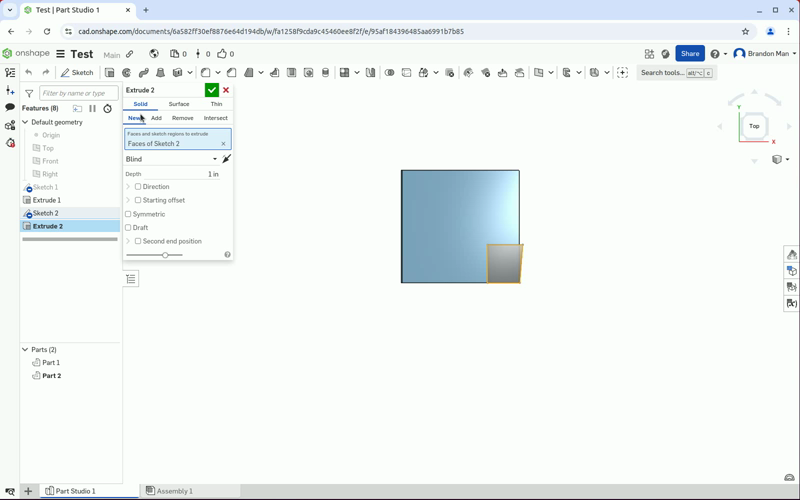
mouse_move(137, 120)
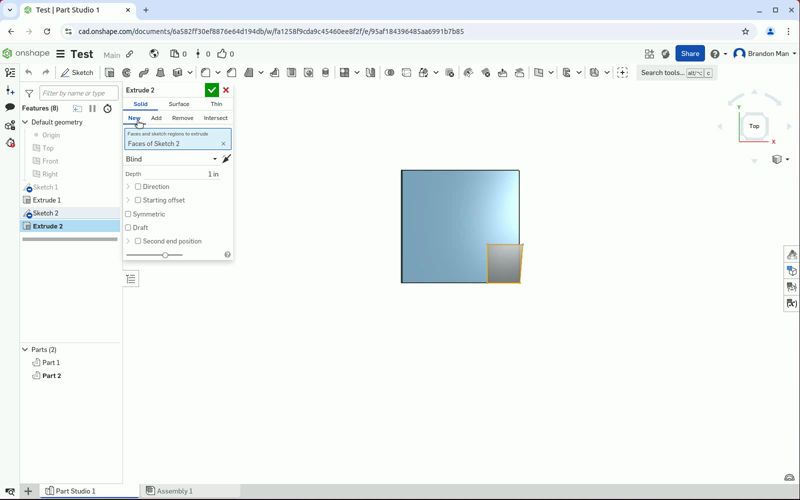
click(137, 120)
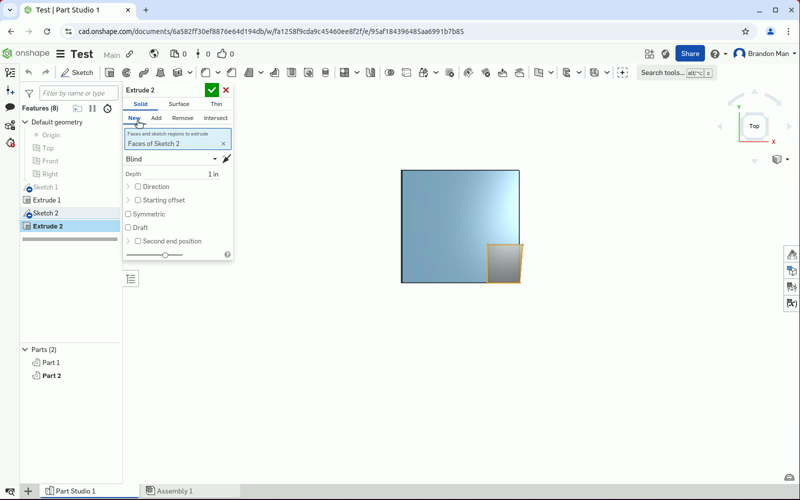
key(tab, 4)
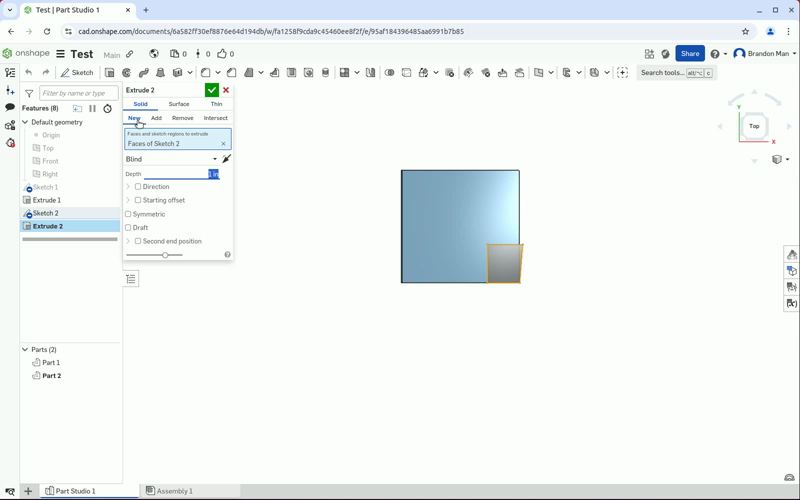
text(-7.943)
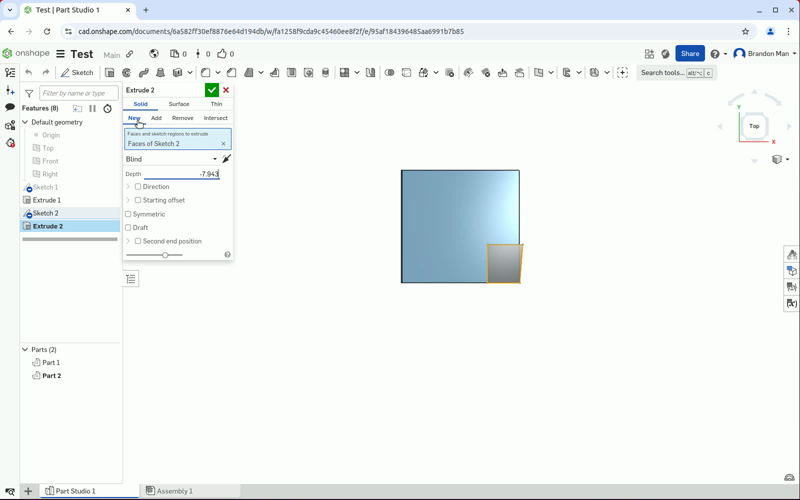
key(enter)
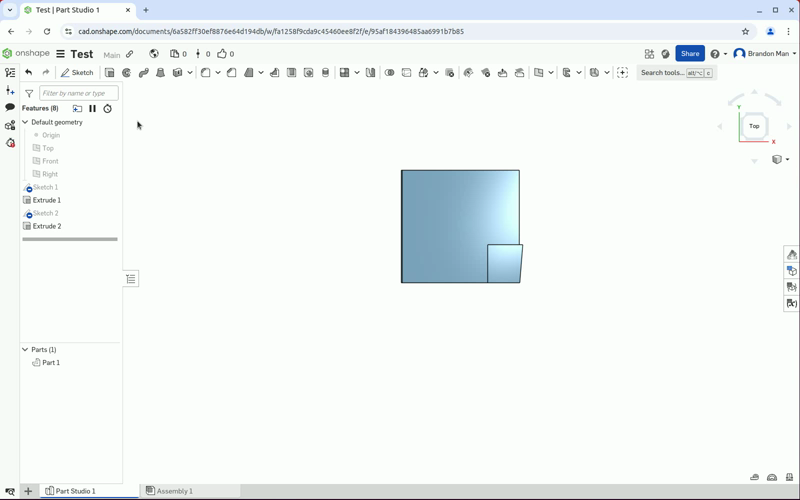
key(shift+h)
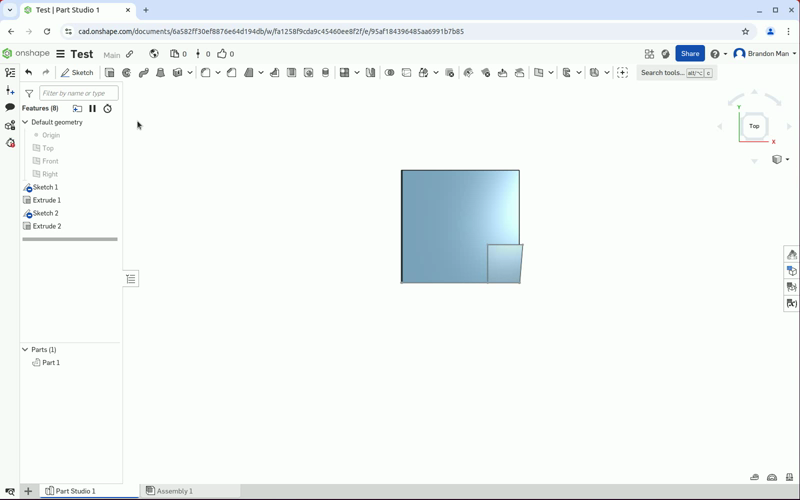
key(shift+h)
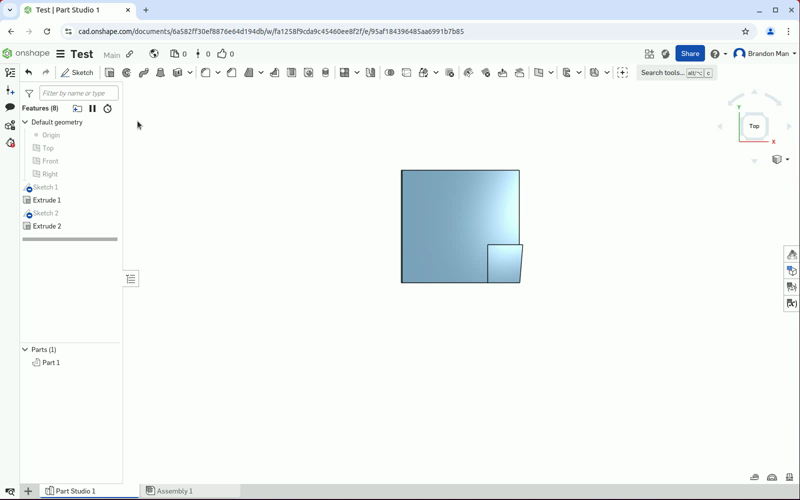
mouse_move(73, 189)
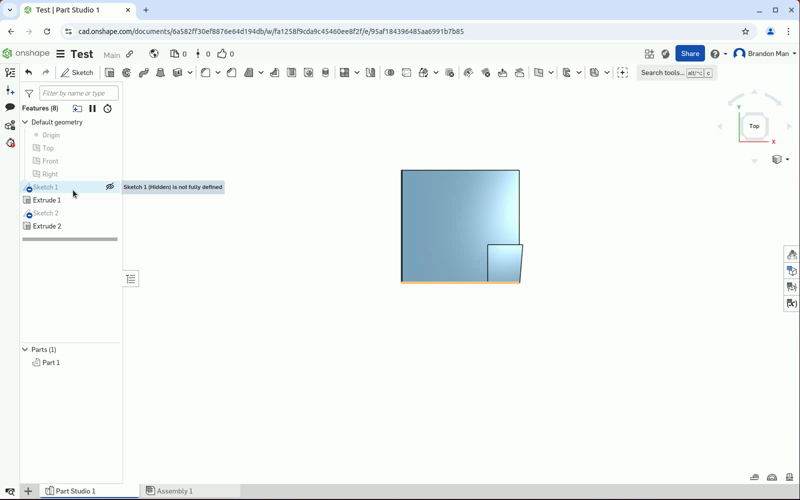
click(73, 189)
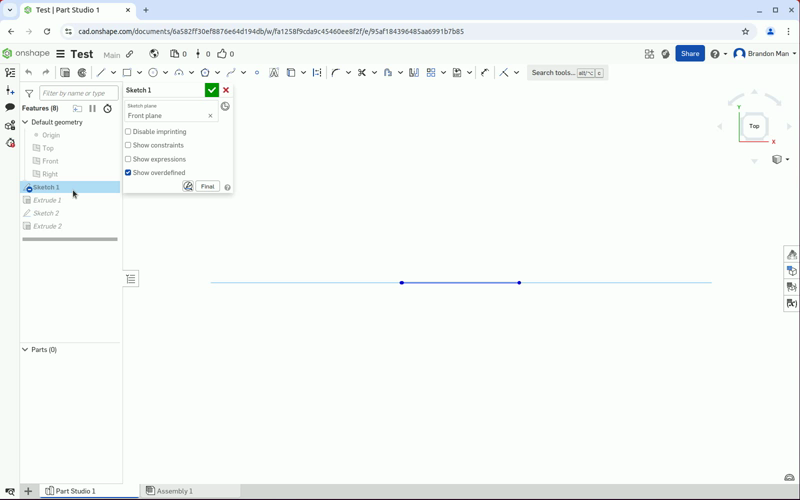
mouse_move(229, 92)
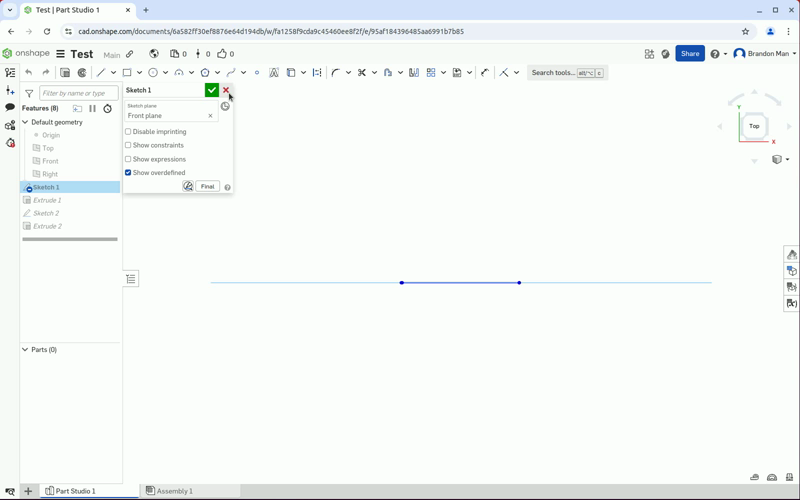
click(229, 92)
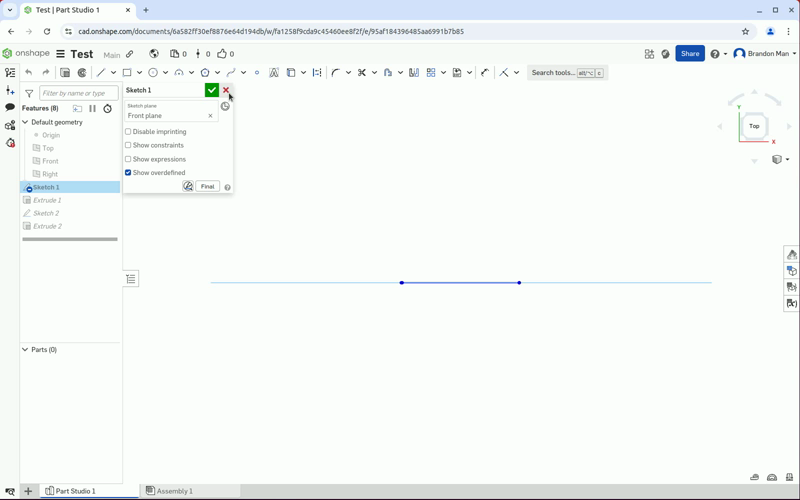
key(shift+s)
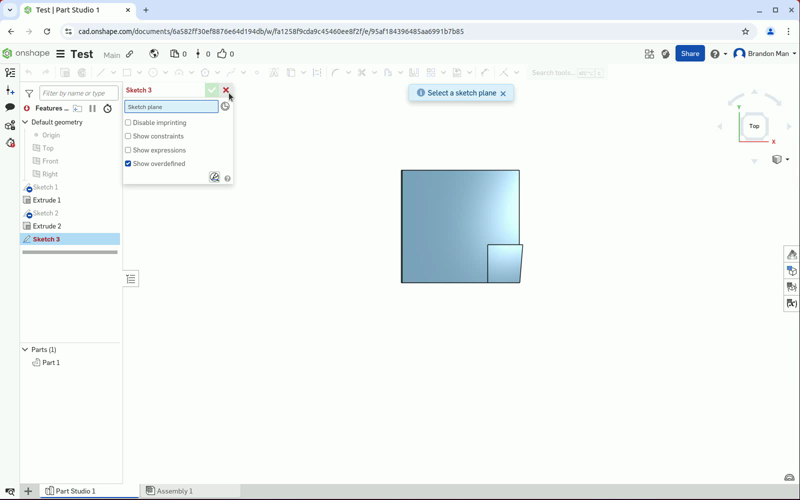
mouse_move(73, 150)
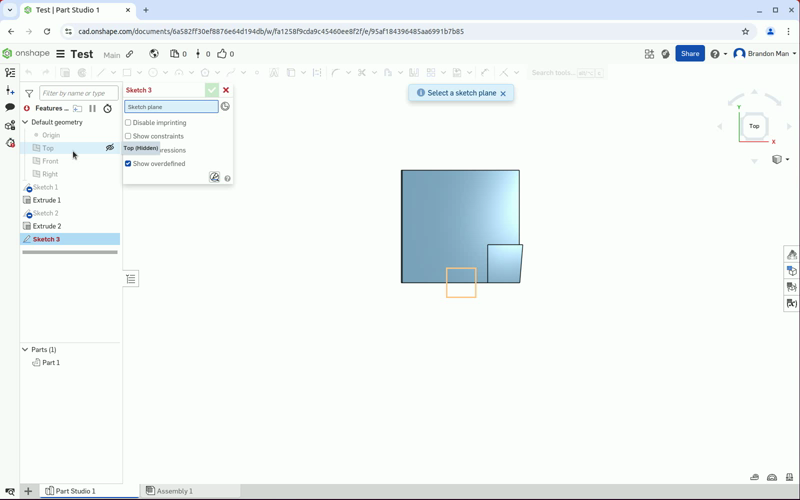
click(73, 150)
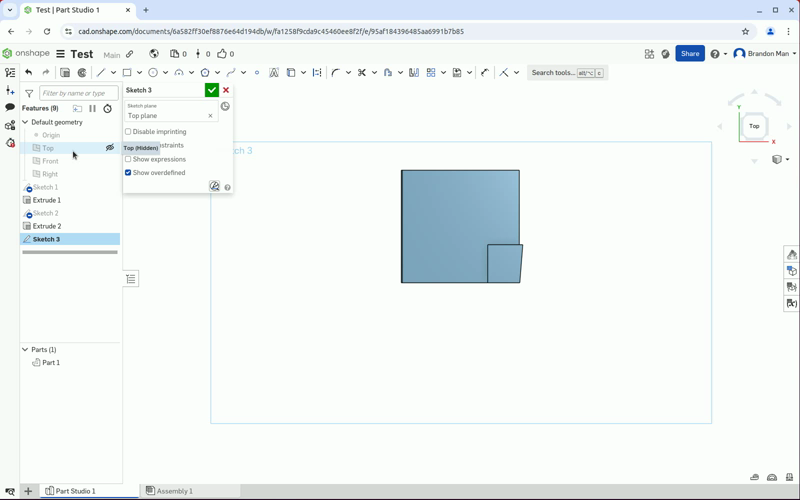
mouse_move(73, 352)
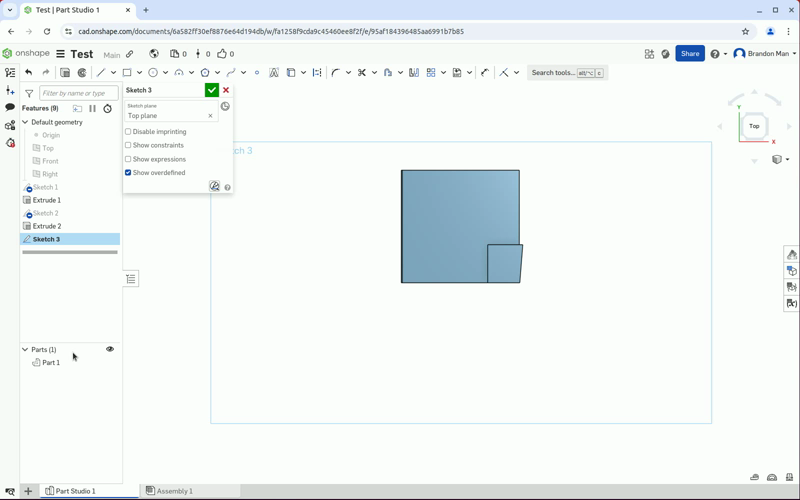
key(y)
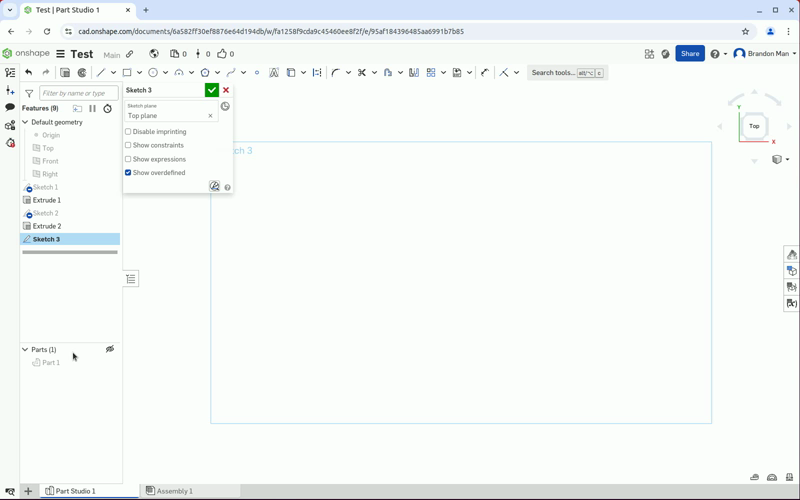
key(l)
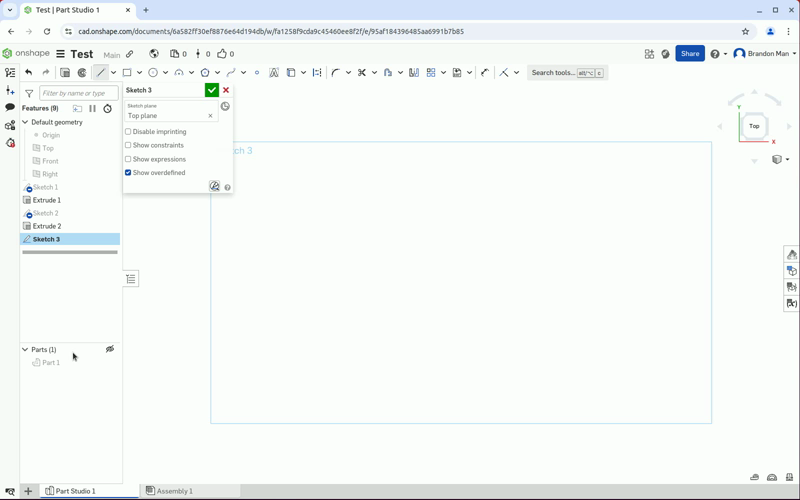
key_down(shift)
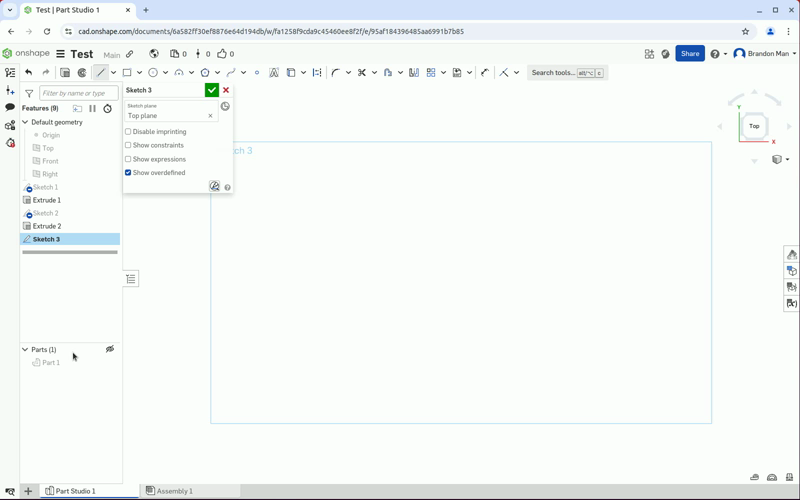
mouse_move(401, 282)
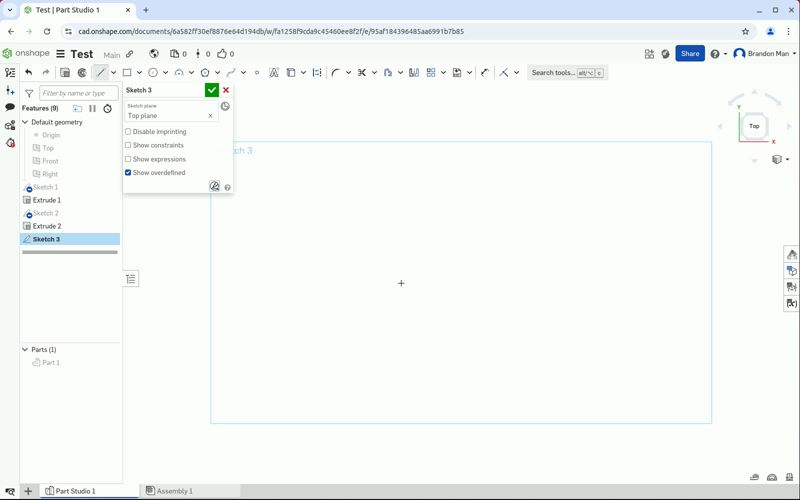
click(401, 282)
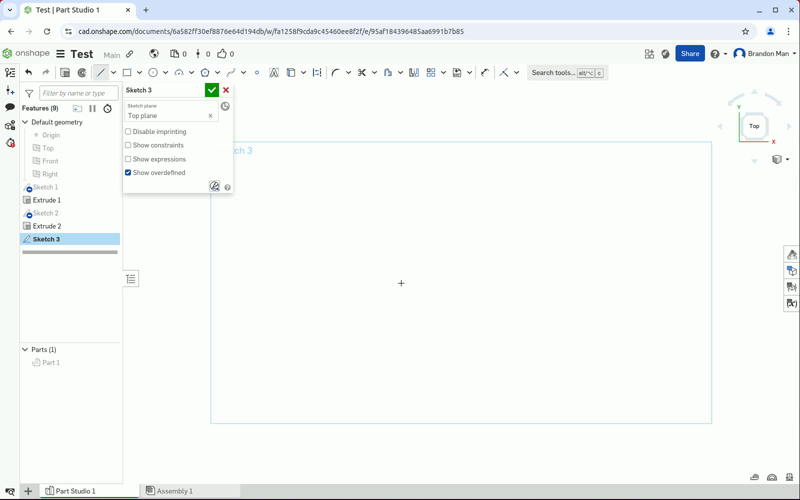
key_up(shift)
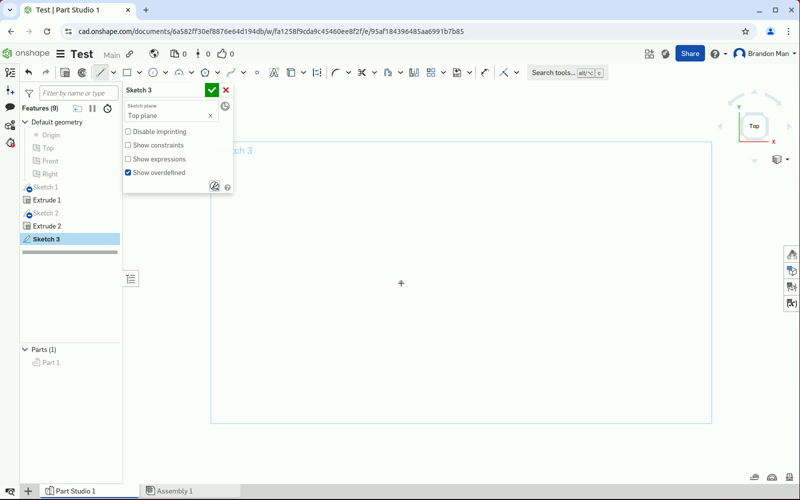
key_down(shift)
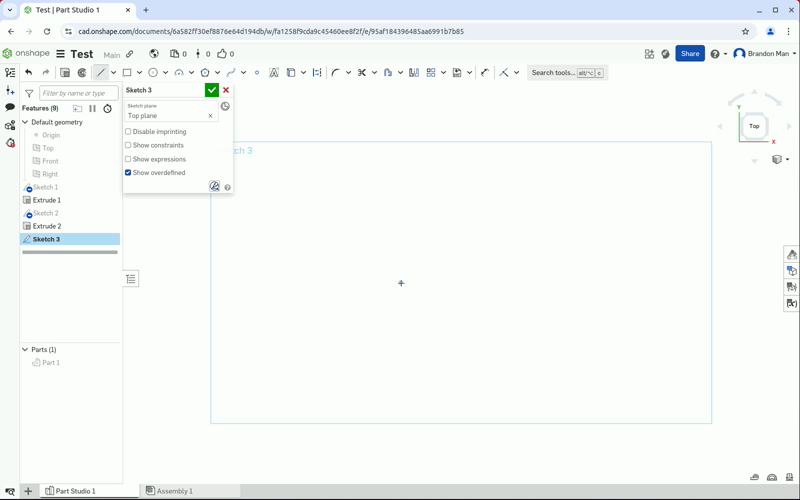
mouse_move(431, 282)
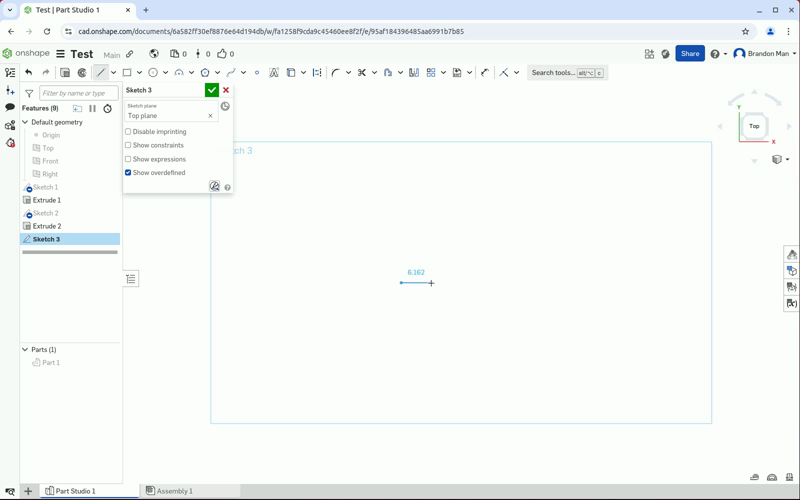
mouse_move(437, 282)
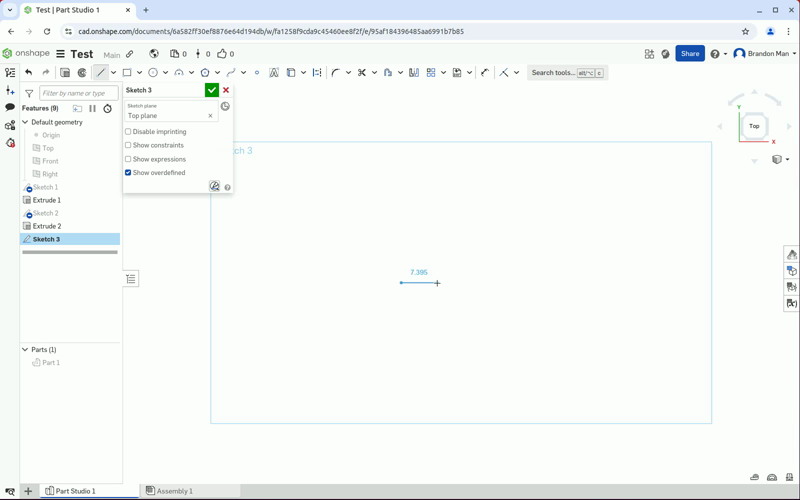
click(437, 282)
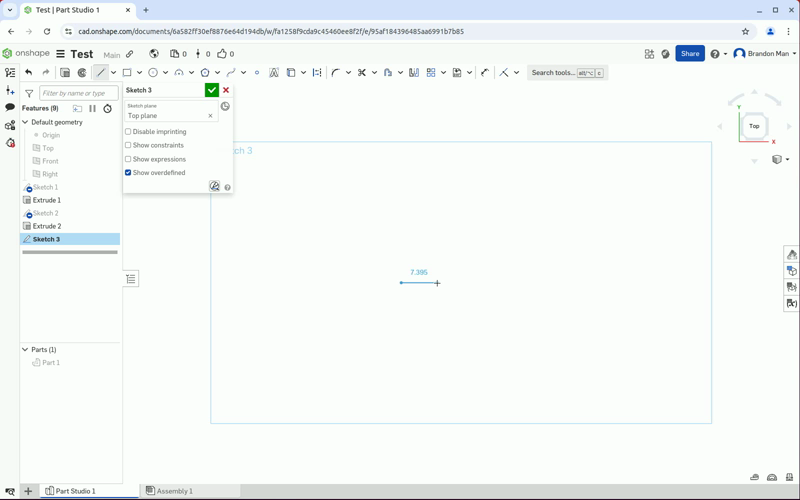
key_up(shift)
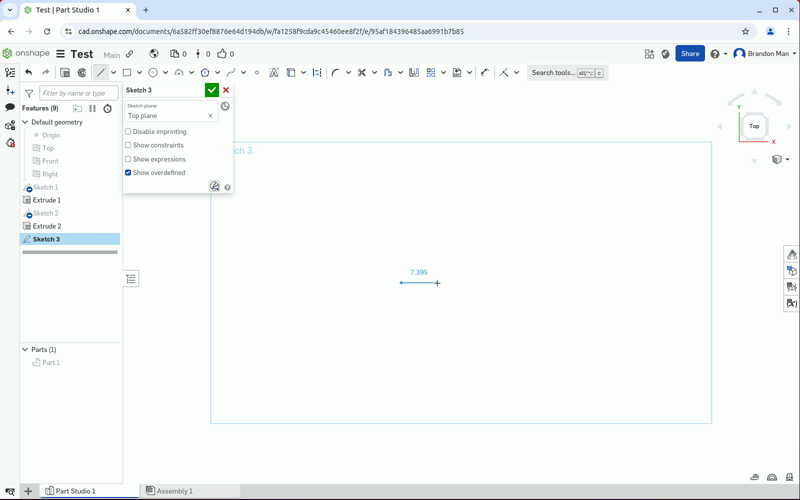
key_down(shift)
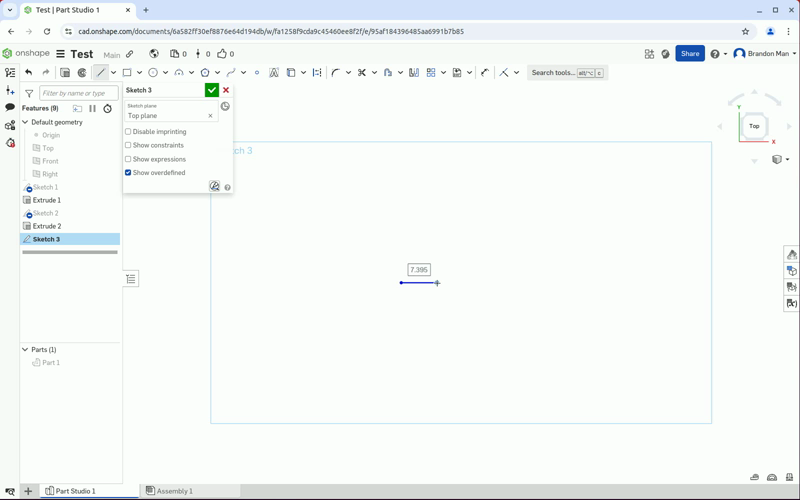
mouse_move(467, 282)
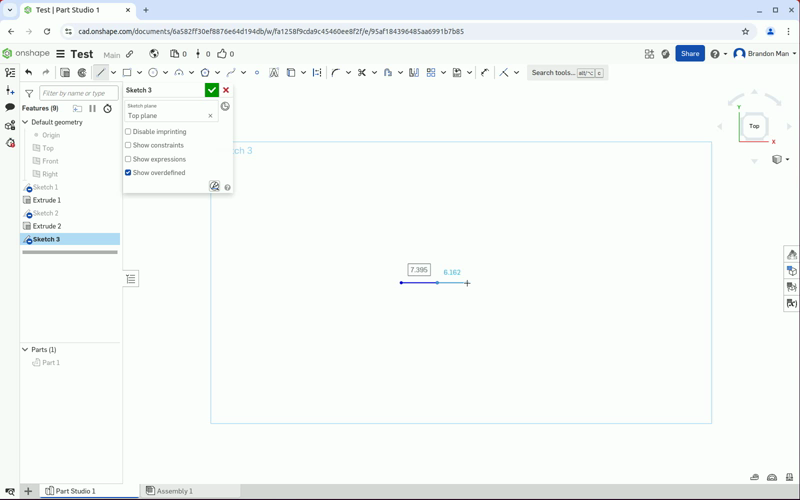
mouse_move(437, 244)
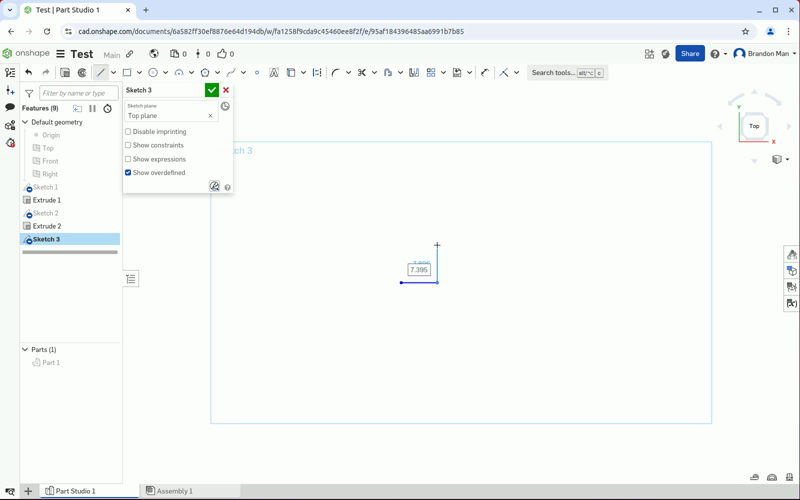
click(437, 244)
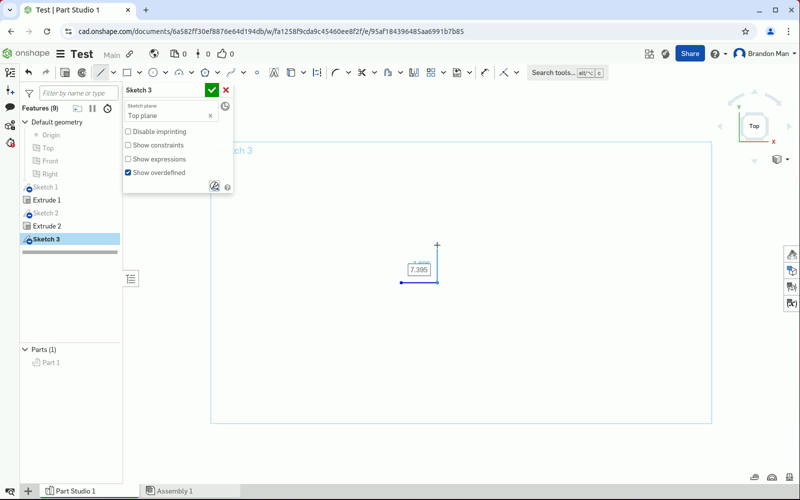
key_up(shift)
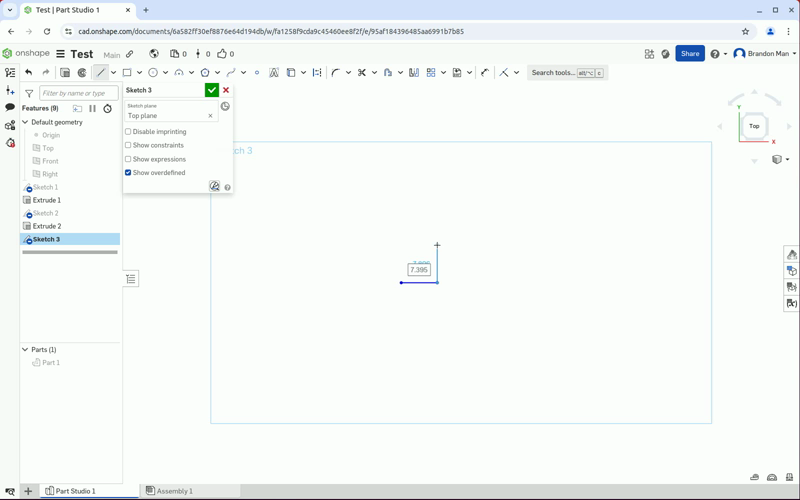
key_down(shift)
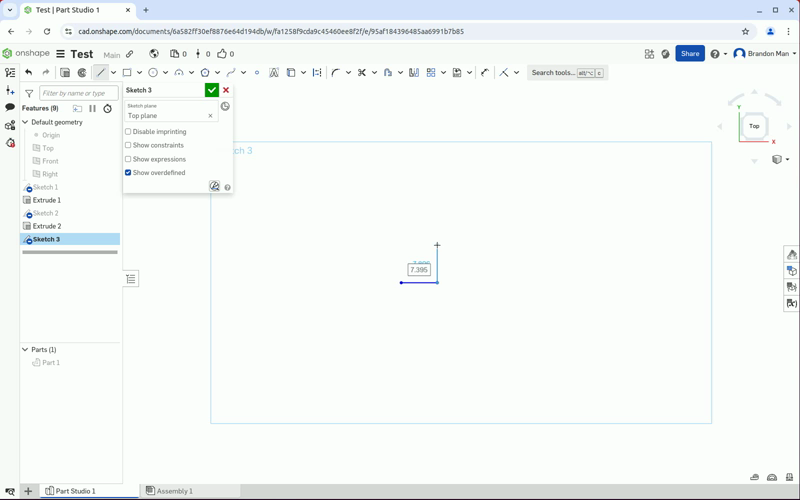
mouse_move(467, 244)
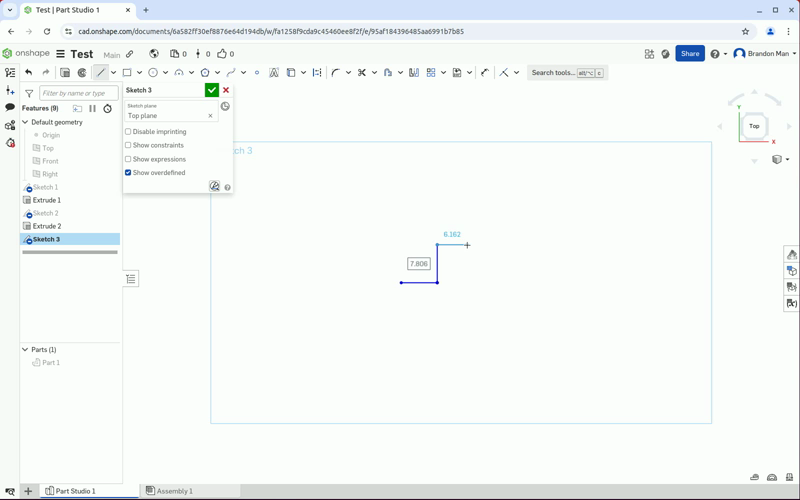
mouse_move(401, 244)
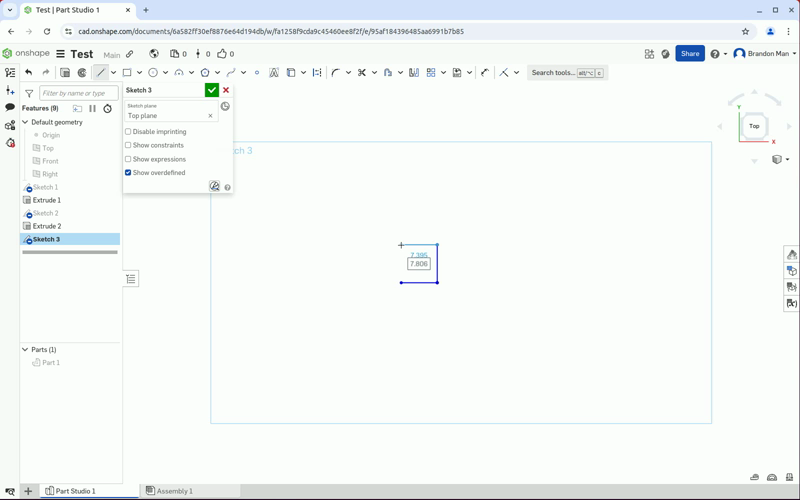
click(401, 244)
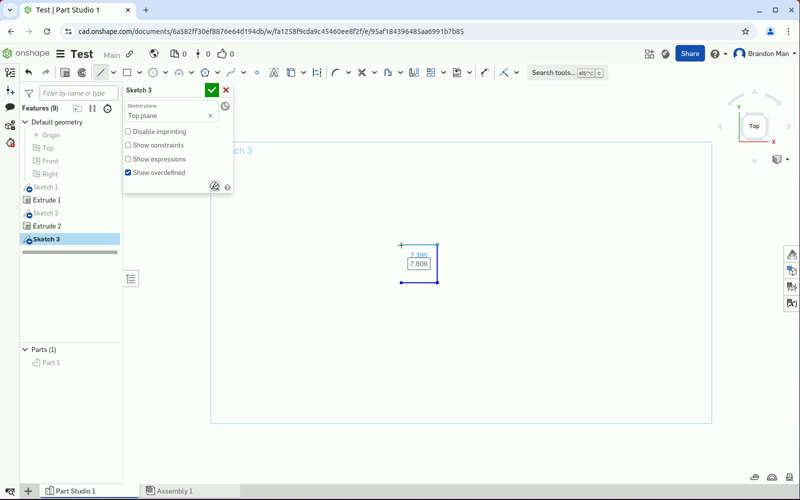
key_up(shift)
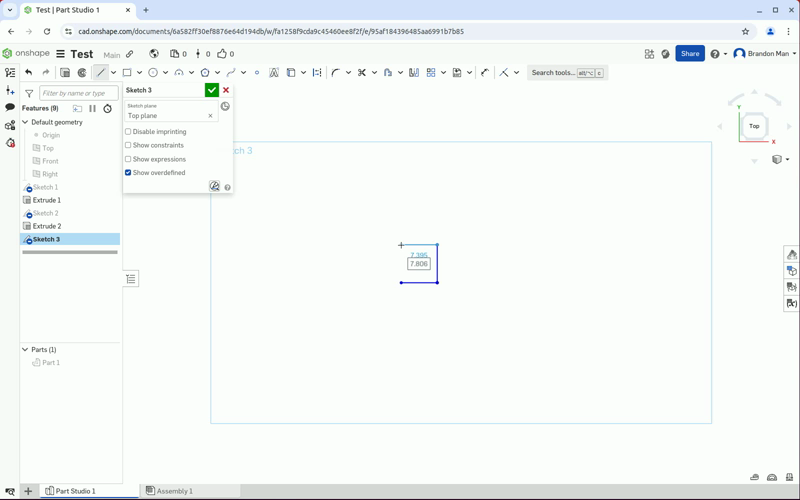
mouse_move(431, 244)
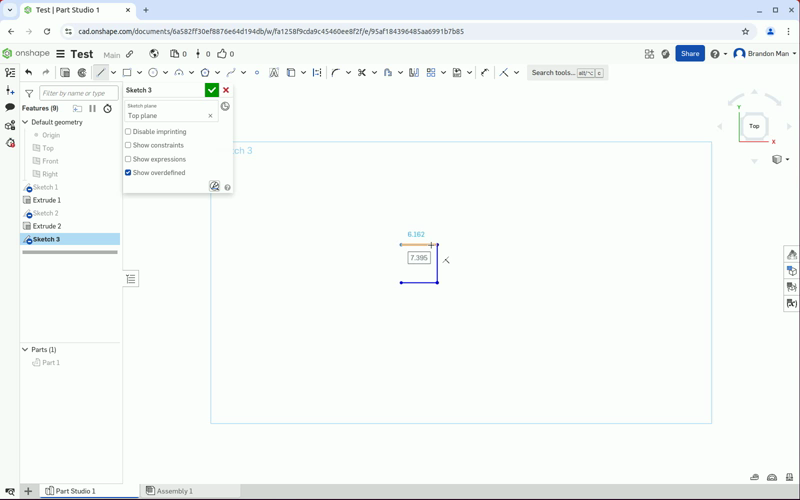
key_down(shift)
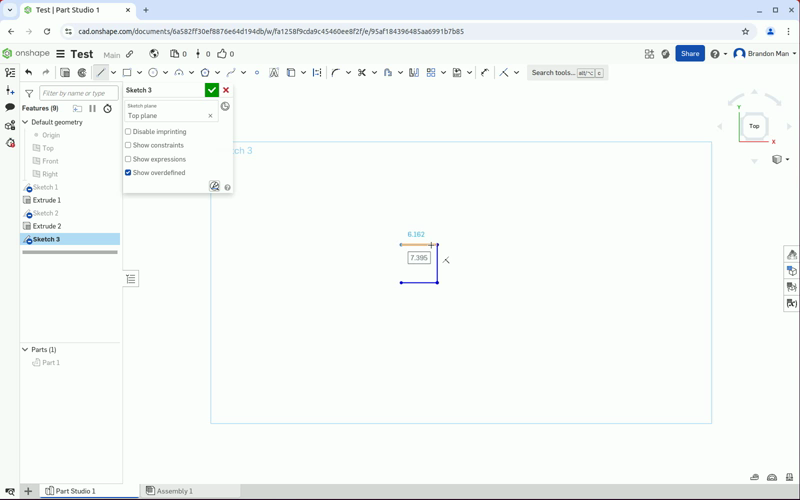
mouse_move(401, 282)
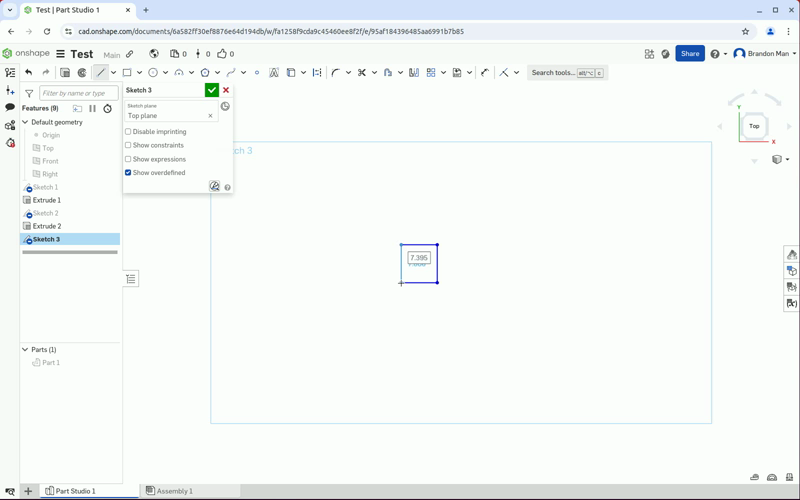
key_up(shift)
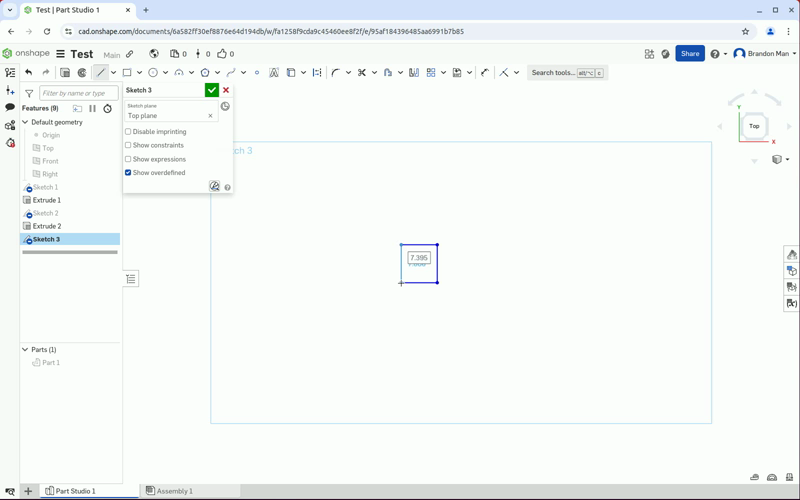
click(401, 282)
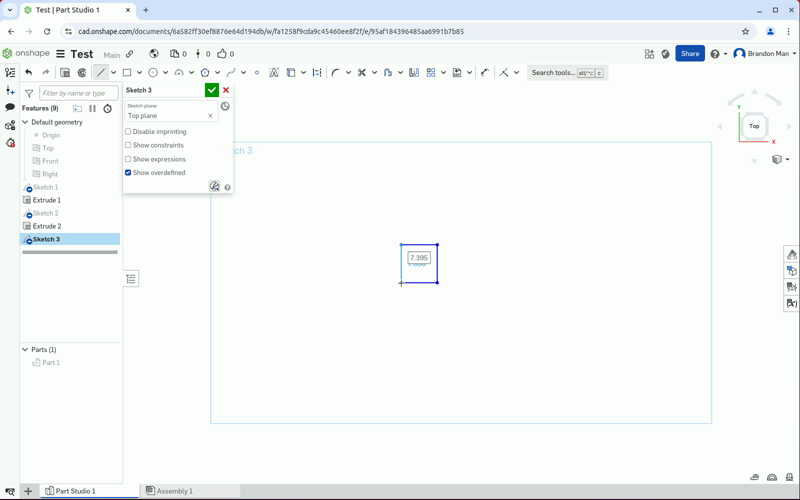
key(esc)
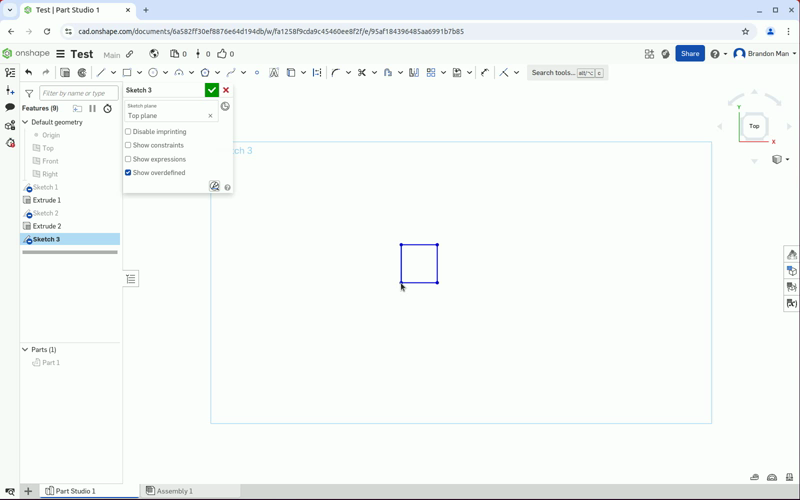
mouse_move(406, 252)
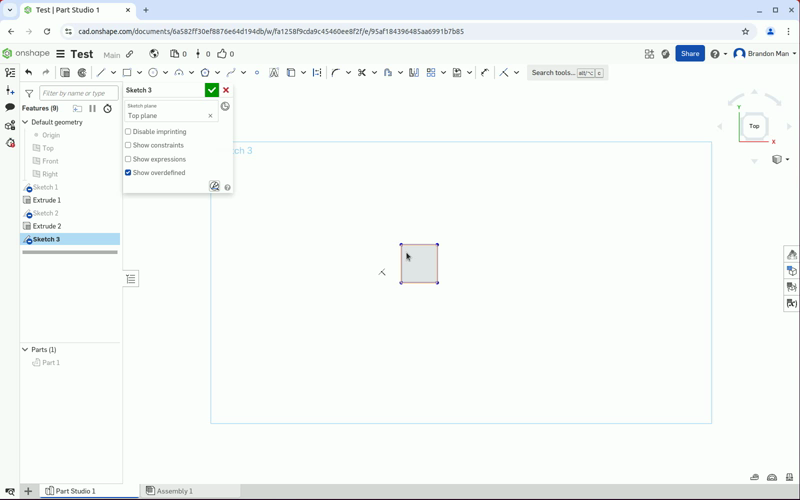
scroll(6)
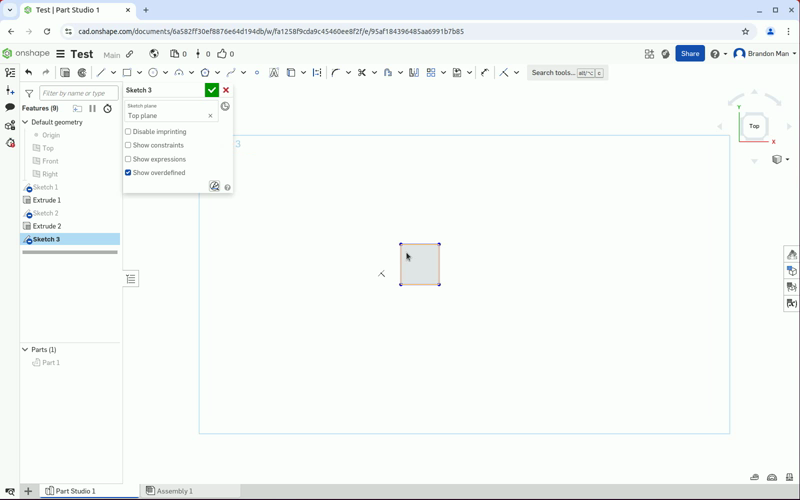
scroll(6)
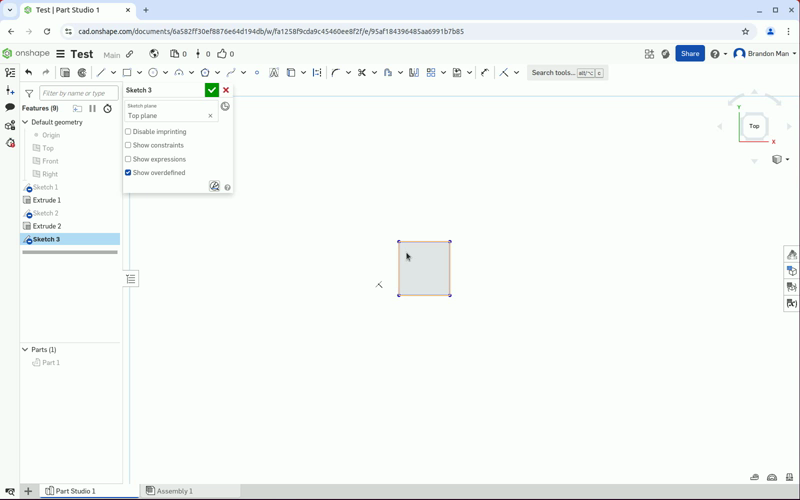
scroll(6)
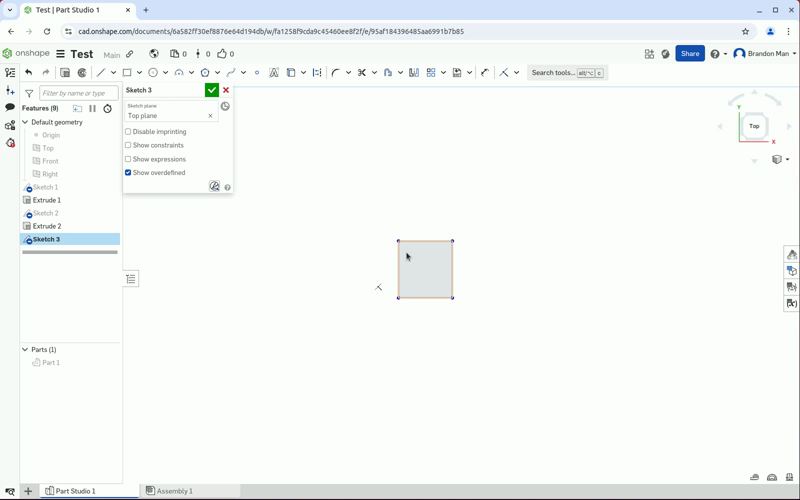
scroll(6)
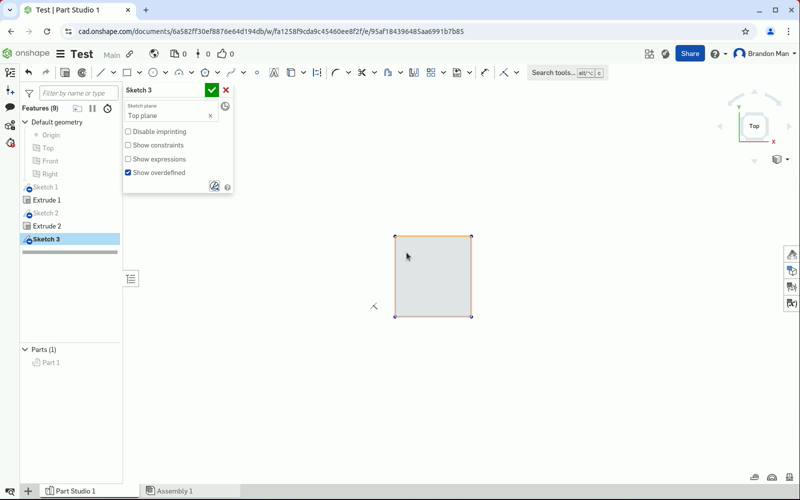
scroll(6)
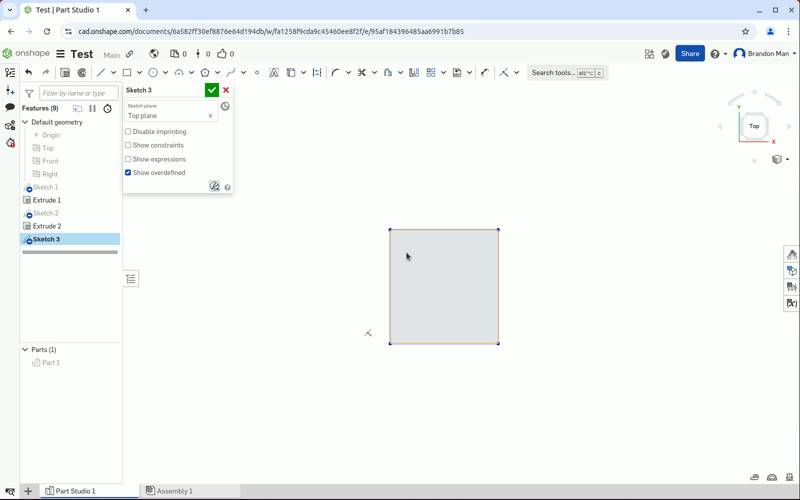
scroll(6)
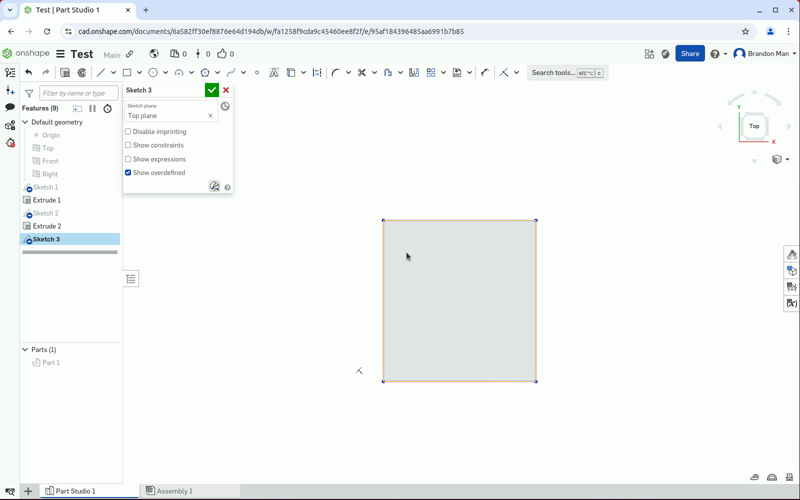
scroll(6)
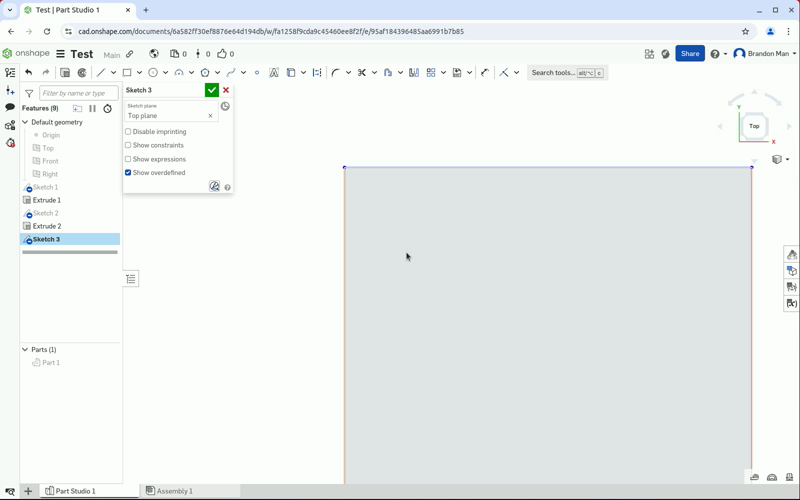
click(406, 252)
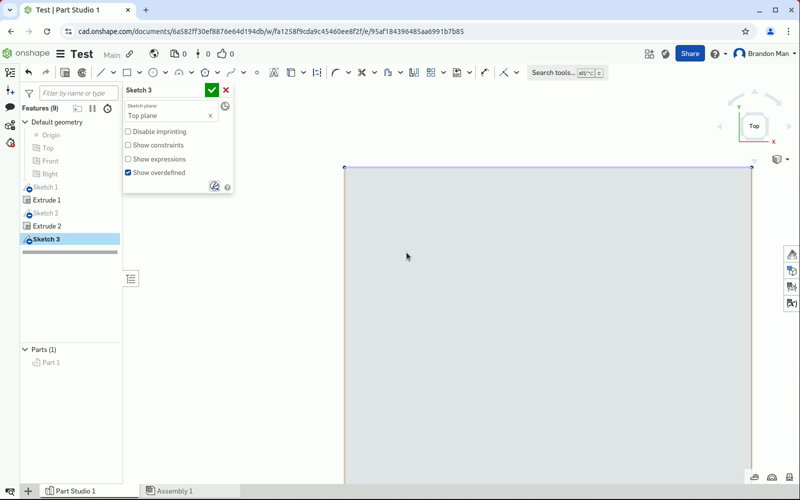
scroll(-6)
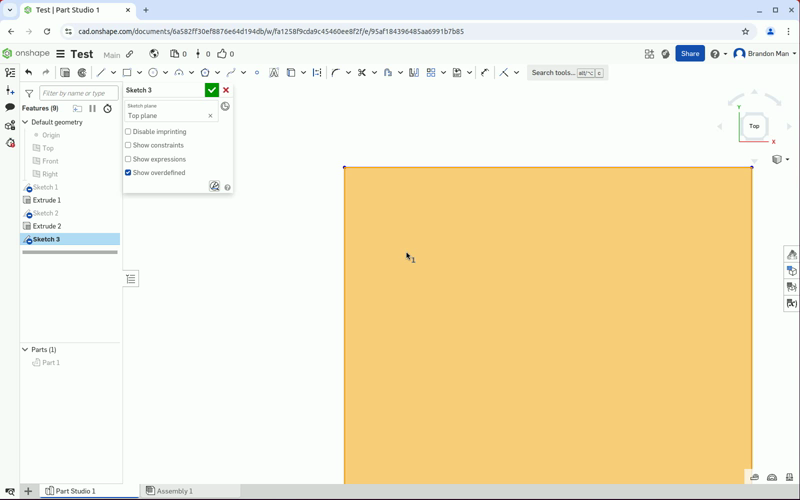
scroll(-6)
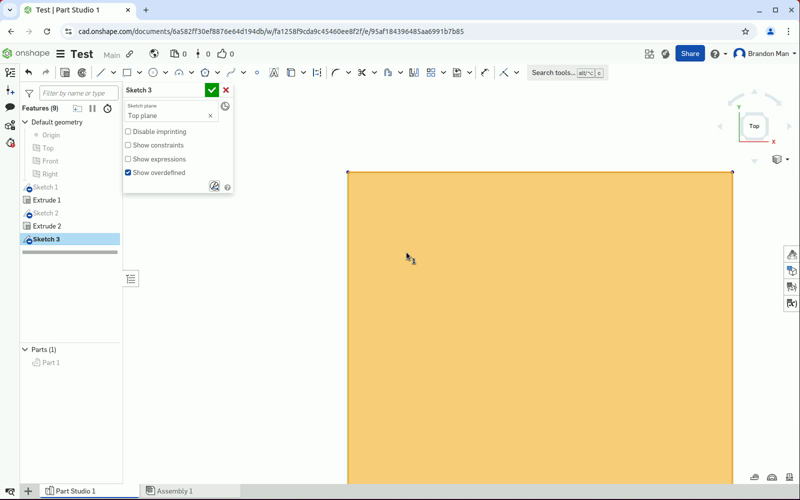
scroll(-6)
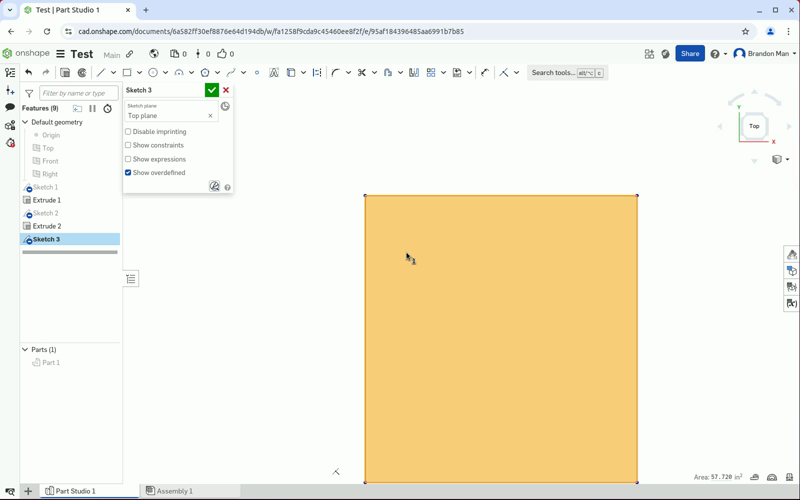
scroll(-6)
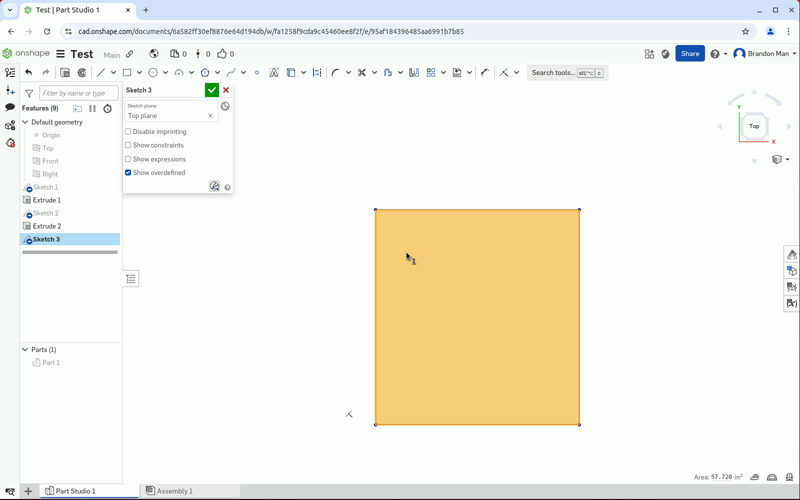
scroll(-6)
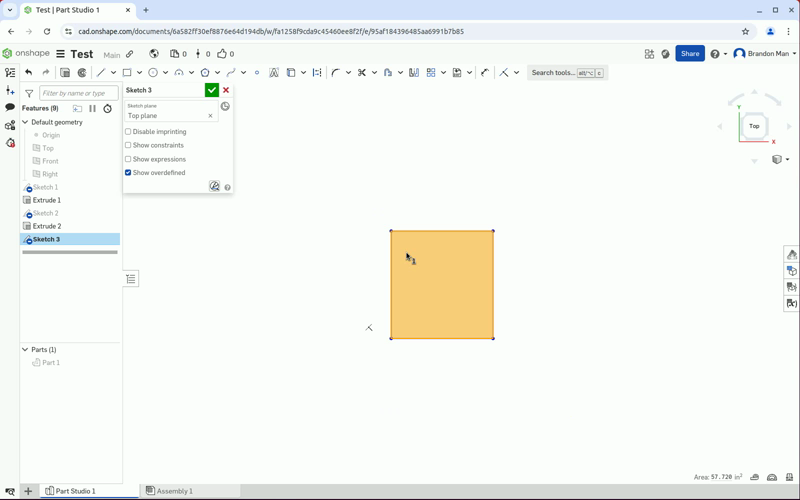
scroll(-6)
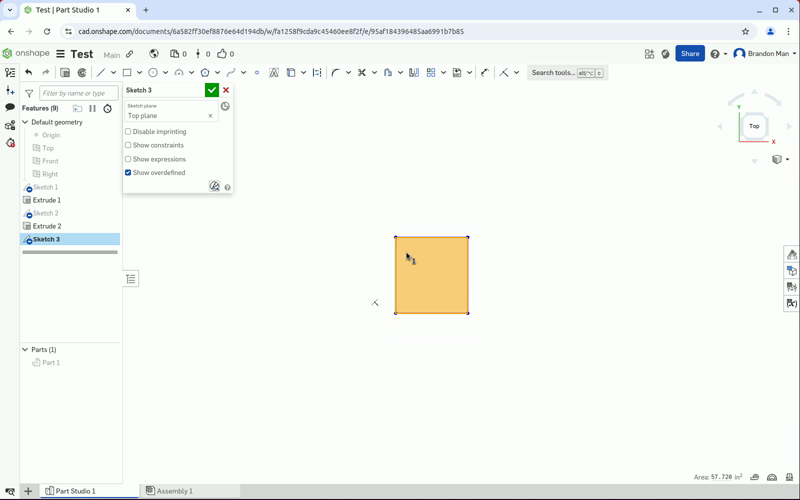
scroll(-6)
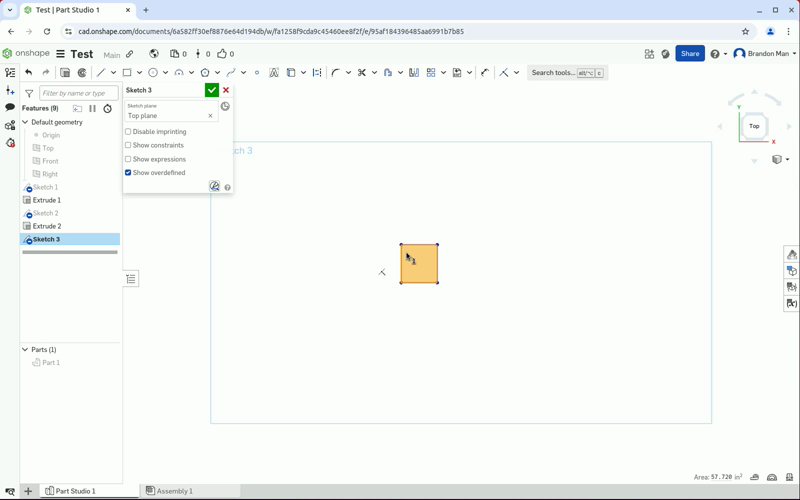
mouse_move(73, 352)
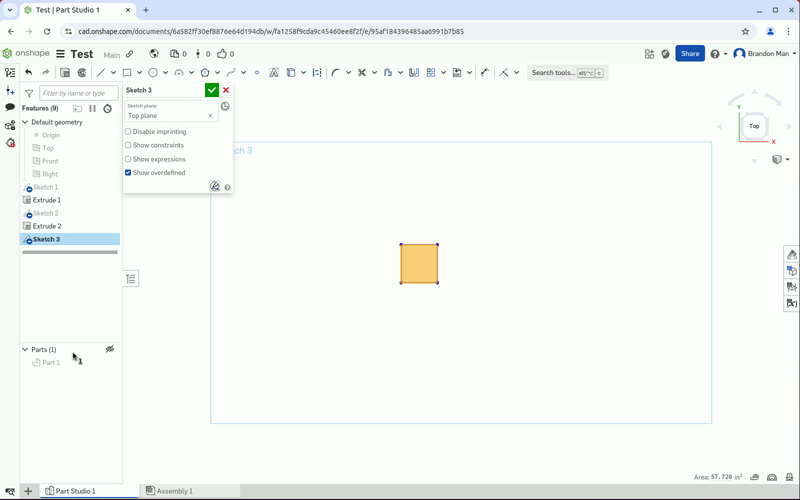
key(shift+y)
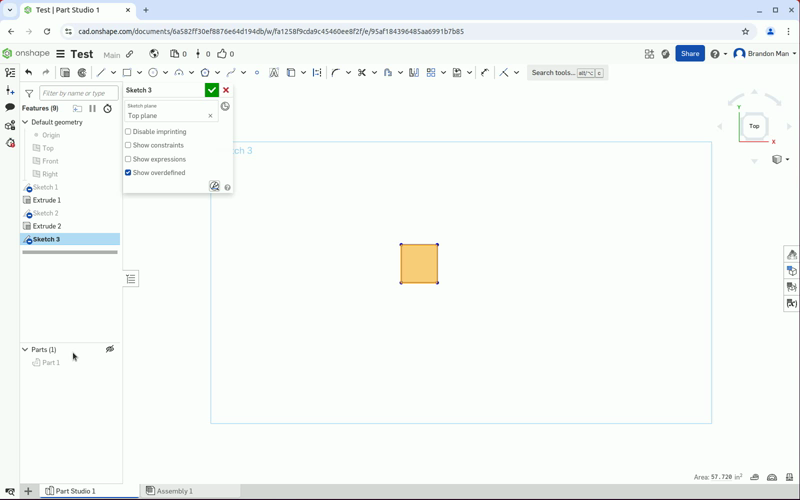
key(shift+e)
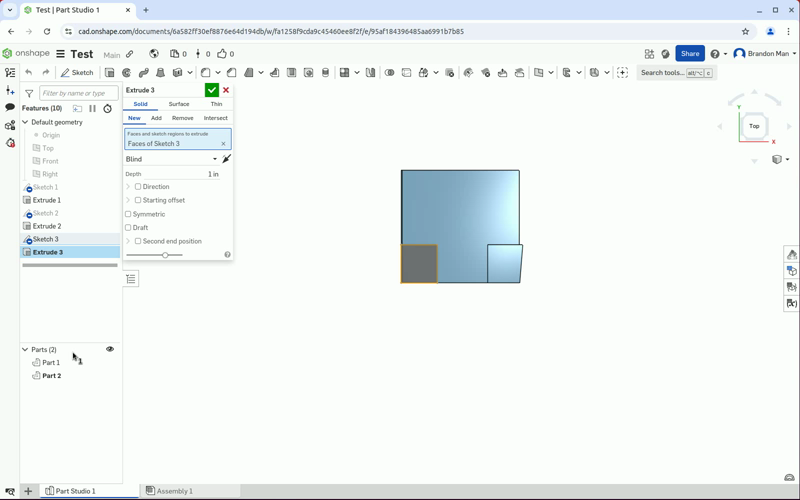
mouse_move(143, 106)
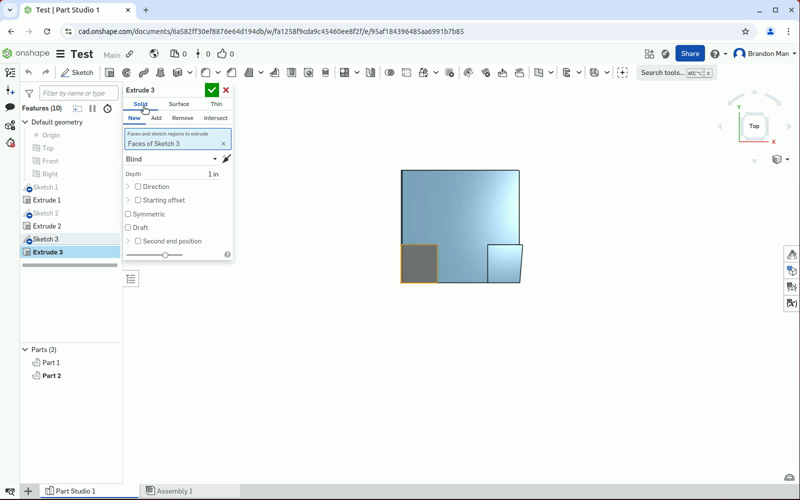
click(143, 106)
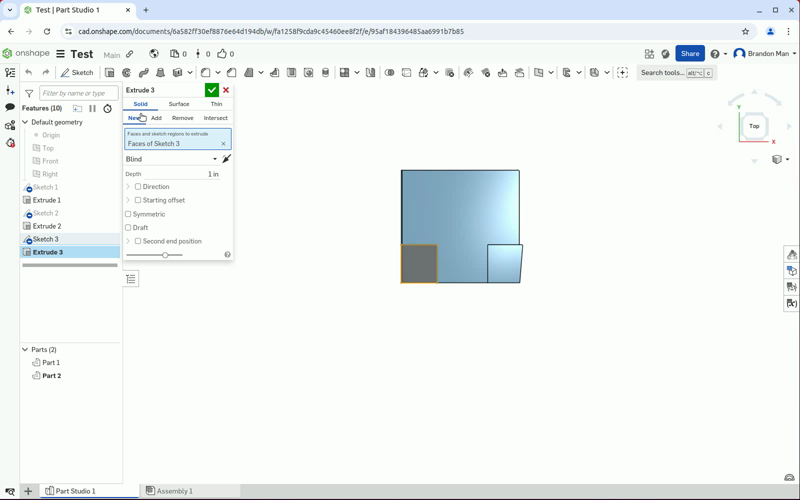
mouse_move(137, 120)
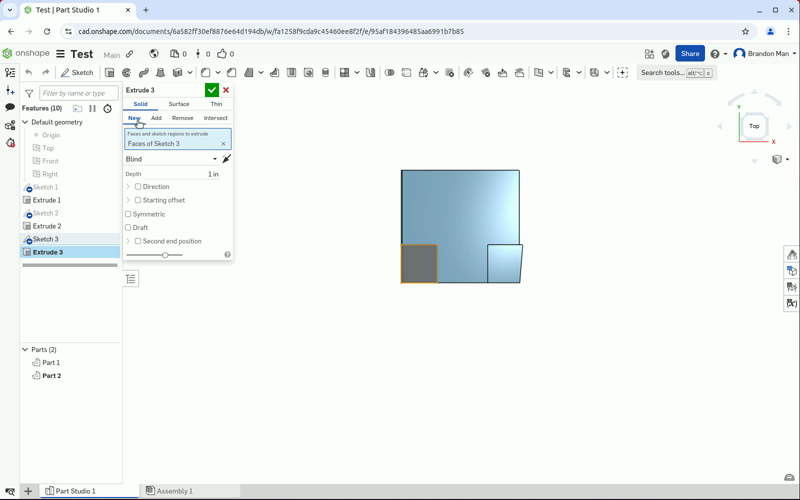
click(137, 120)
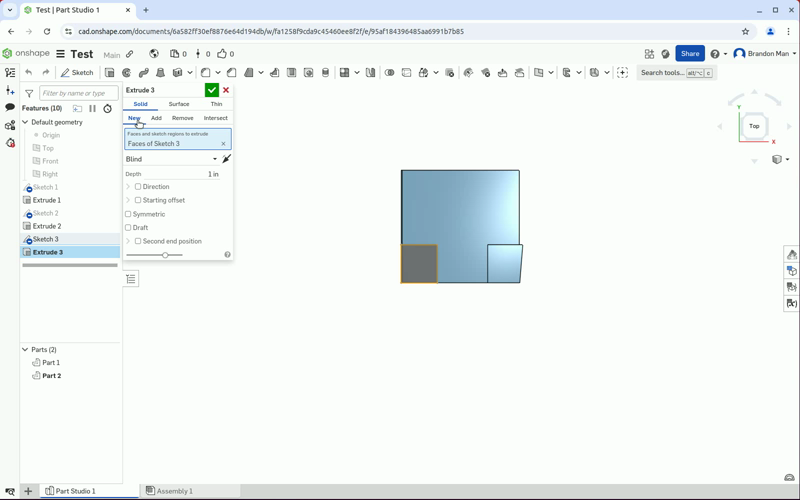
key(tab, 4)
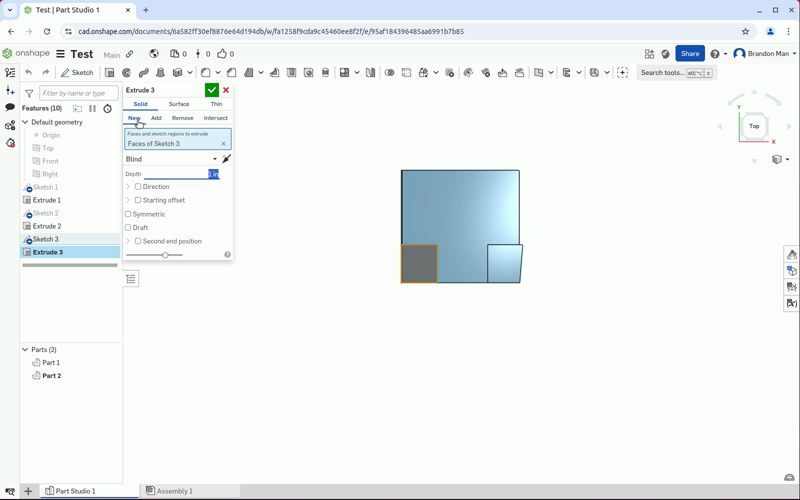
text(-7.943)
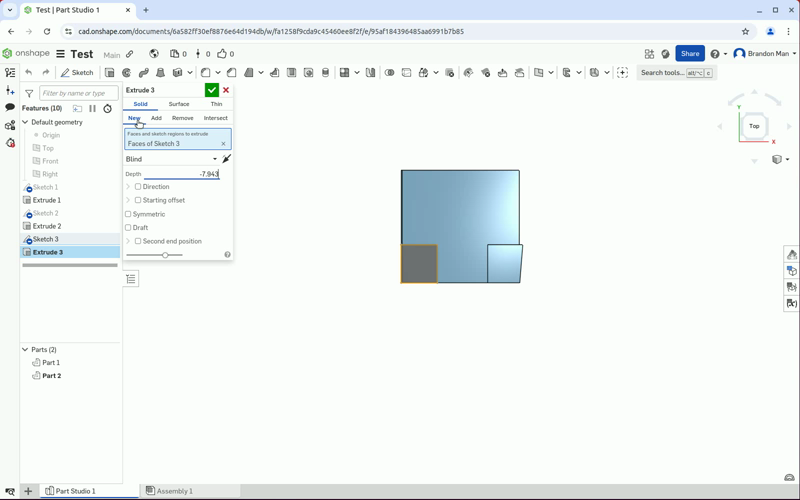
key(enter)
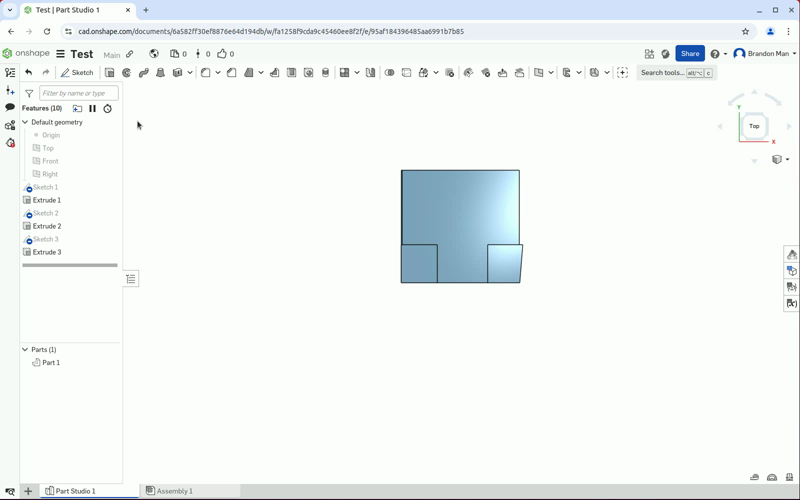
key(shift+h)
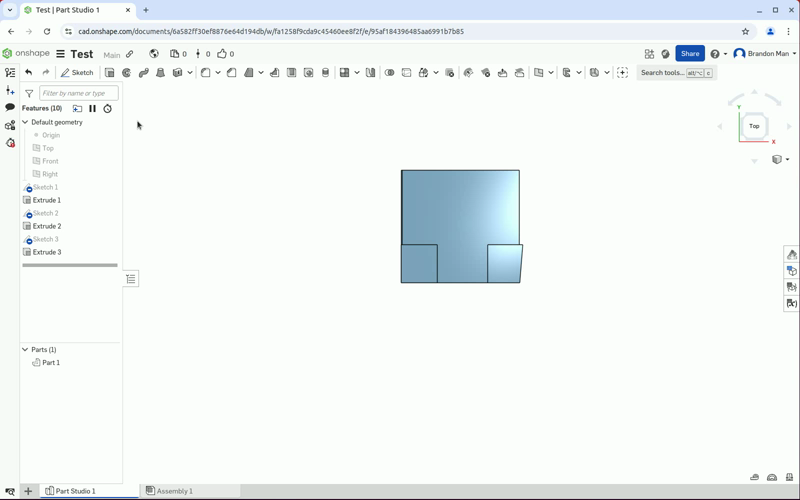
key(shift+h)
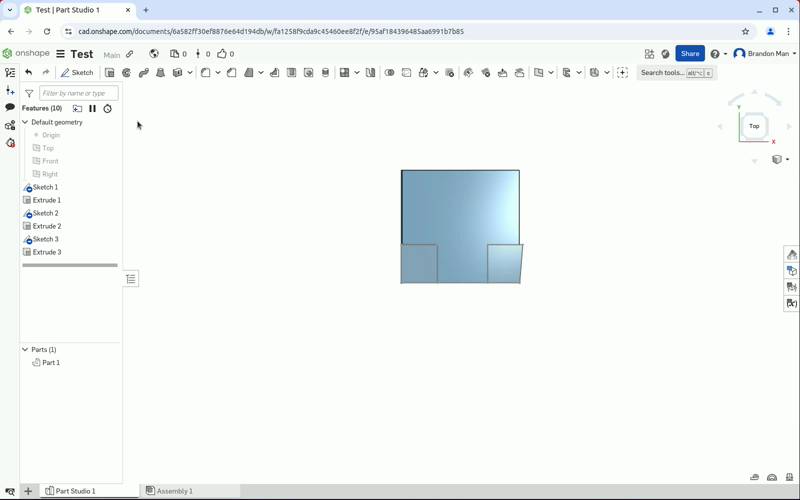
key(shift+7)
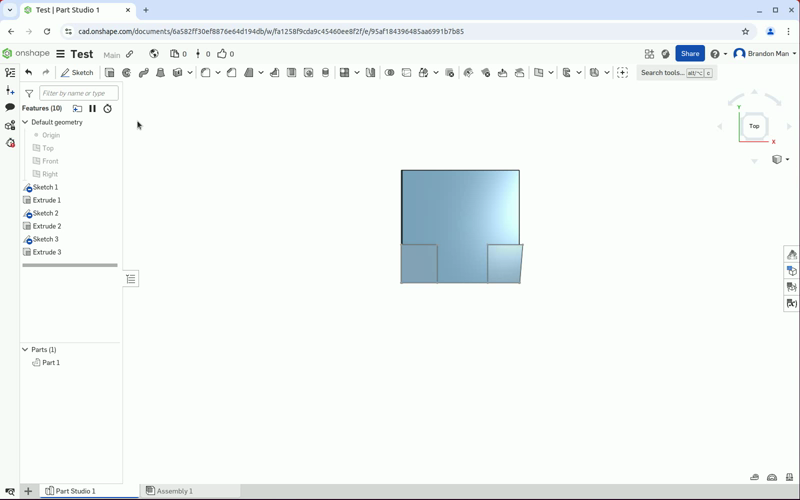
key(up, 3)
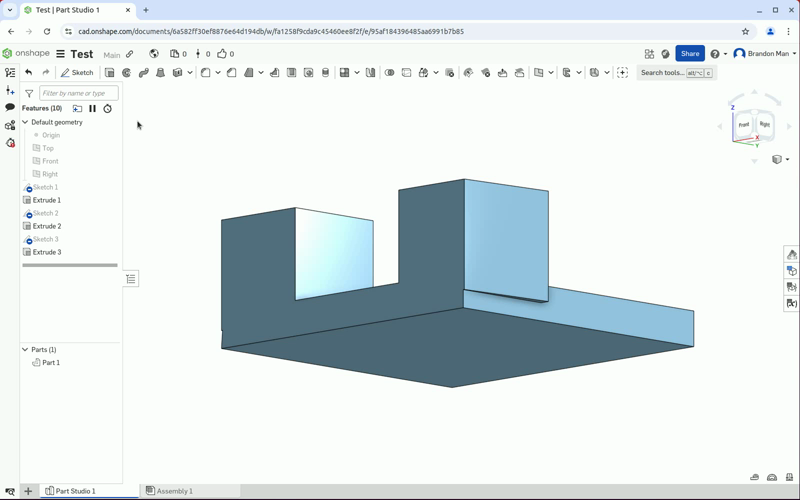
key(left, 3)
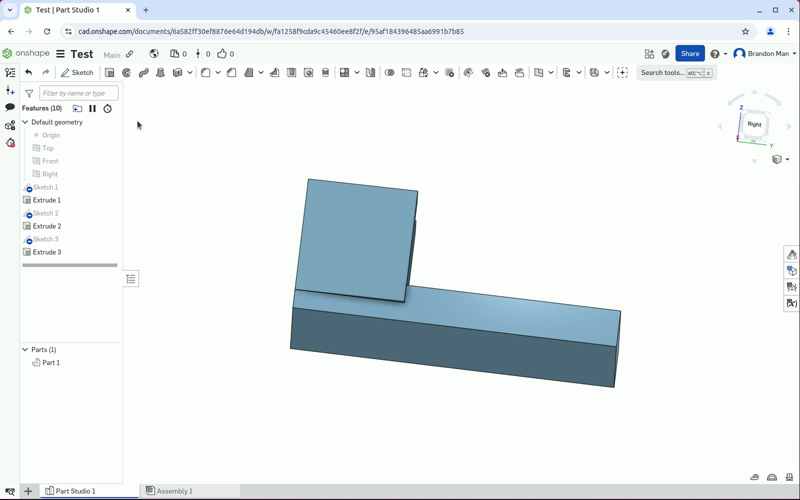
key(right, 3)
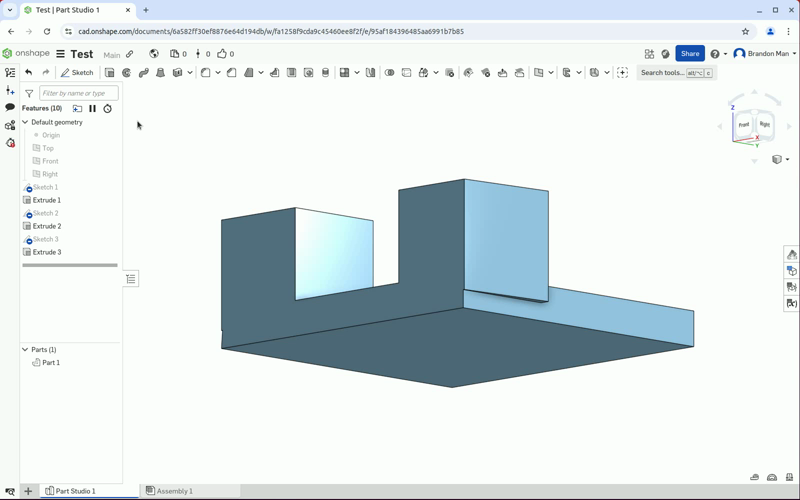
key(down, 3)
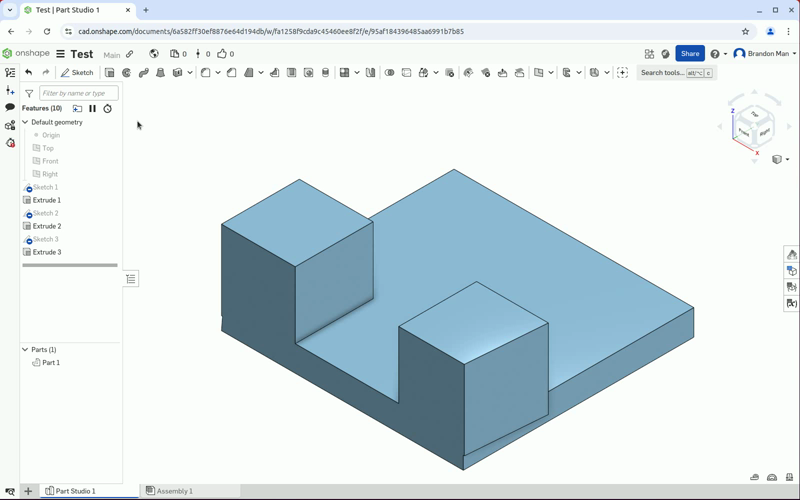
mouse_move(73, 189)
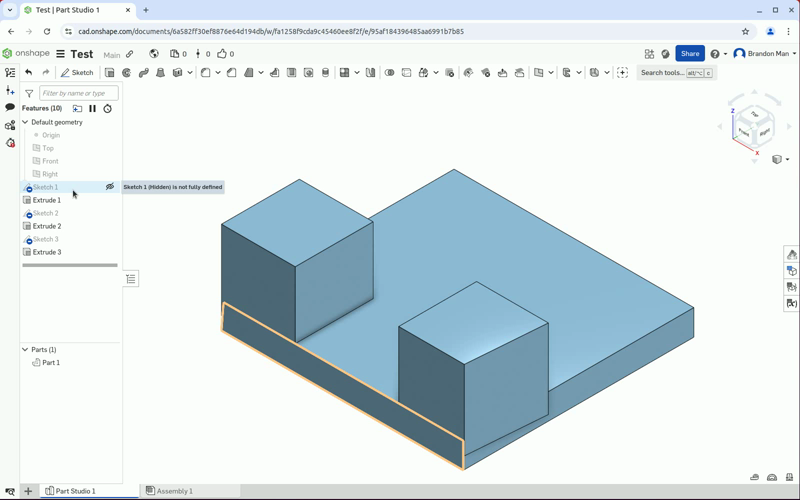
click(73, 189)